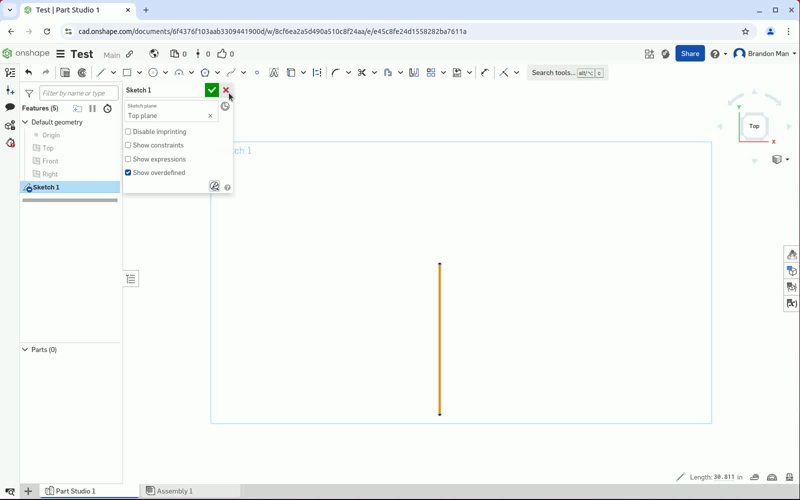
key(shift+h)
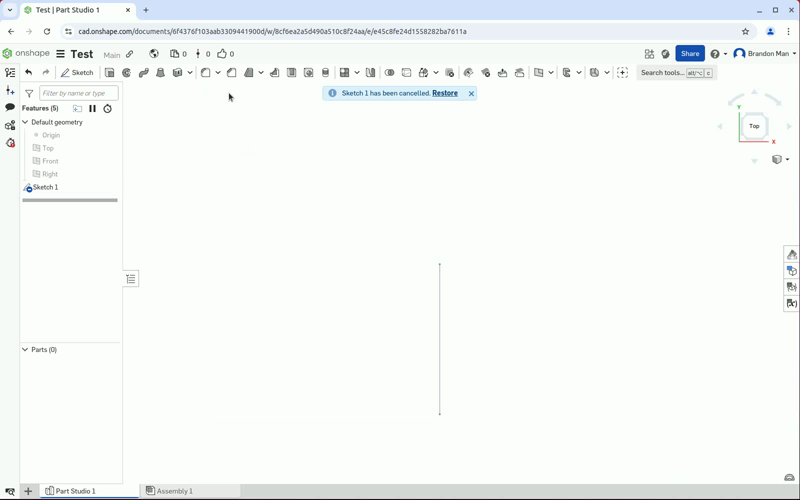
key(shift+s)
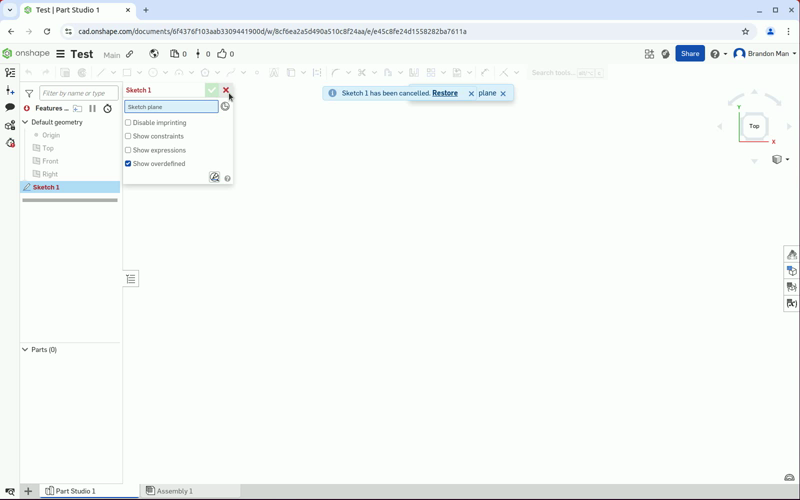
mouse_move(73, 150)
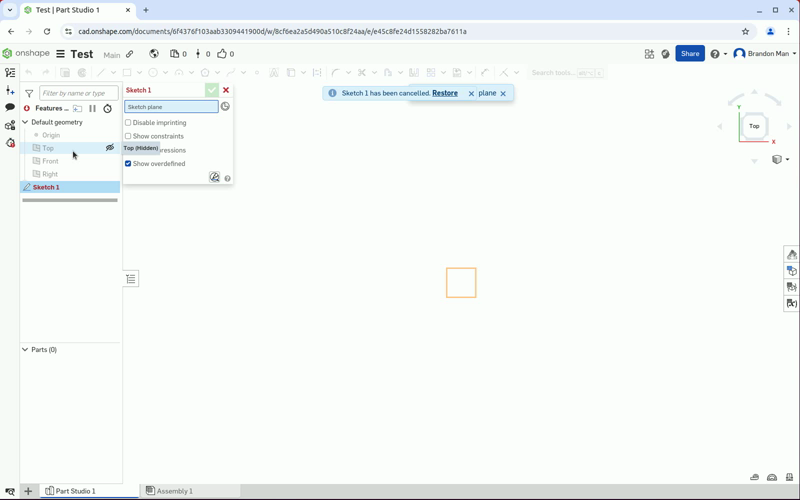
click(73, 150)
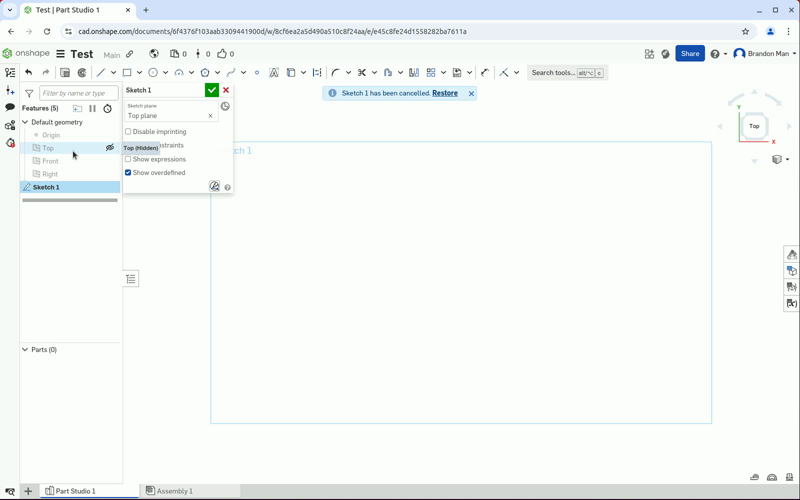
mouse_move(73, 352)
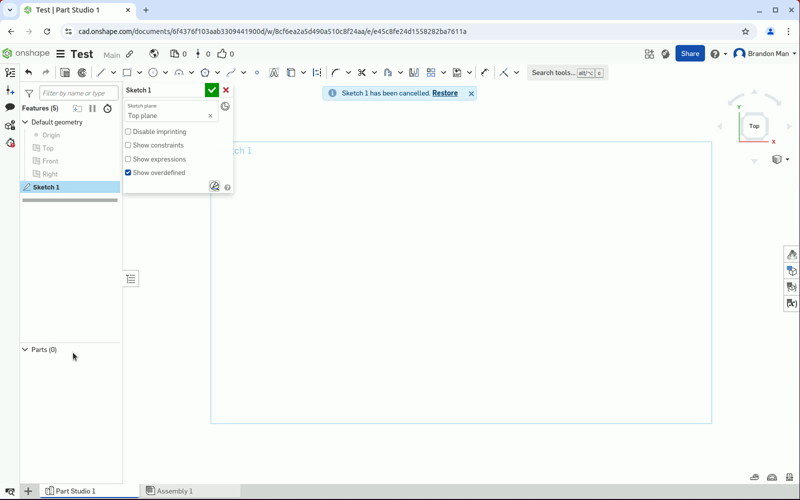
key(y)
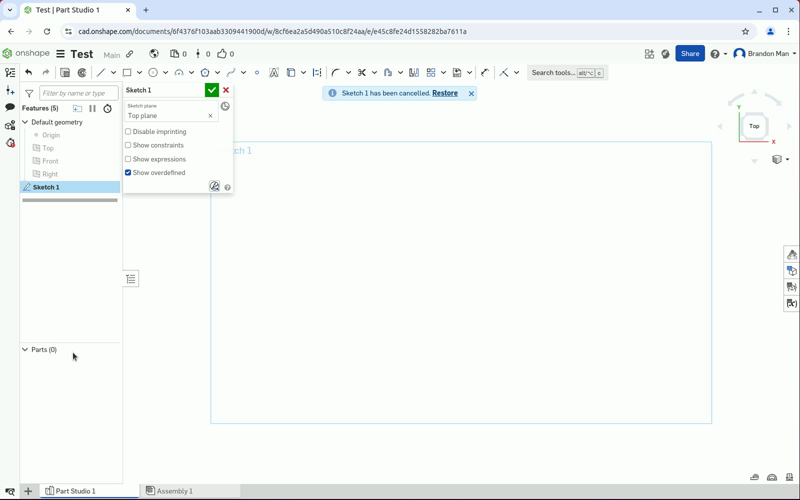
key(l)
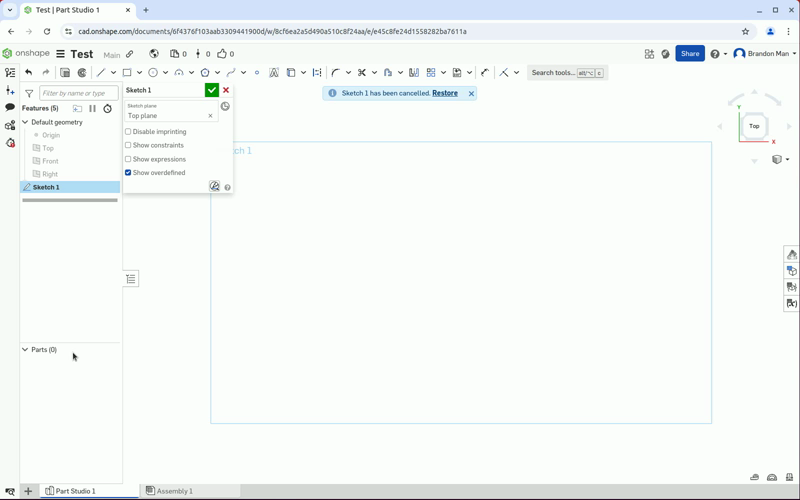
key_down(shift)
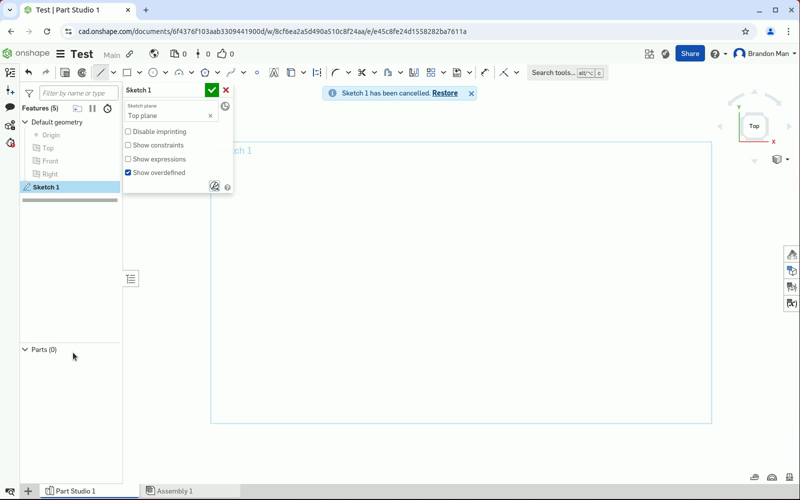
mouse_move(549, 308)
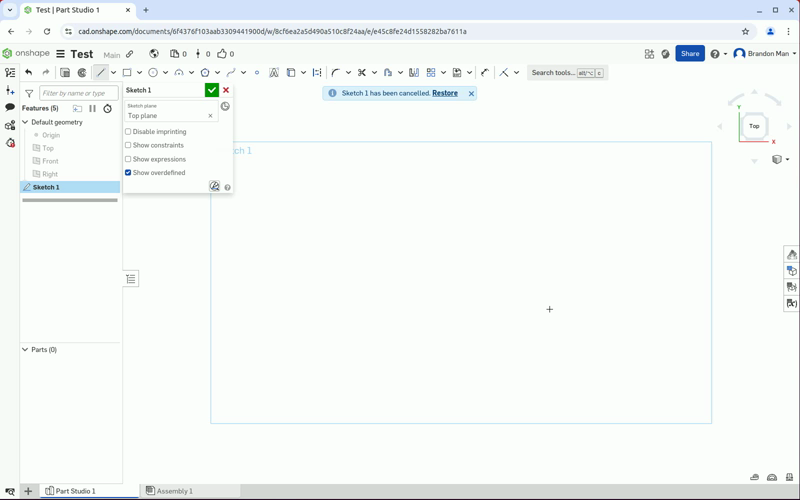
click(549, 308)
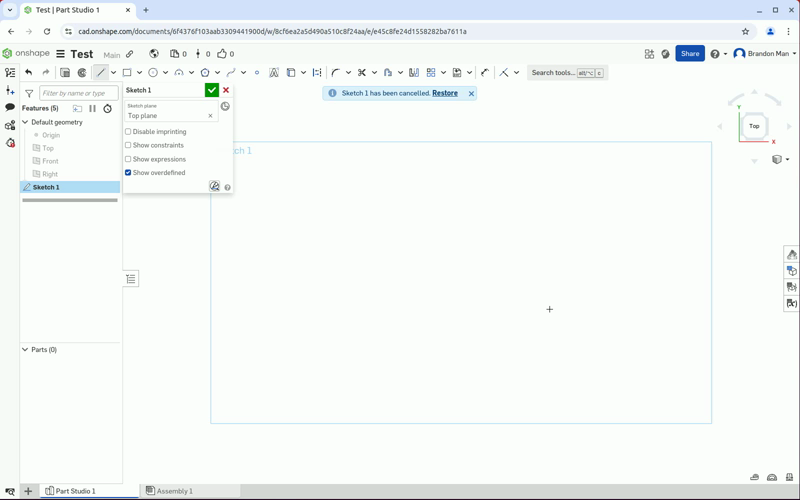
key_up(shift)
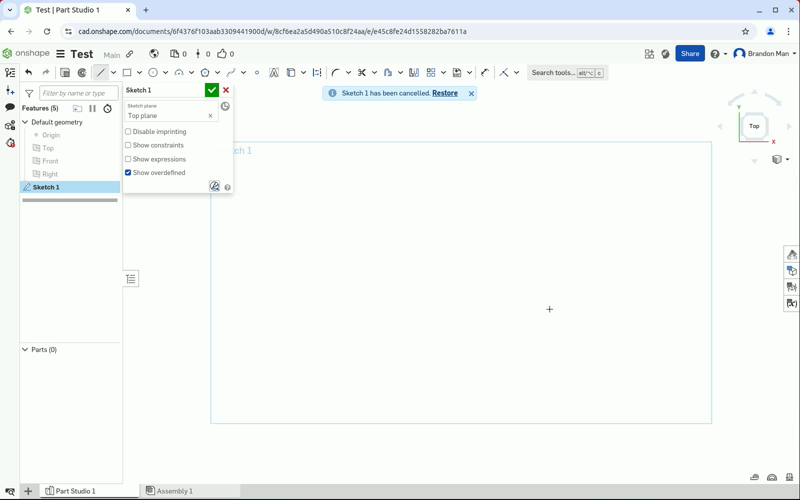
key_down(shift)
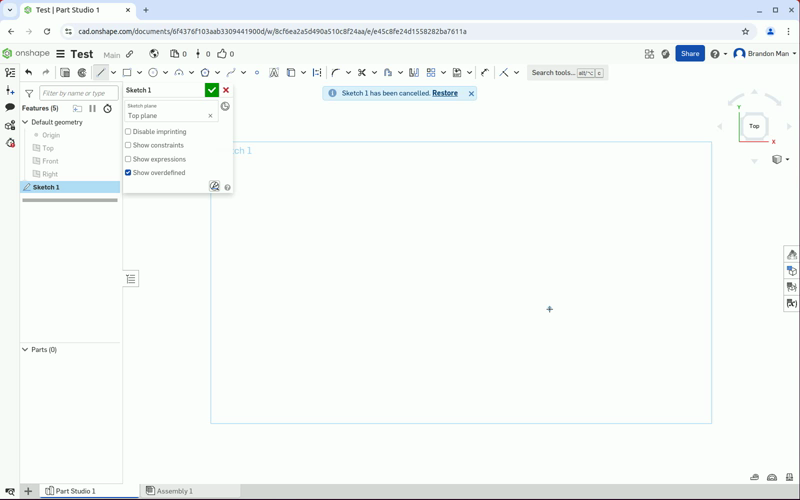
mouse_move(579, 308)
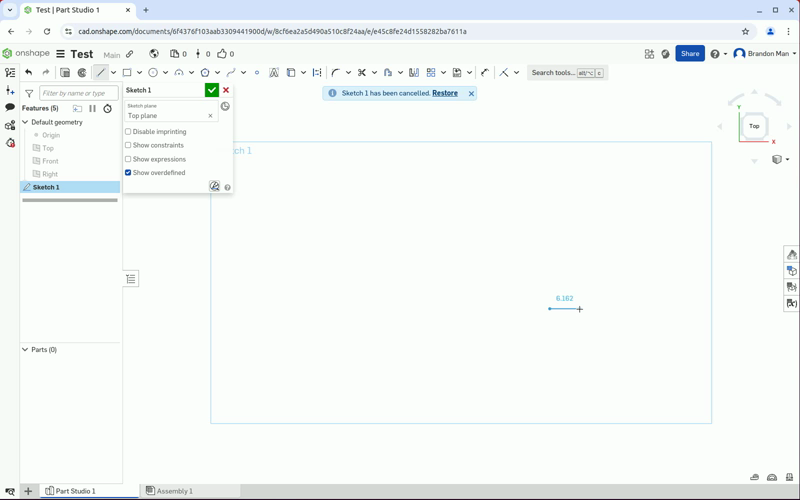
mouse_move(566, 308)
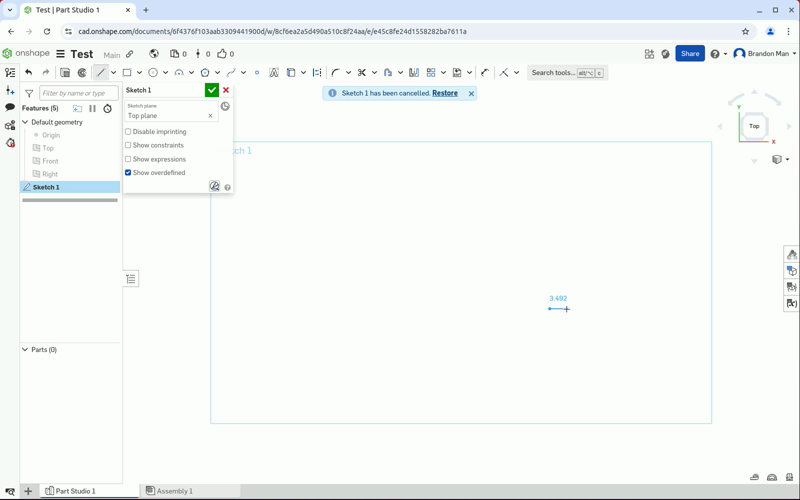
click(566, 308)
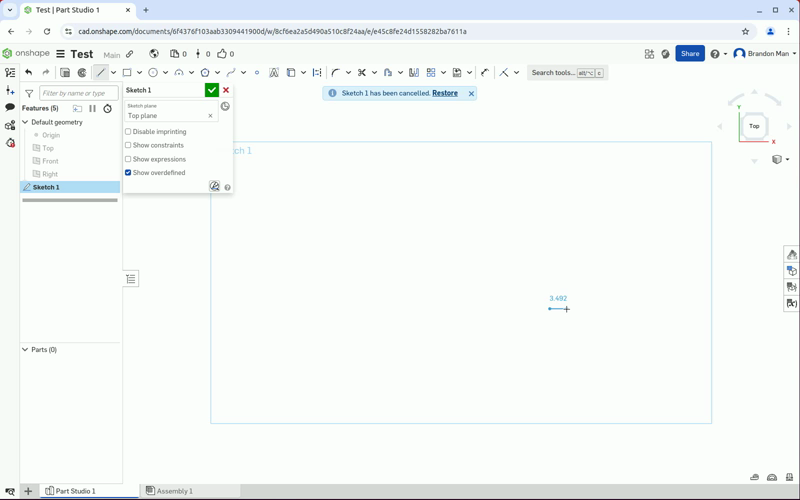
key_up(shift)
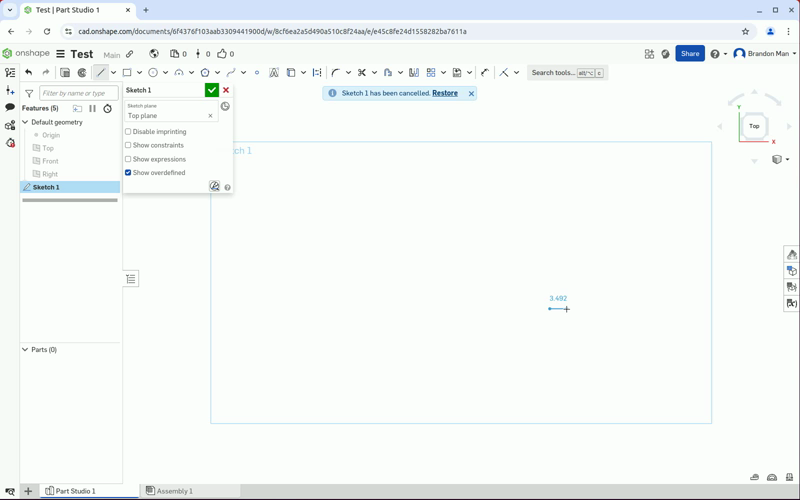
key_down(shift)
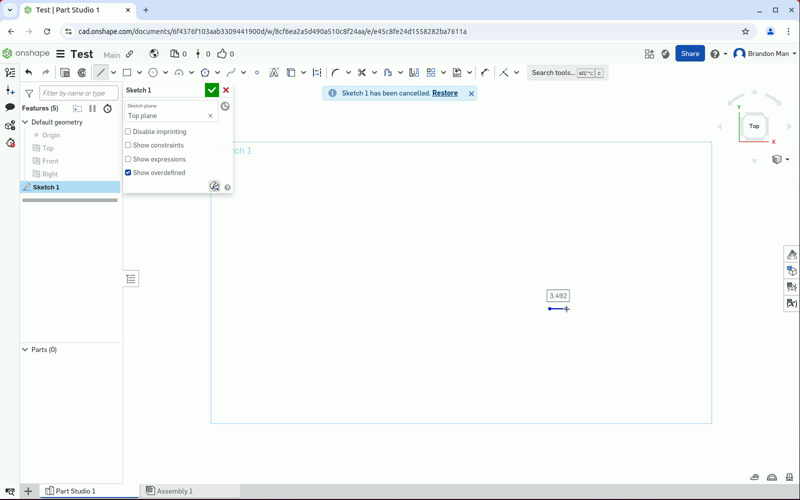
mouse_move(566, 192)
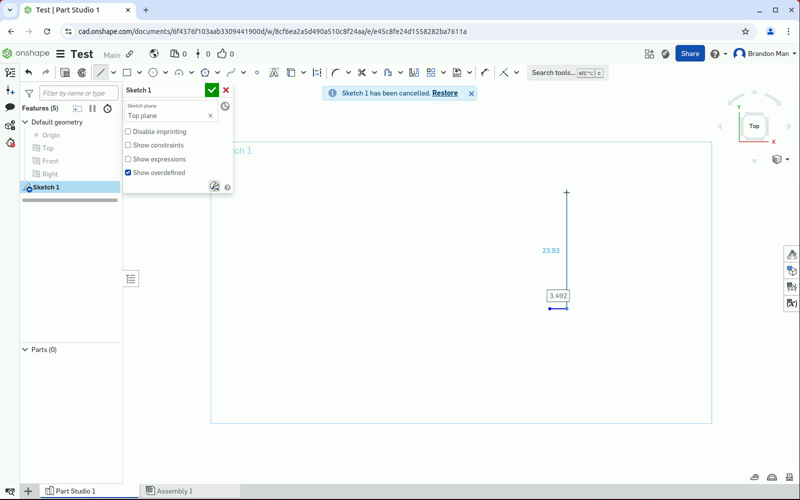
click(566, 192)
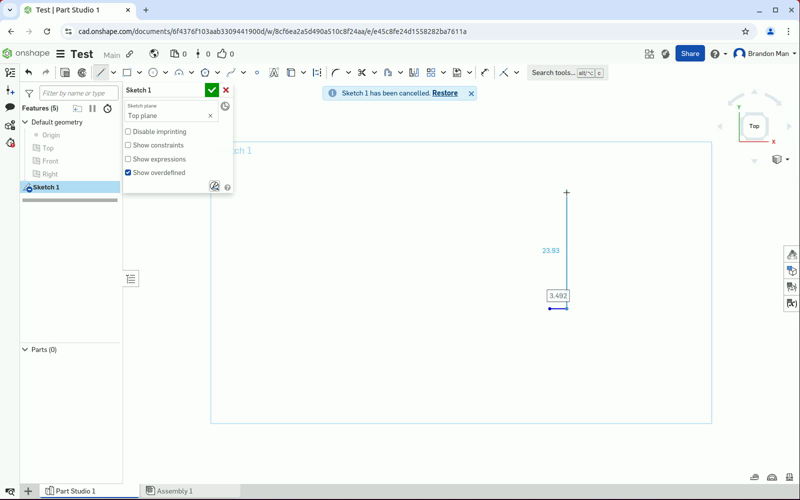
key_up(shift)
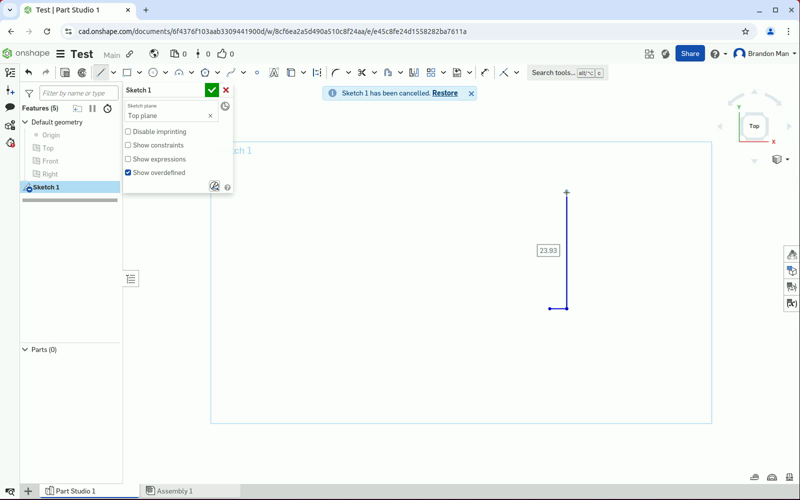
key_down(shift)
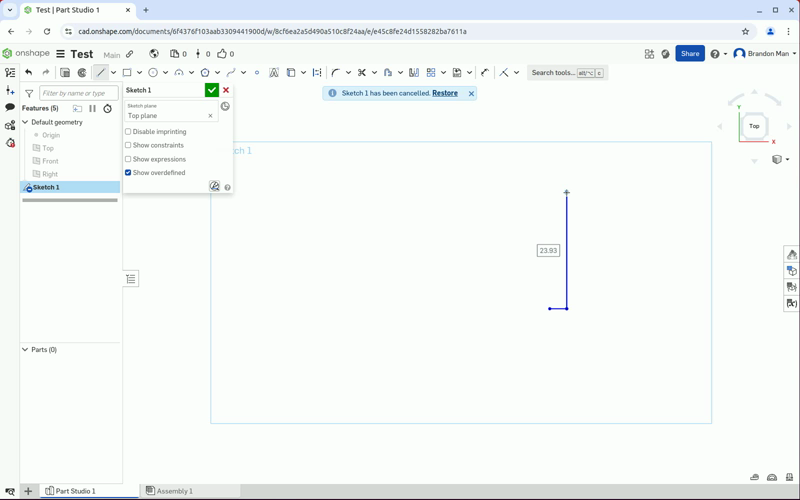
mouse_move(589, 192)
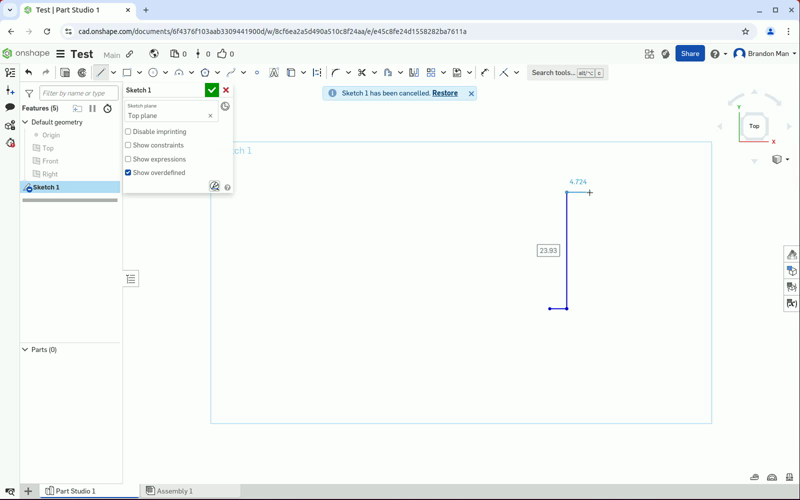
mouse_move(573, 192)
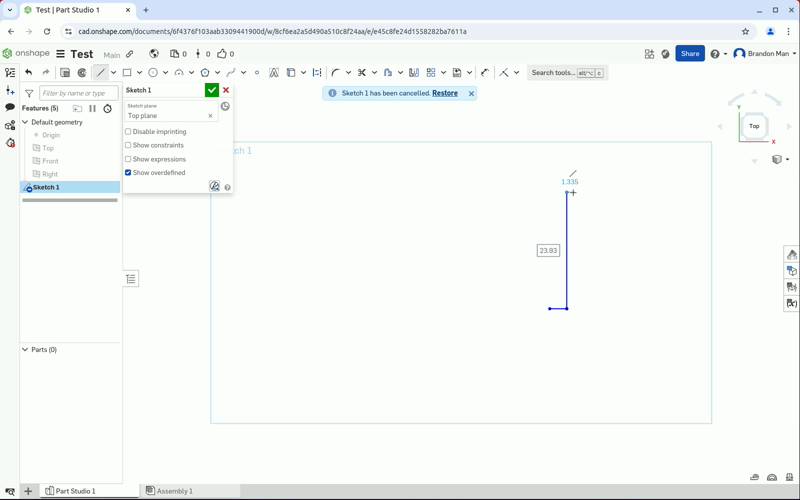
scroll(6)
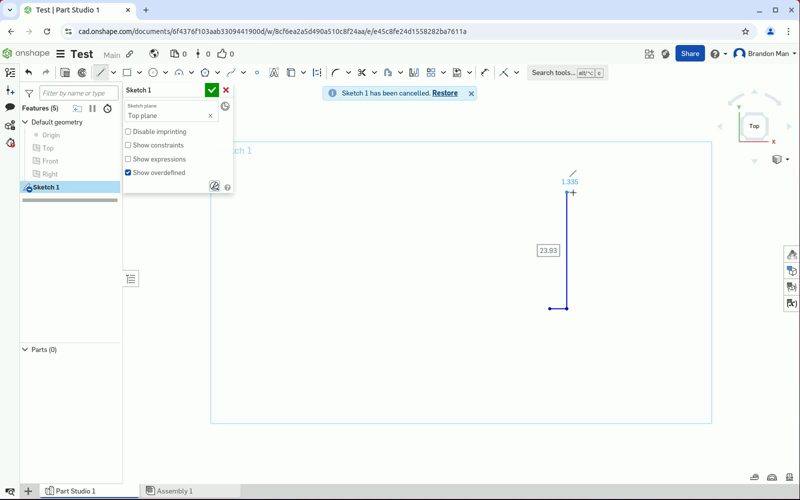
scroll(6)
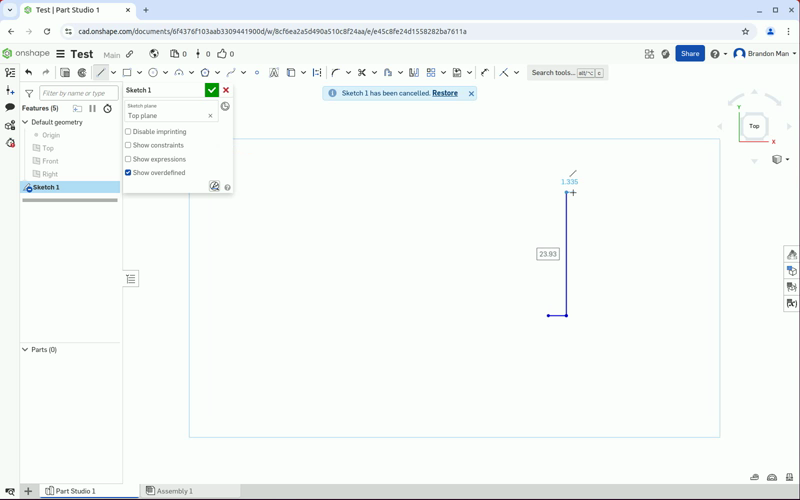
scroll(6)
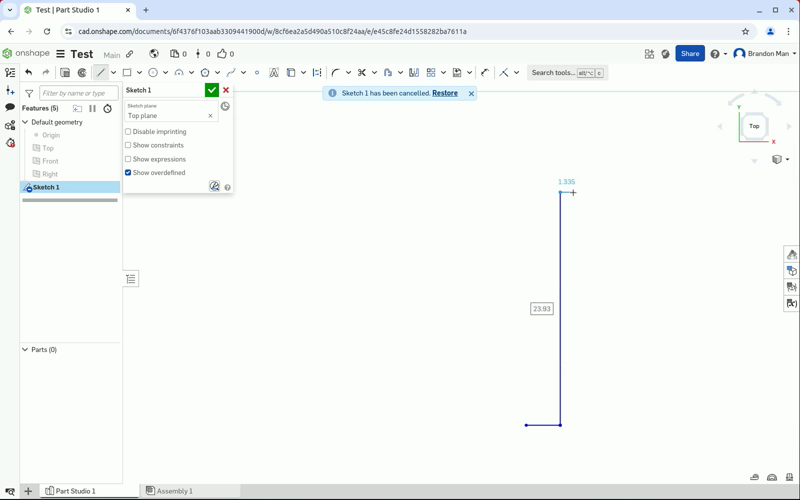
scroll(6)
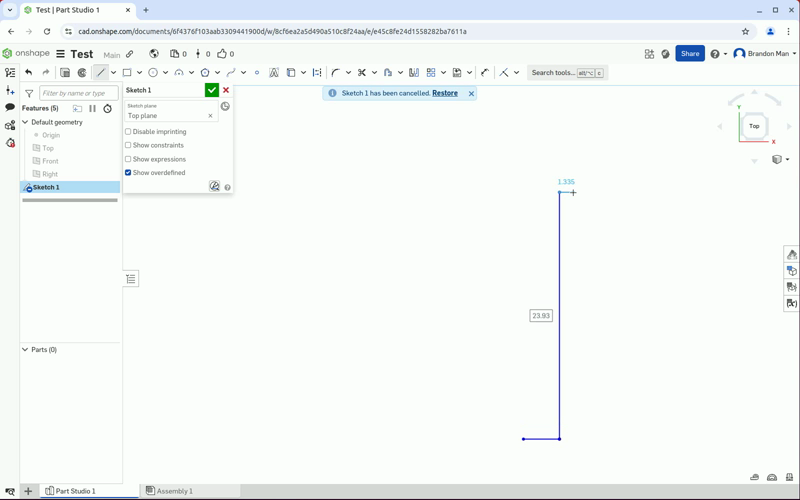
scroll(6)
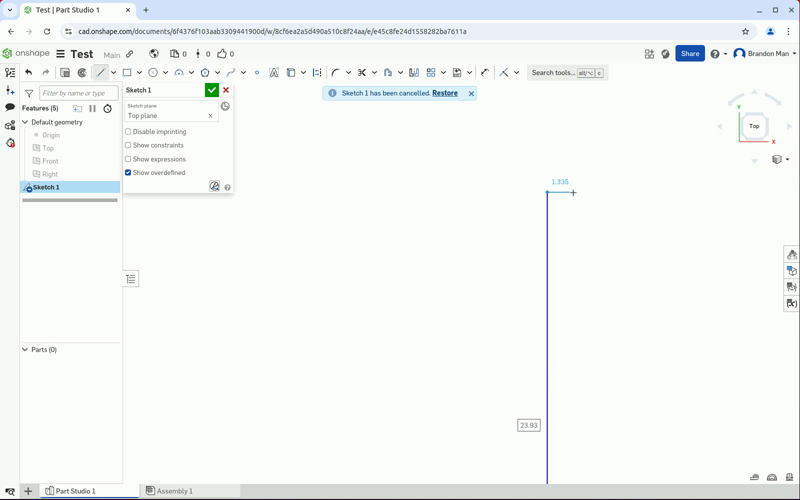
scroll(6)
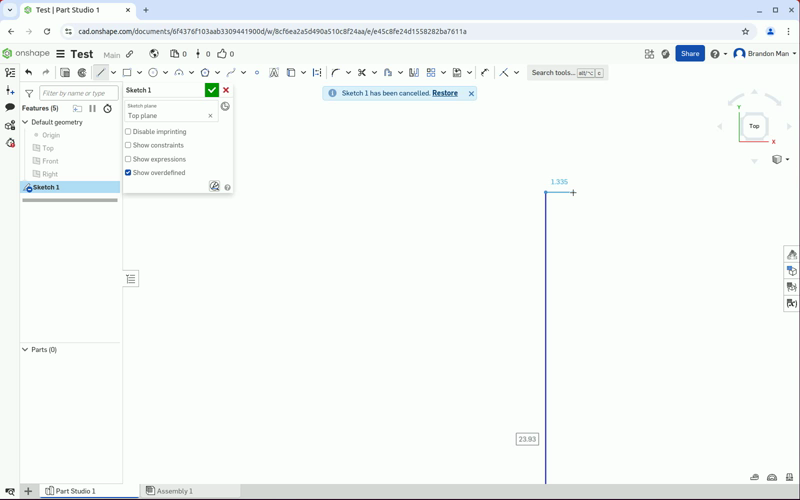
scroll(6)
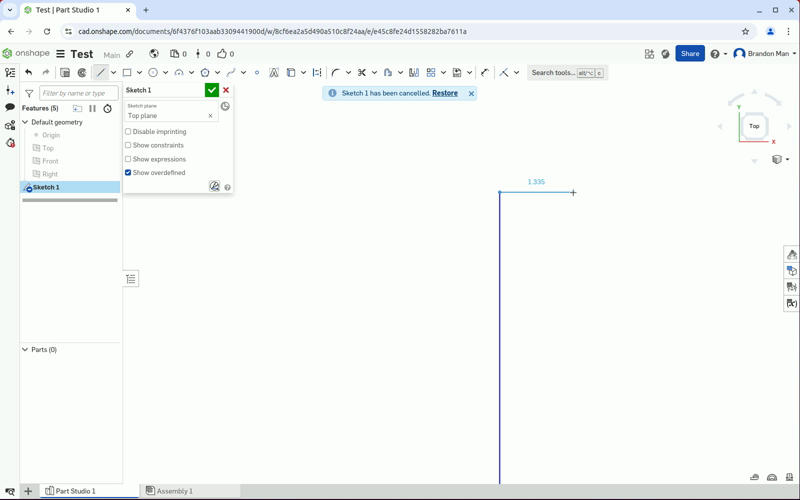
click(573, 192)
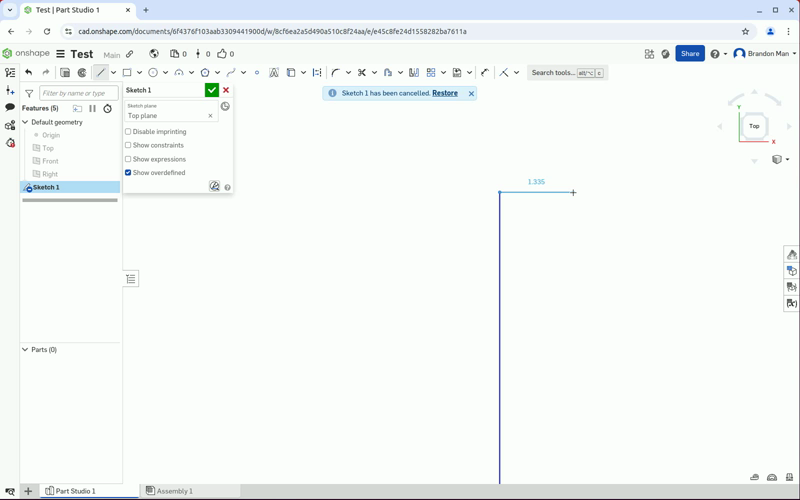
scroll(-6)
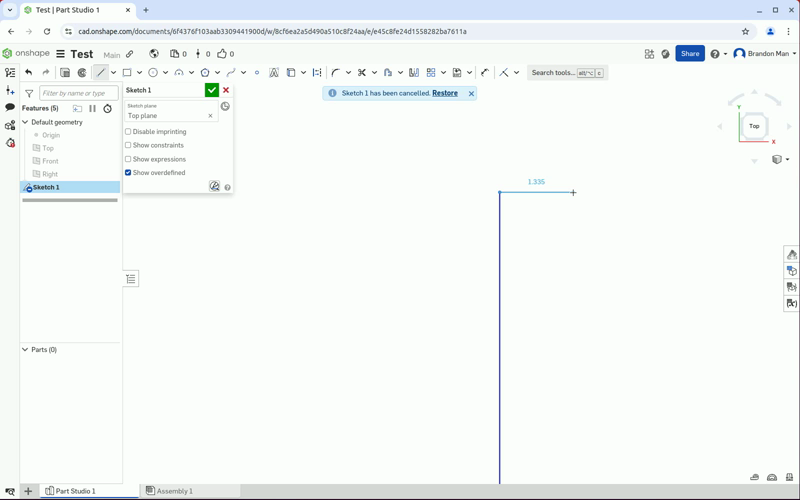
scroll(-6)
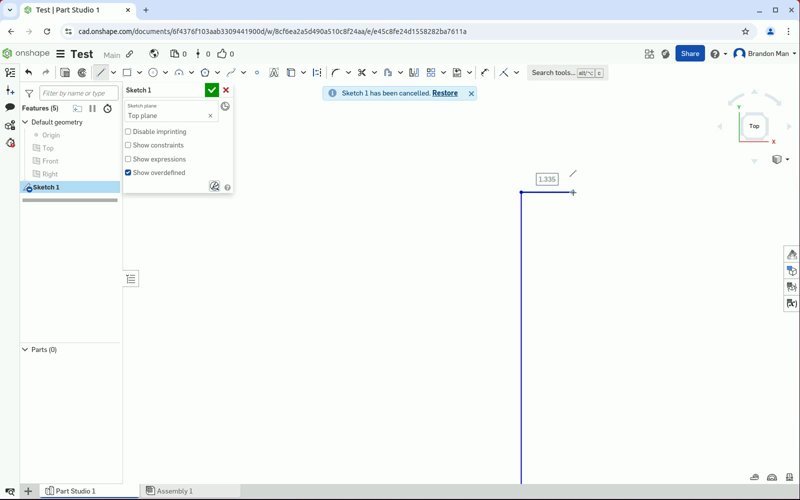
scroll(-6)
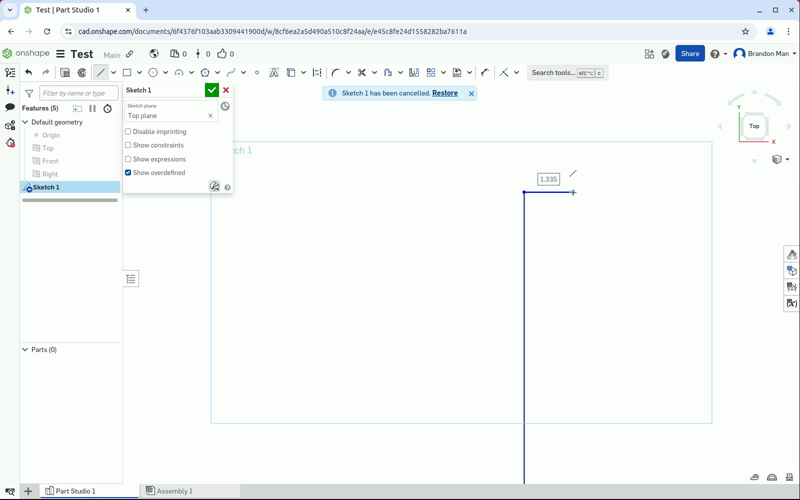
scroll(-6)
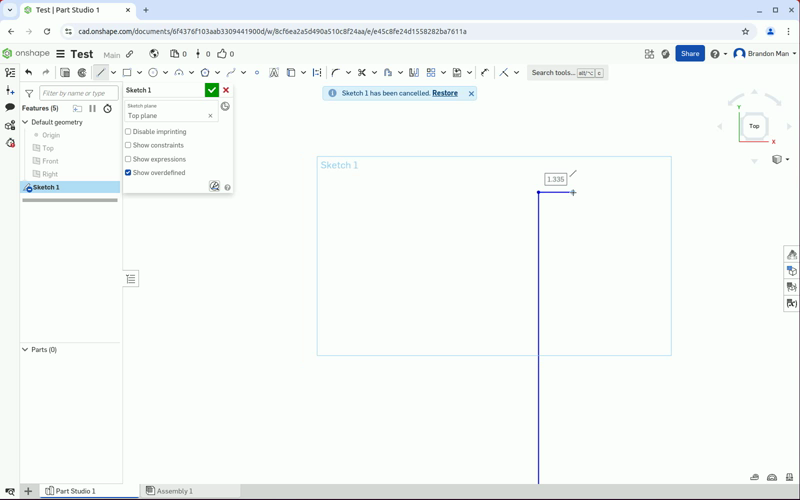
scroll(-6)
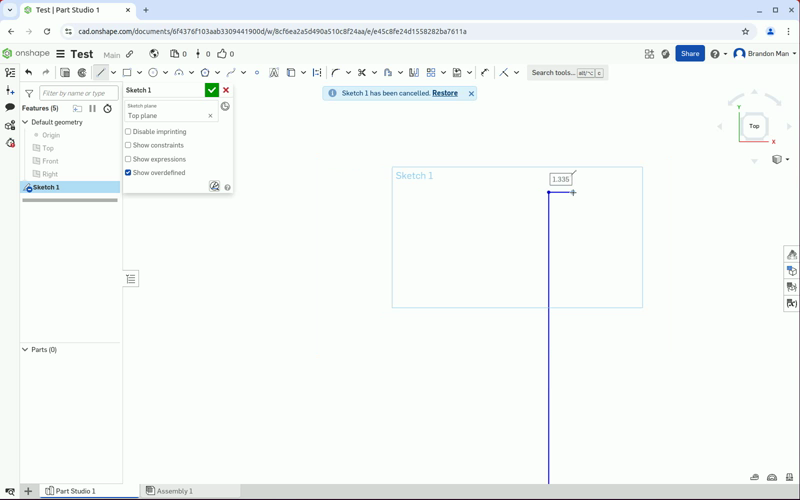
scroll(-6)
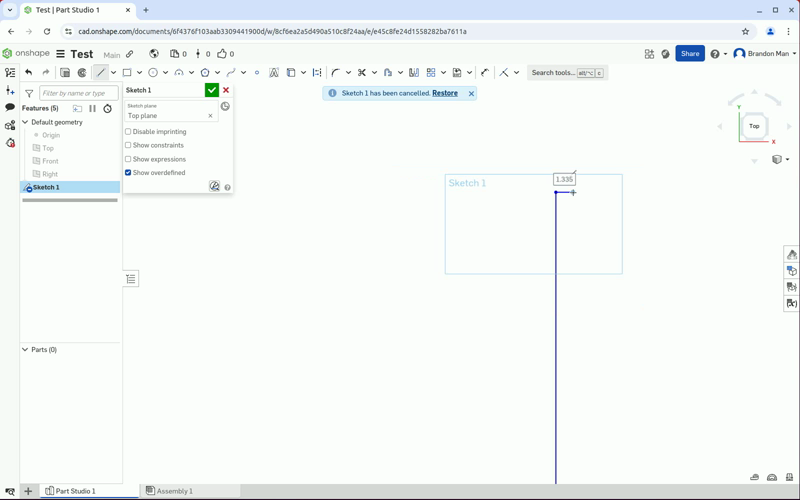
scroll(-6)
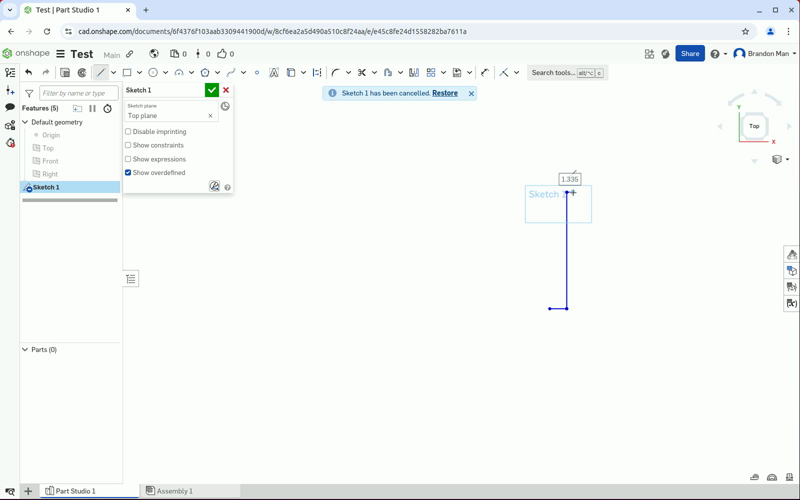
key_up(shift)
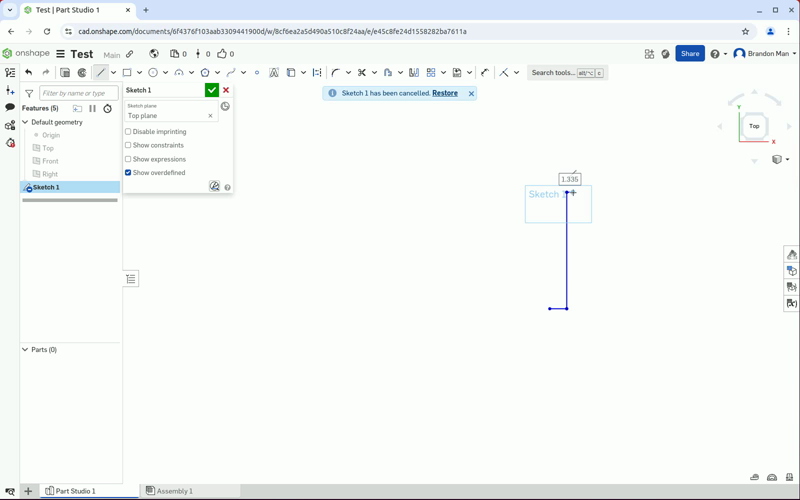
key_down(shift)
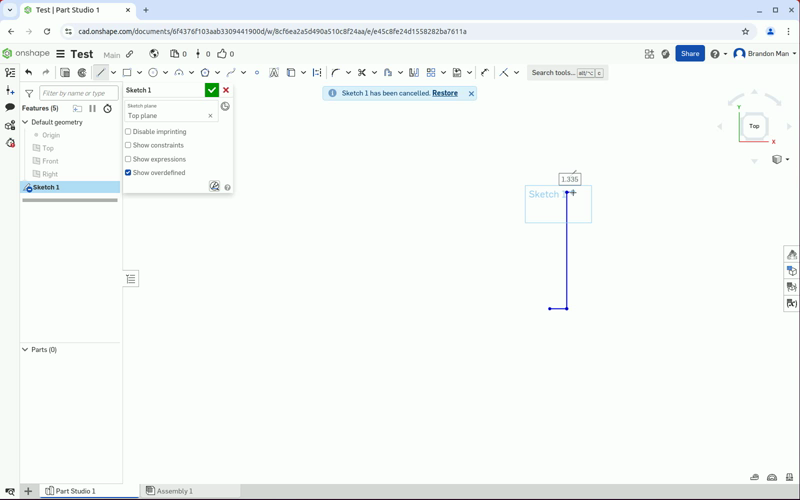
mouse_move(589, 192)
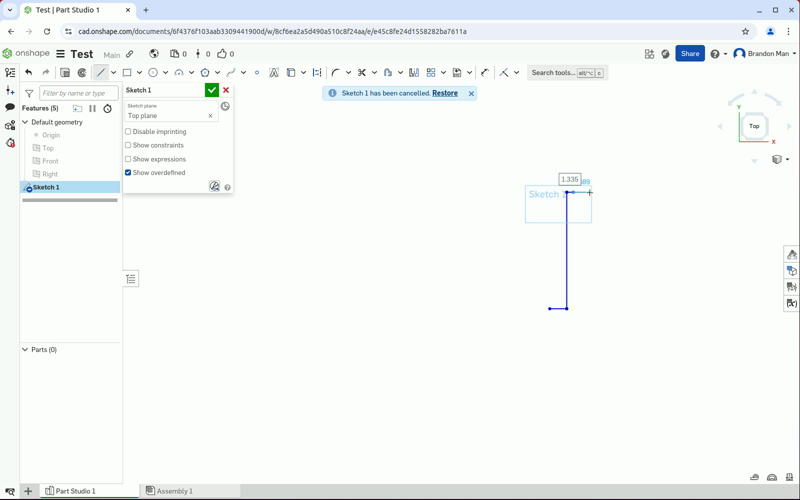
mouse_move(573, 185)
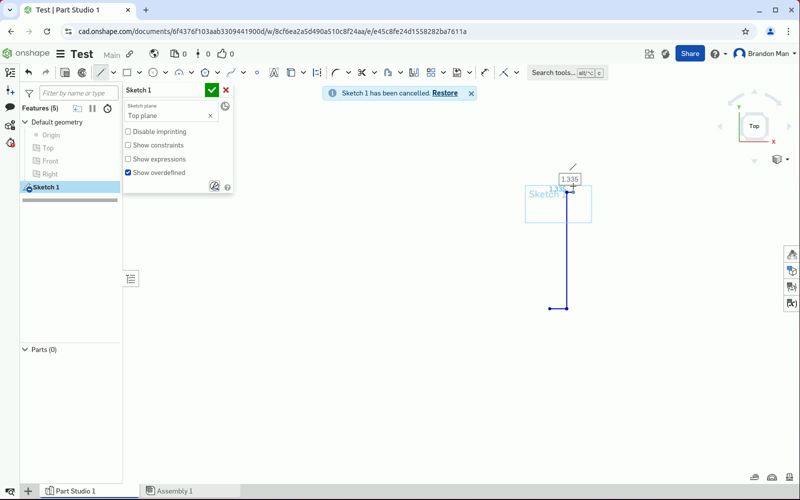
scroll(6)
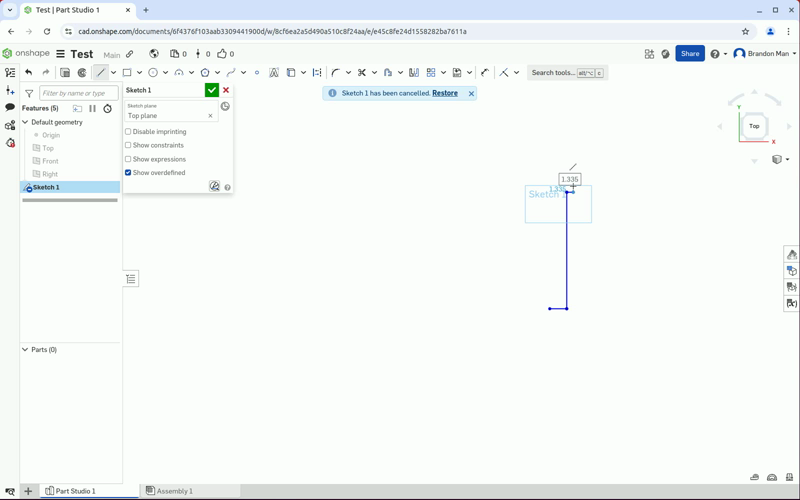
scroll(6)
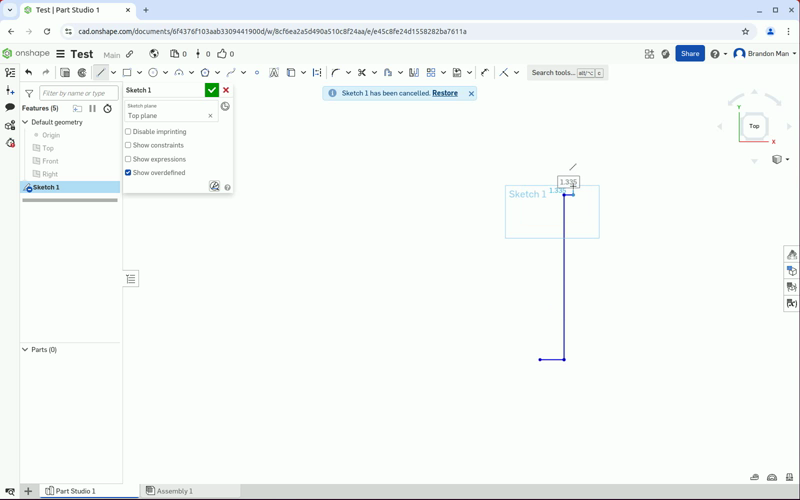
scroll(6)
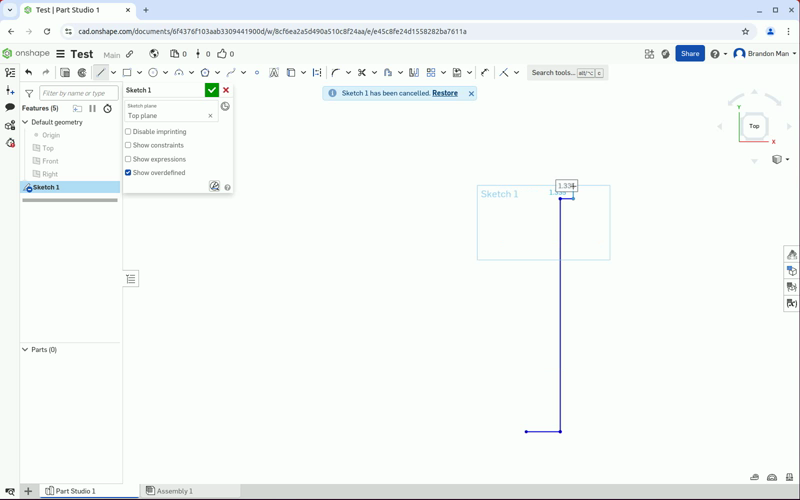
scroll(6)
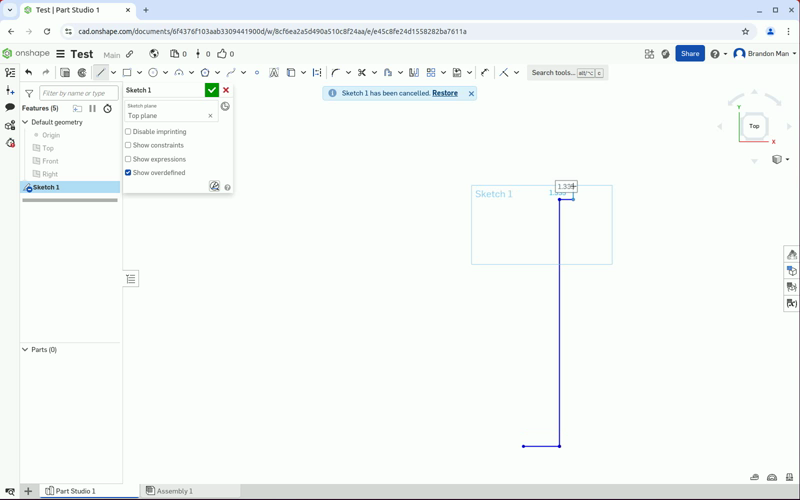
scroll(6)
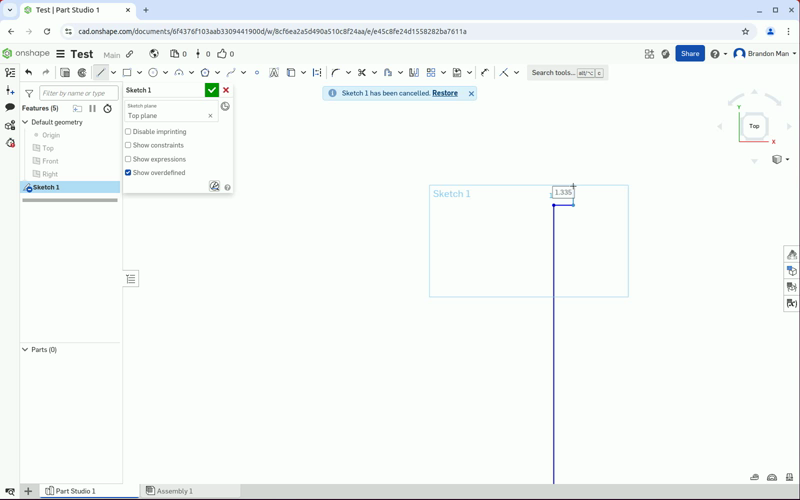
scroll(6)
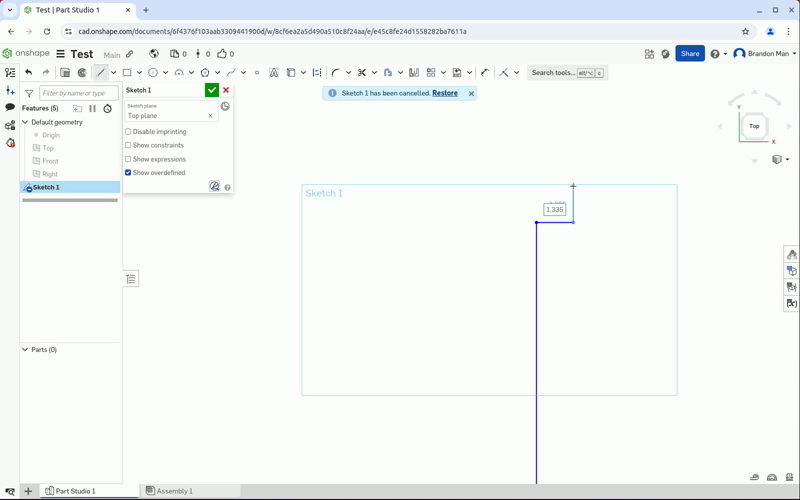
scroll(6)
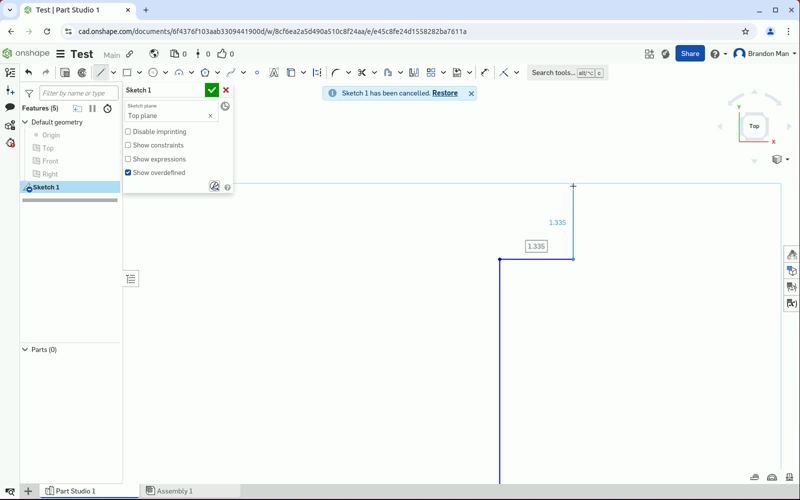
click(573, 185)
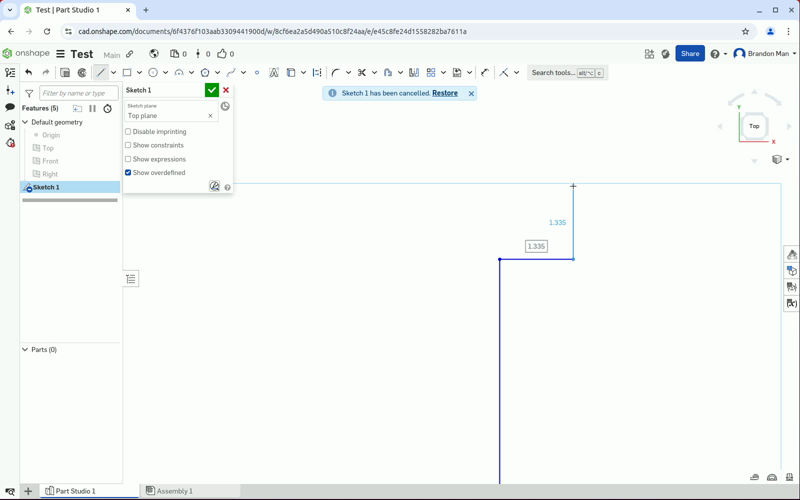
scroll(-6)
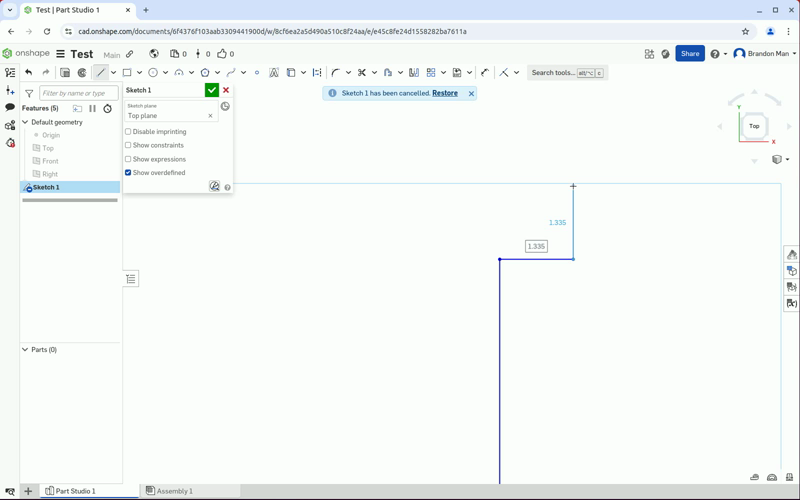
scroll(-6)
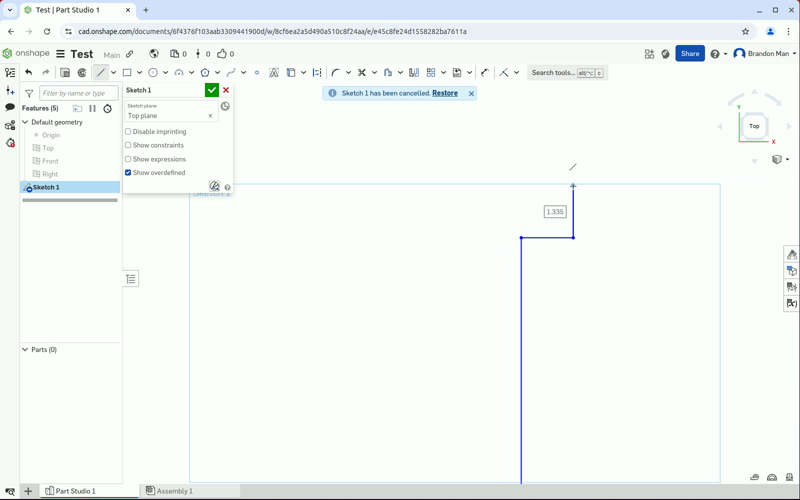
scroll(-6)
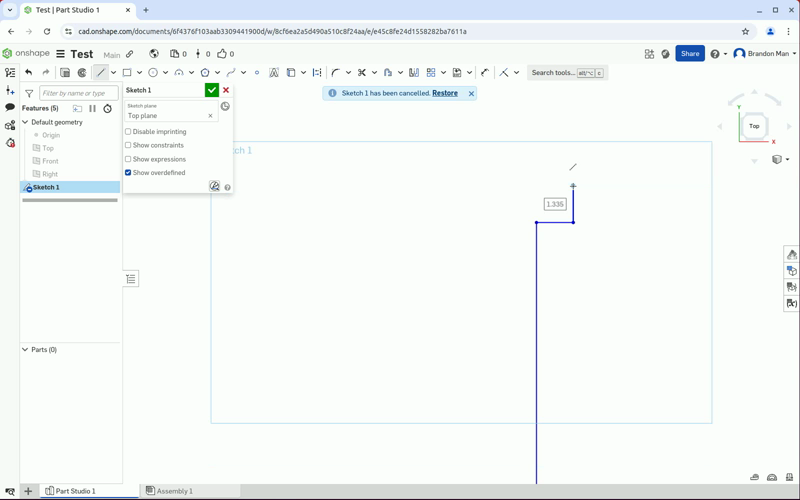
scroll(-6)
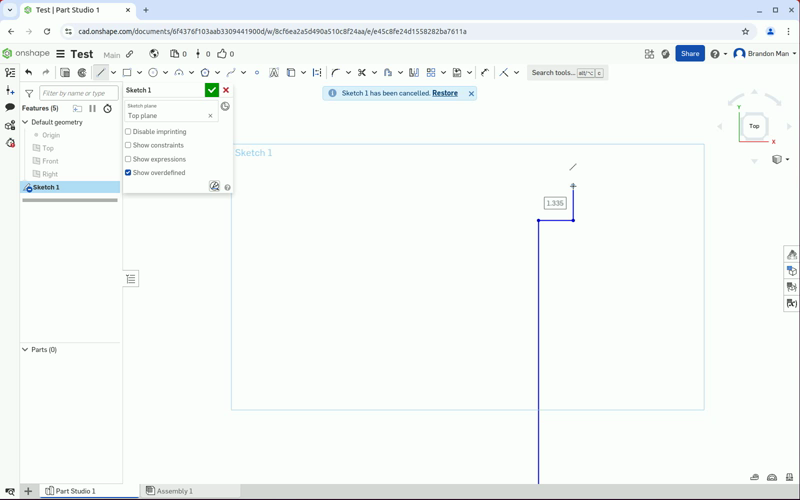
scroll(-6)
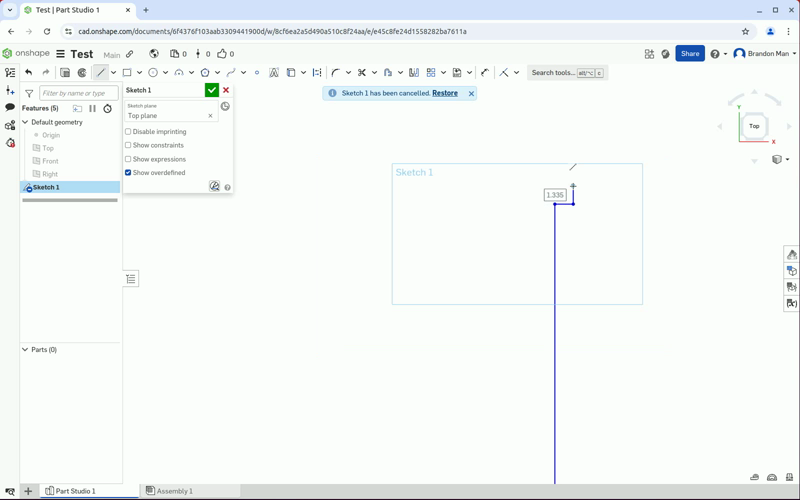
scroll(-6)
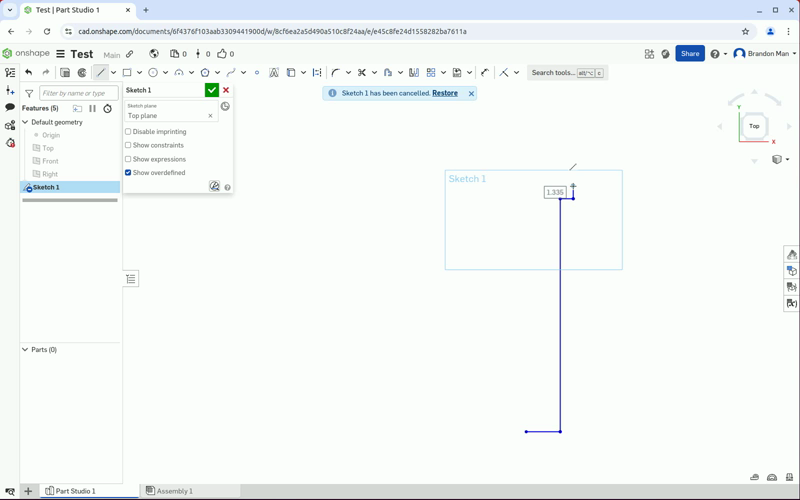
scroll(-6)
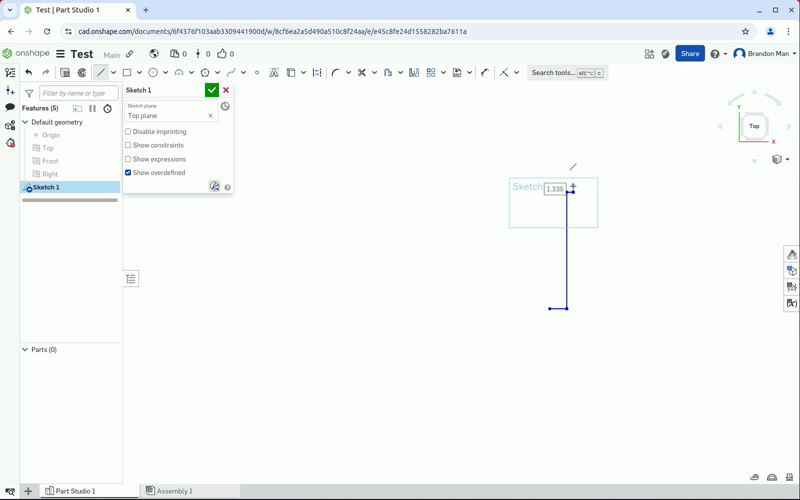
key_up(shift)
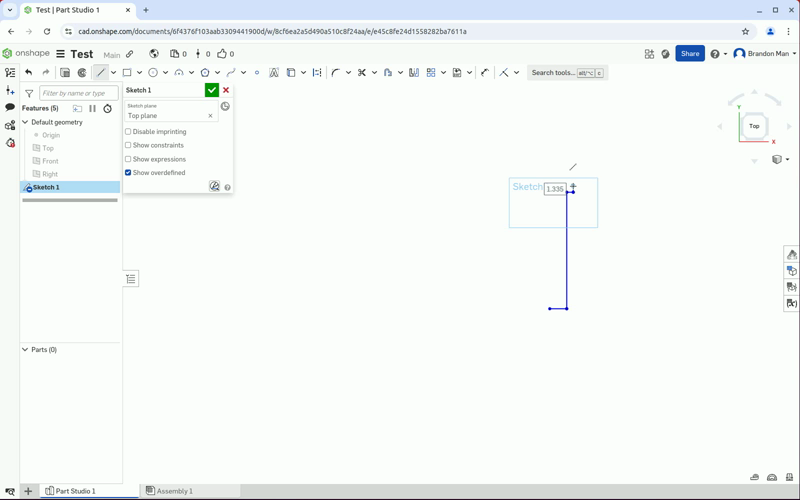
key_down(shift)
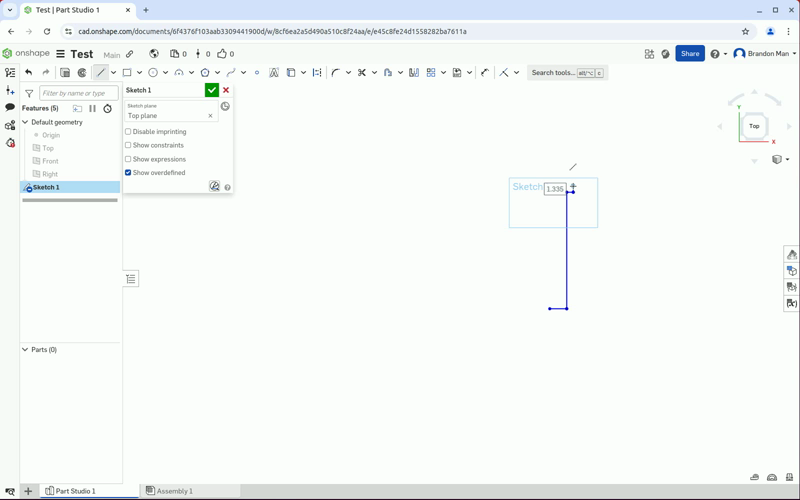
mouse_move(589, 185)
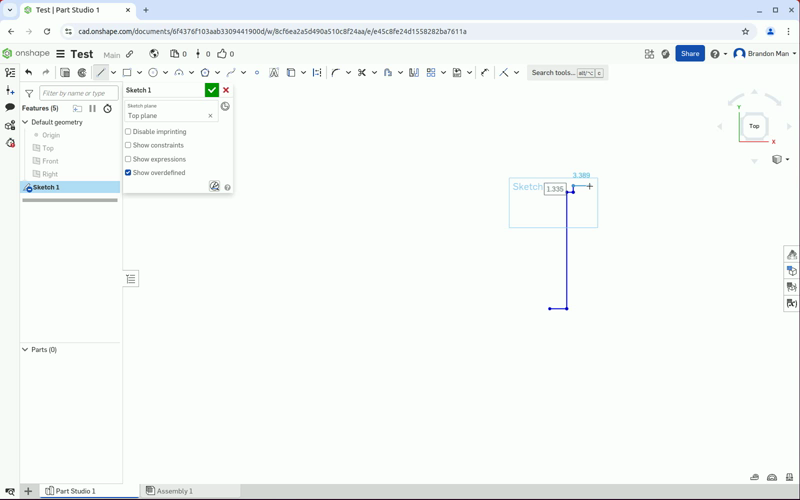
mouse_move(549, 185)
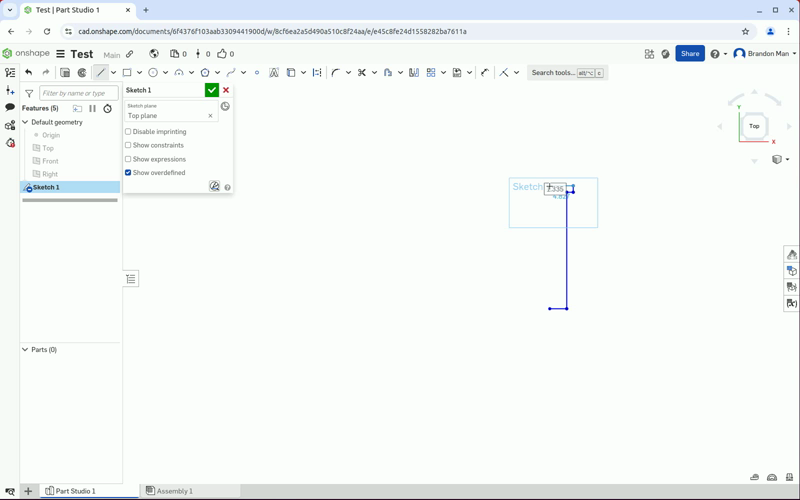
click(549, 185)
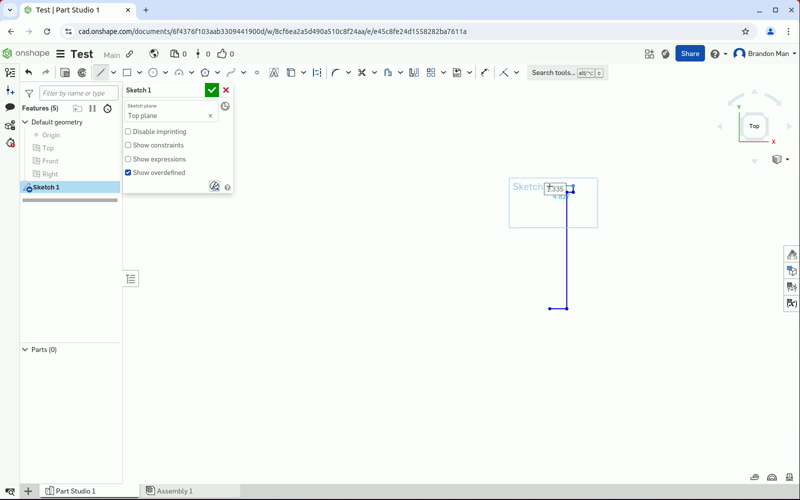
key_up(shift)
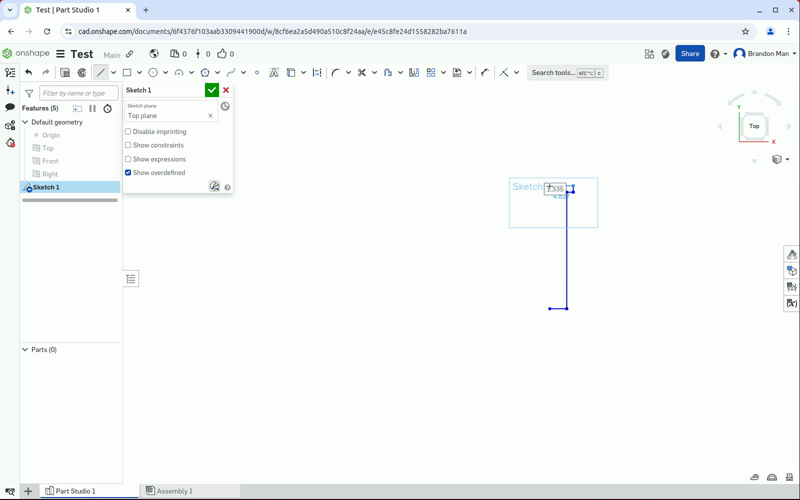
key_down(shift)
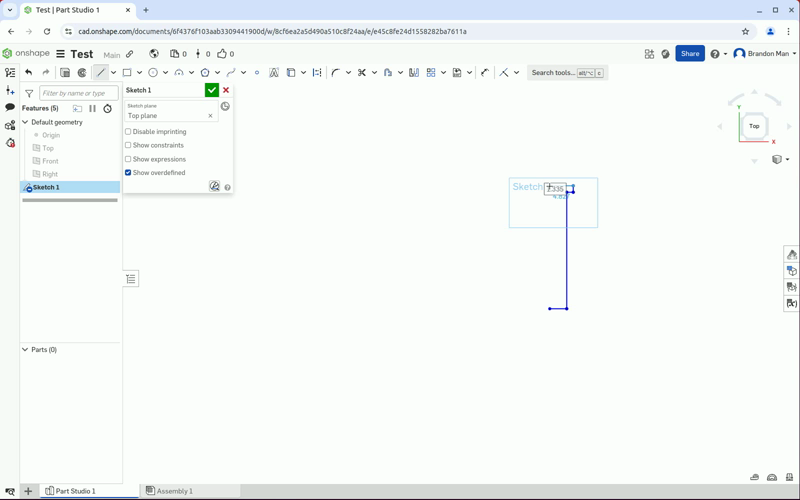
mouse_move(579, 185)
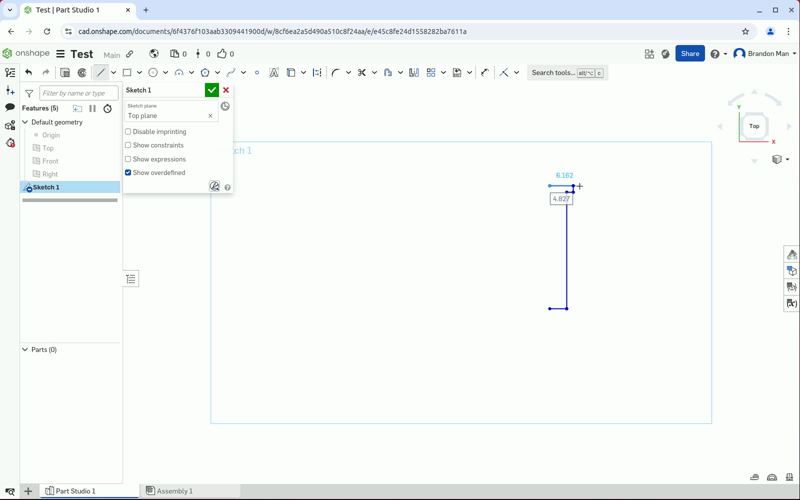
mouse_move(549, 192)
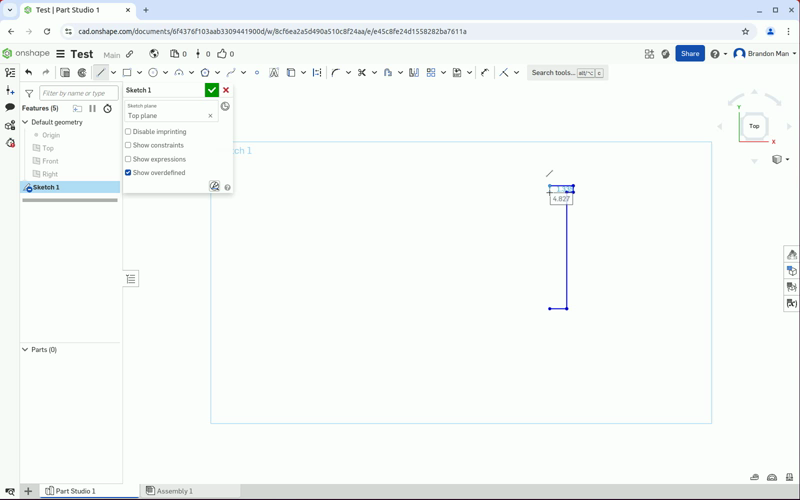
scroll(6)
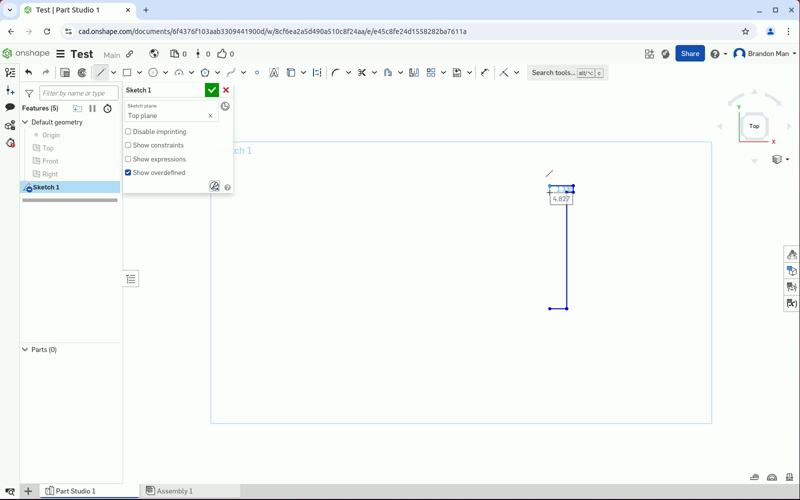
scroll(6)
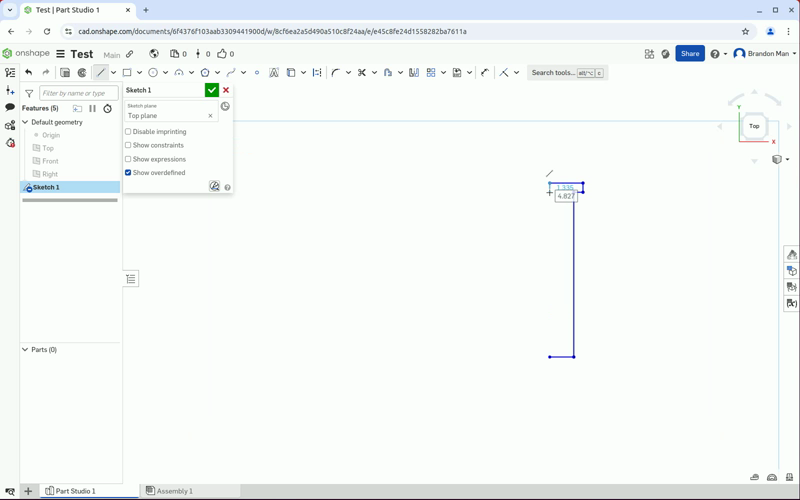
scroll(6)
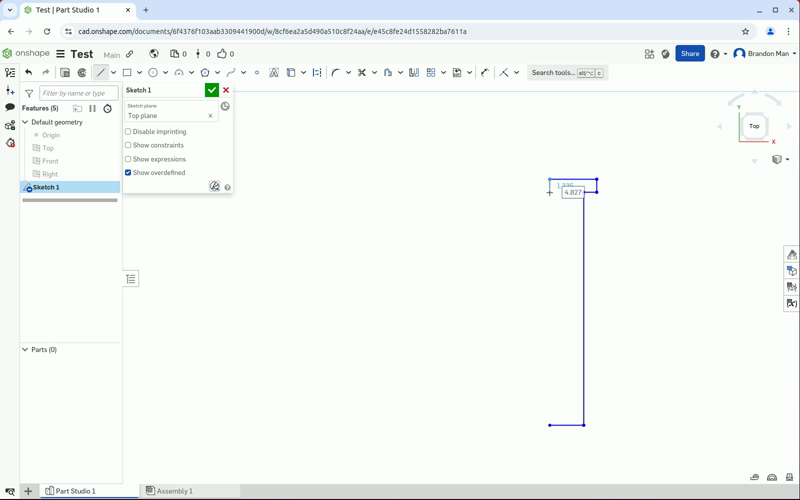
scroll(6)
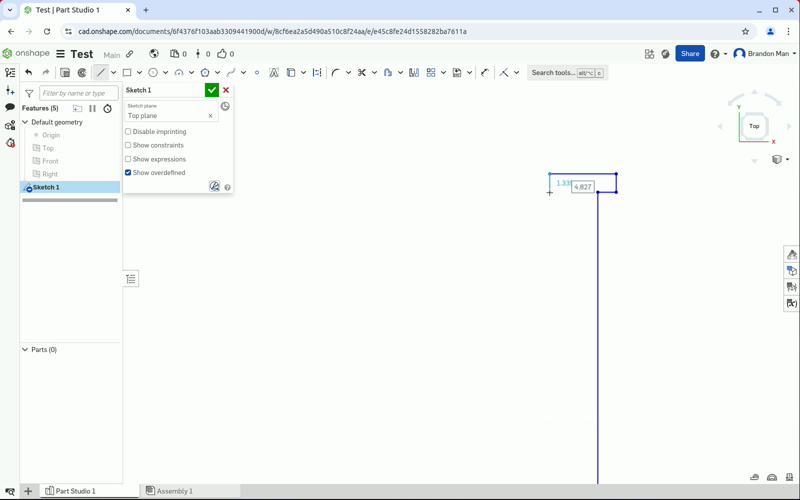
scroll(6)
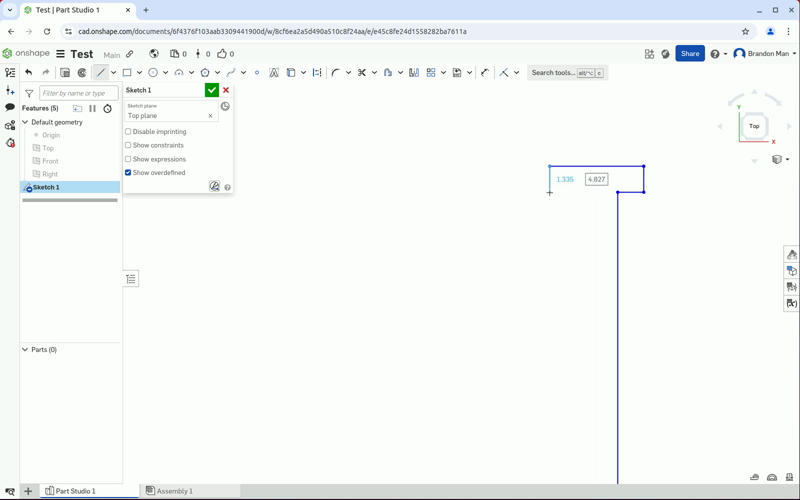
scroll(6)
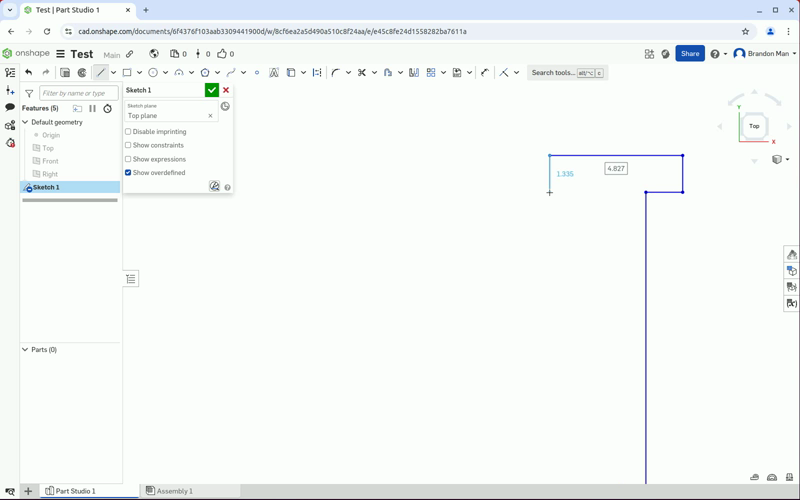
scroll(6)
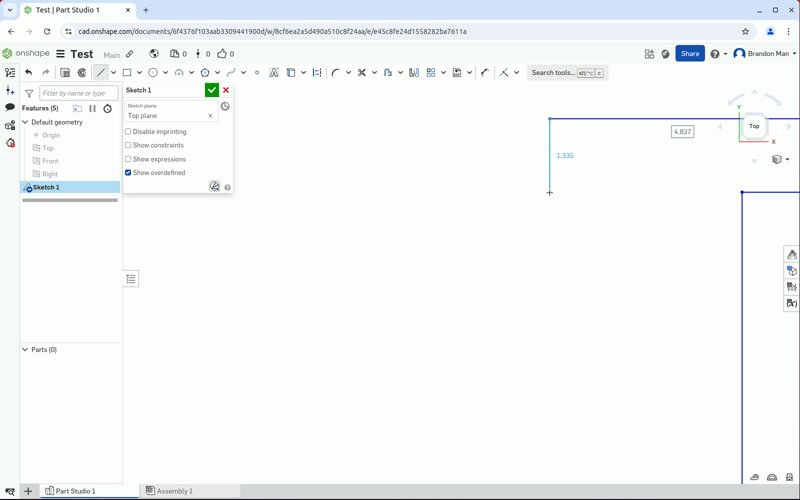
click(549, 192)
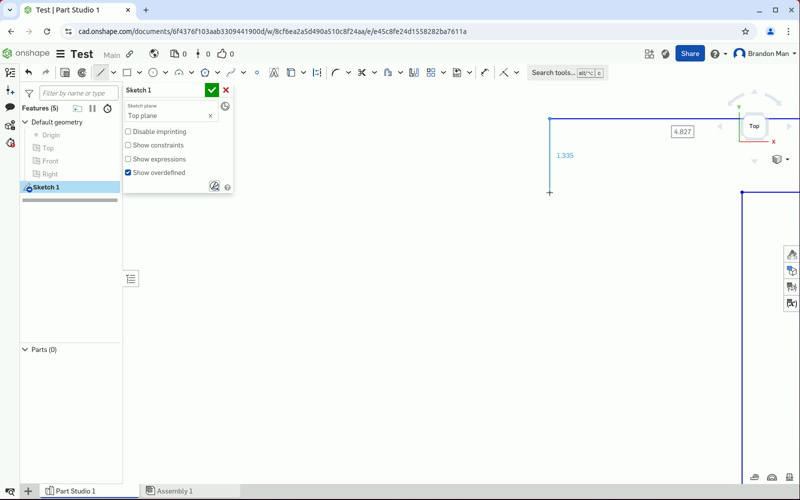
scroll(-6)
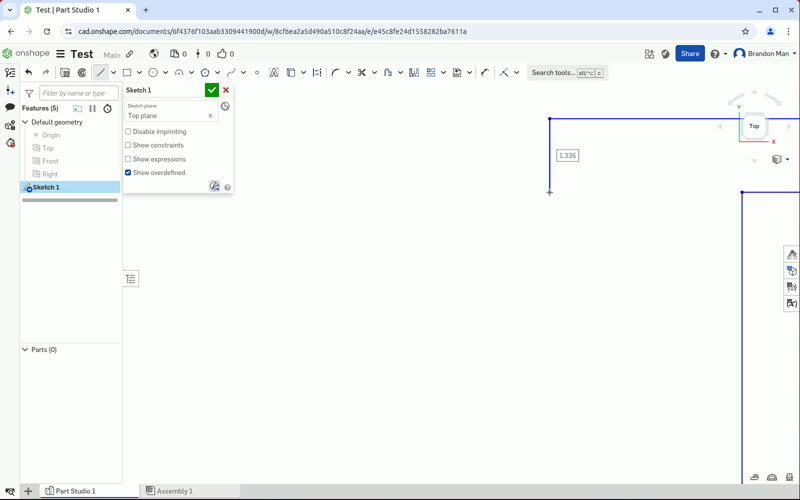
scroll(-6)
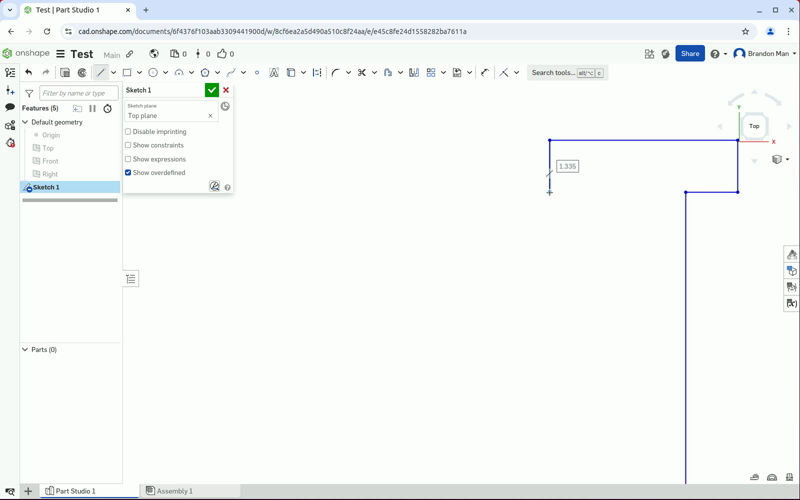
scroll(-6)
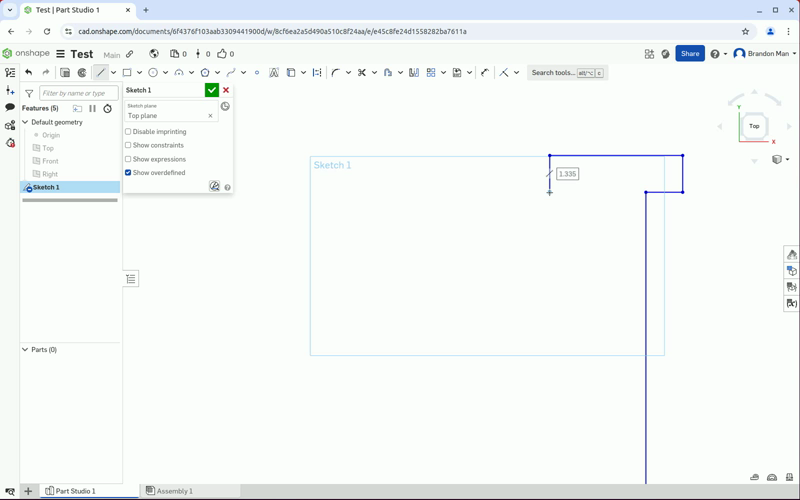
scroll(-6)
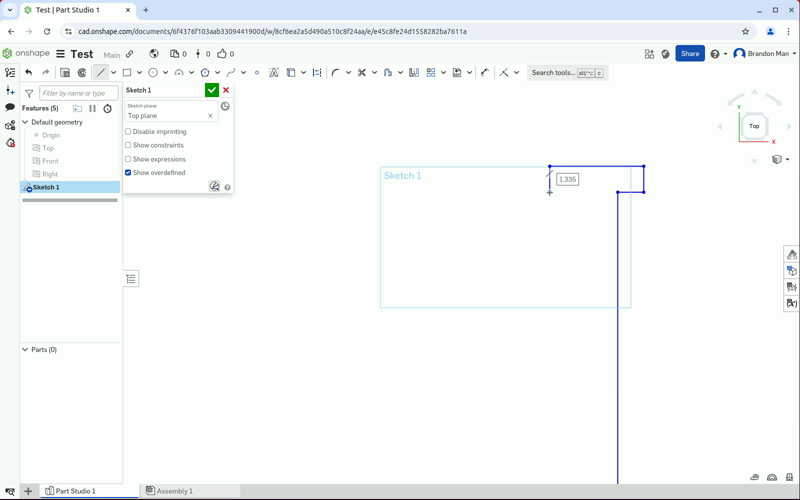
scroll(-6)
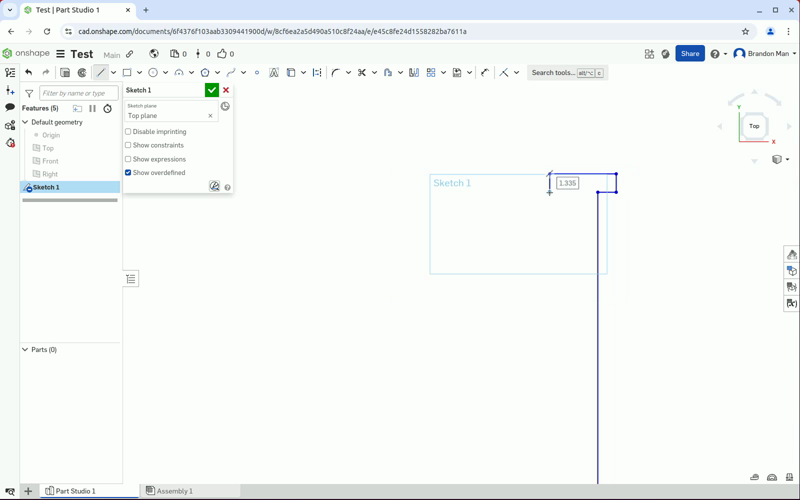
scroll(-6)
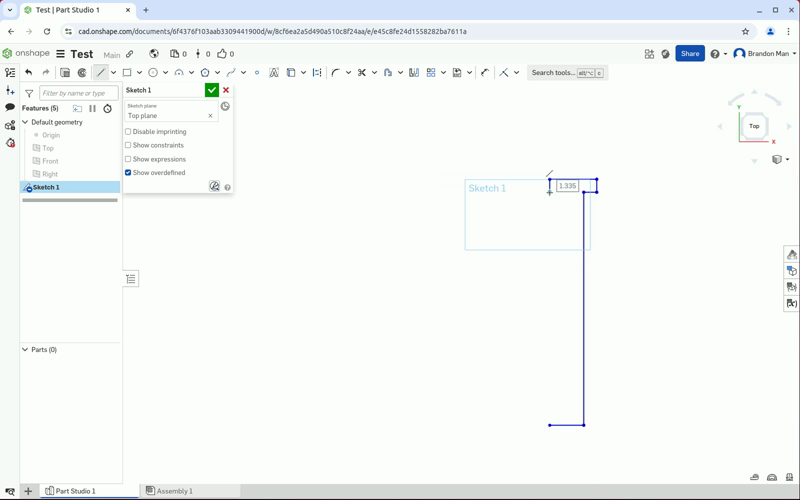
scroll(-6)
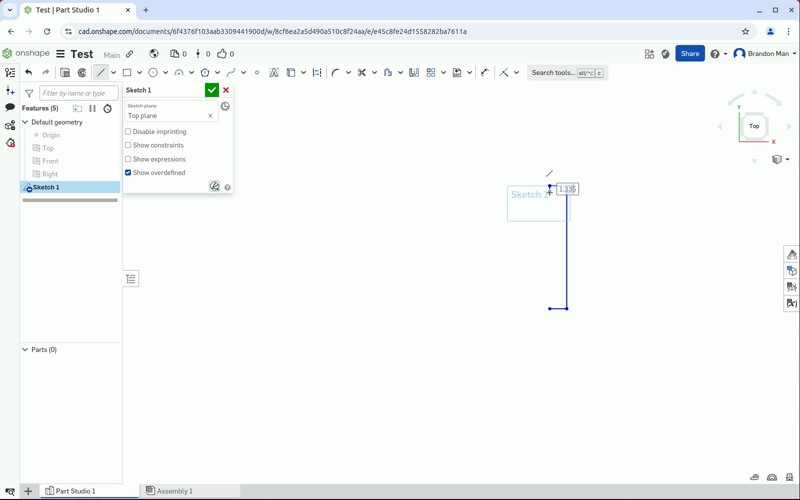
key_up(shift)
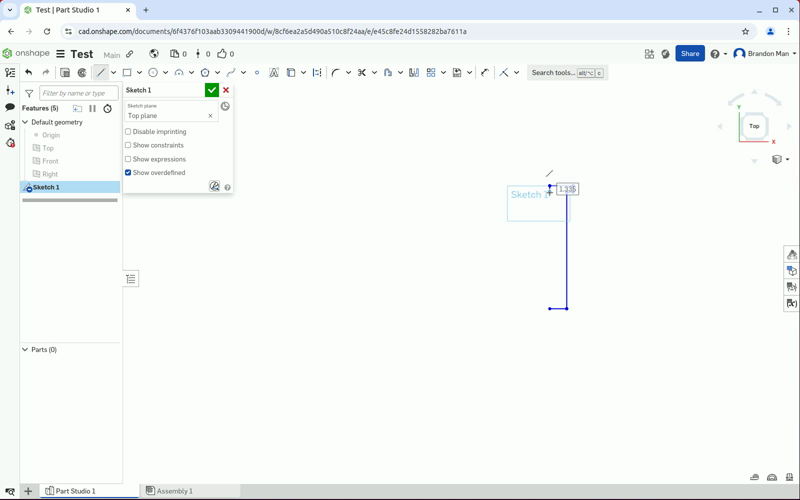
key_down(shift)
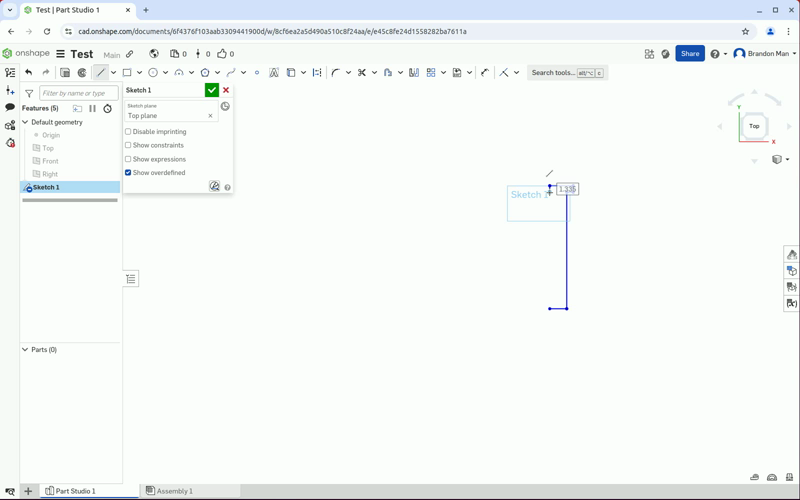
mouse_move(549, 272)
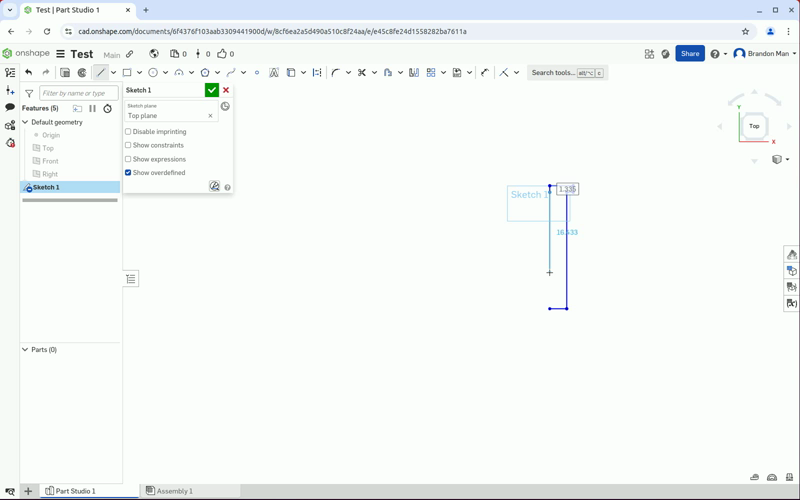
click(549, 272)
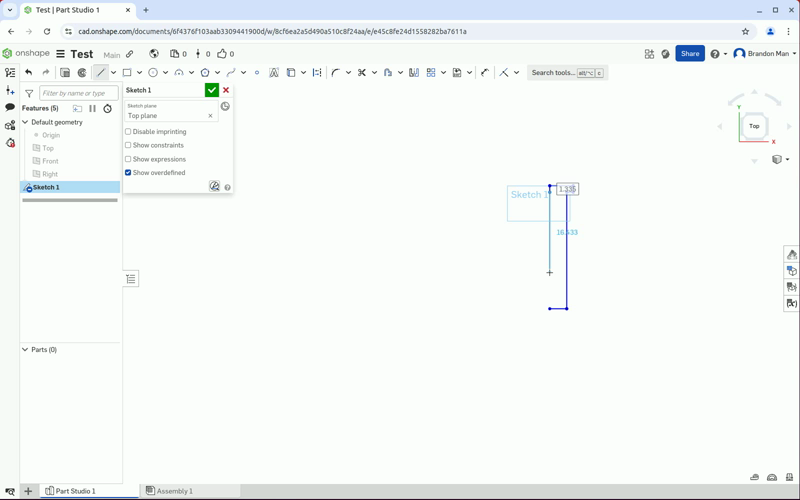
key_up(shift)
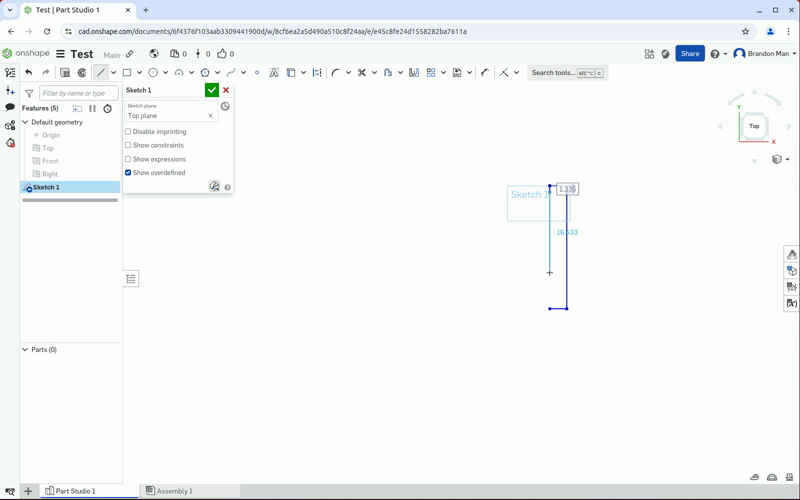
key(esc)
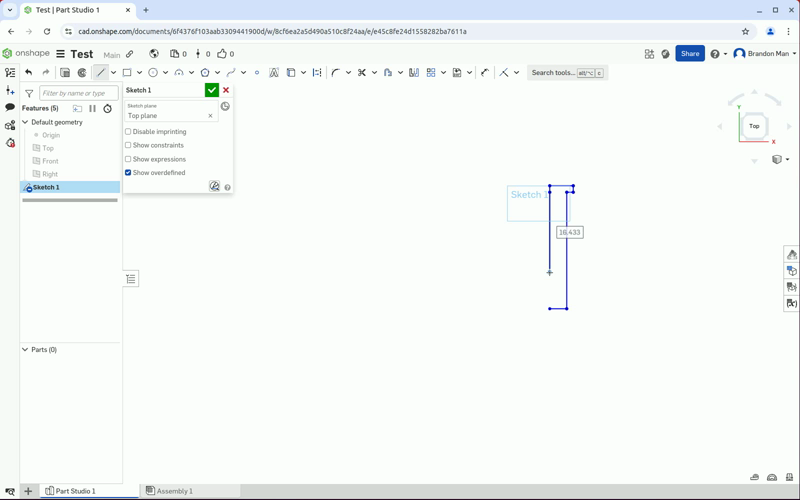
key(a)
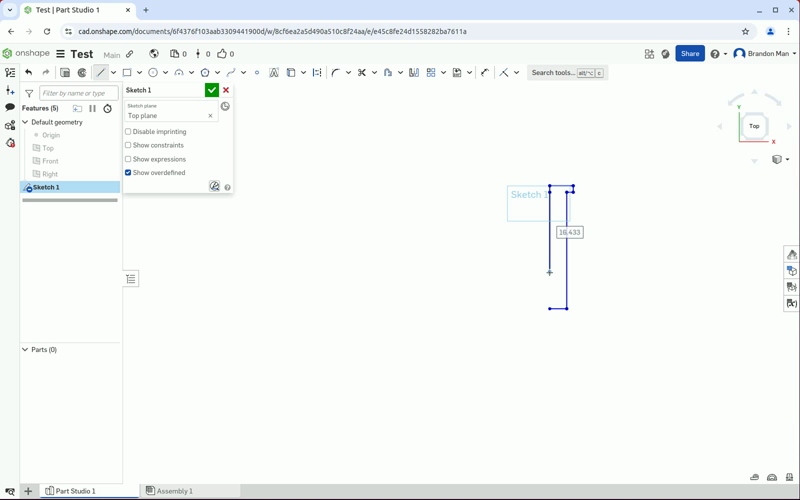
mouse_move(549, 272)
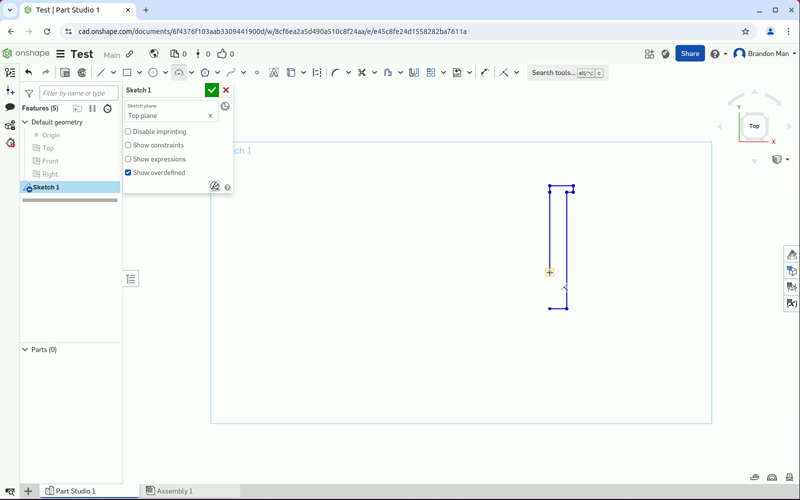
click(549, 272)
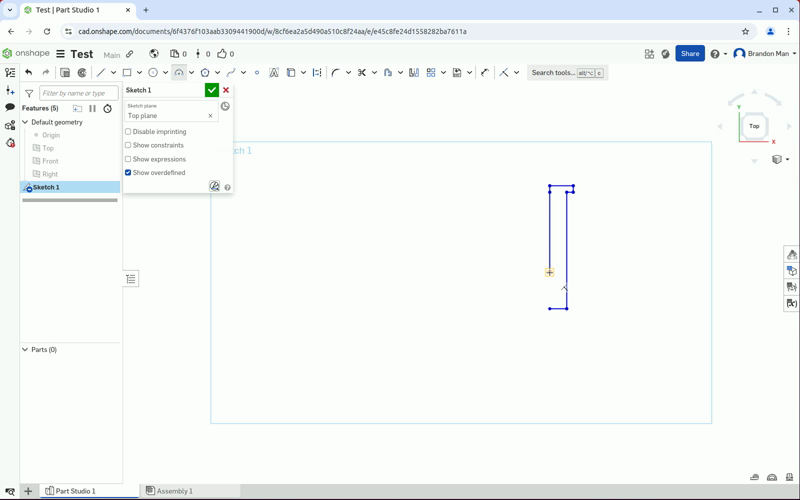
key_down(shift)
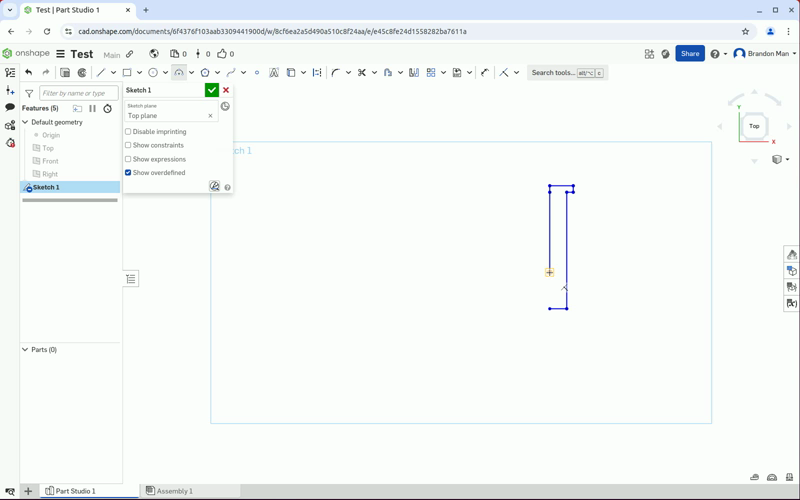
mouse_move(549, 289)
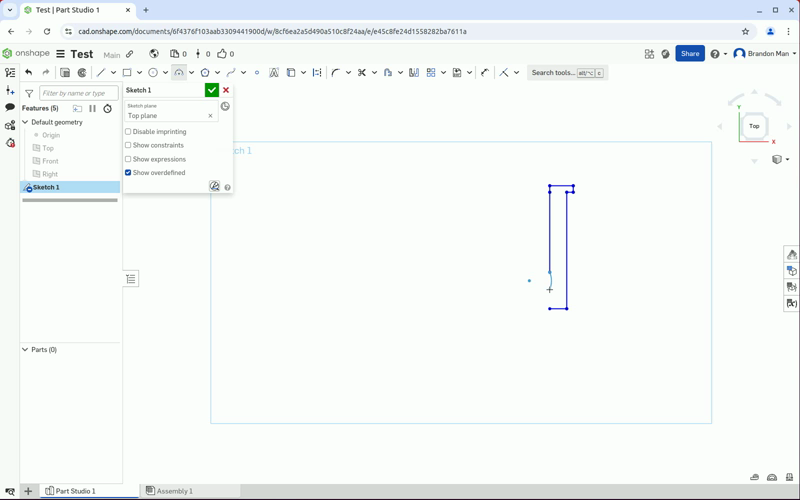
click(549, 289)
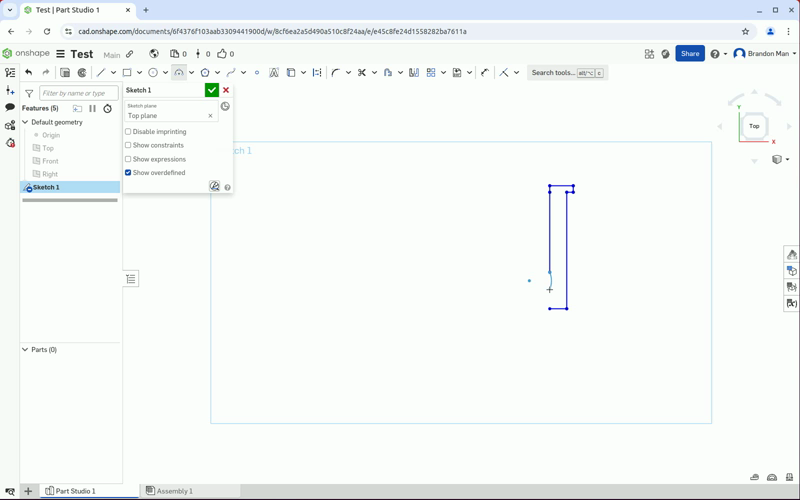
mouse_move(558, 280)
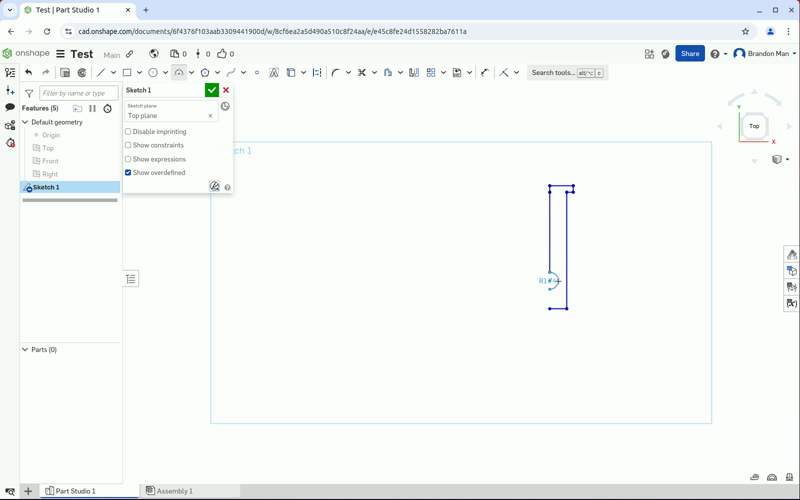
click(558, 280)
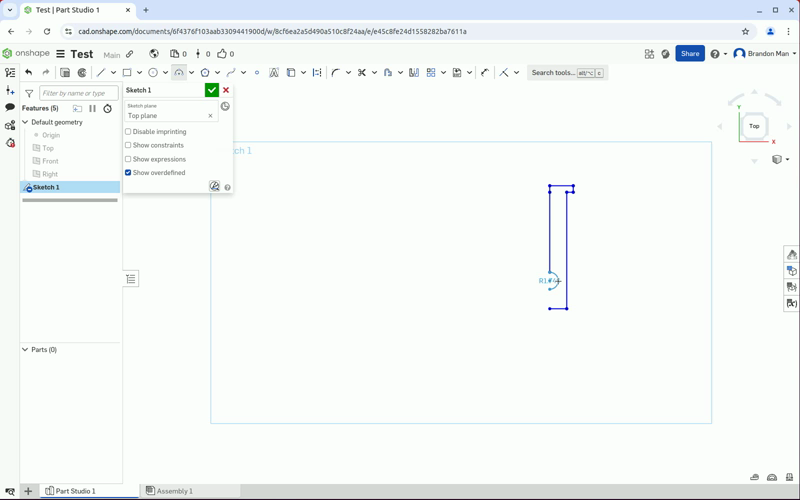
key_up(shift)
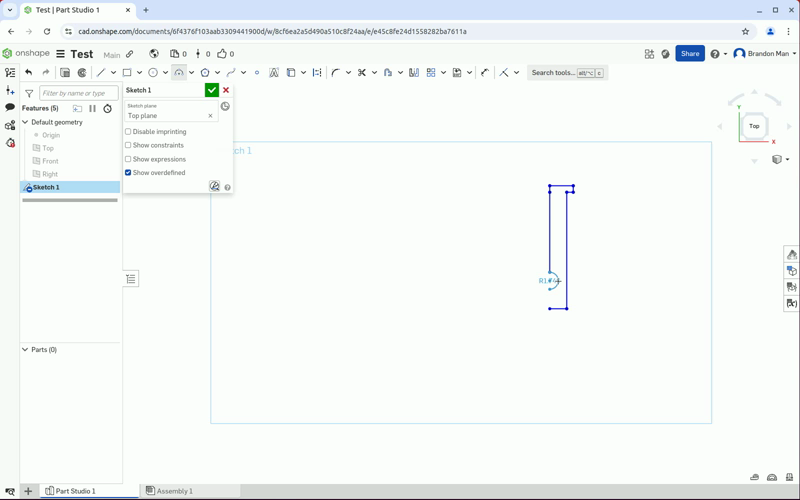
key(esc)
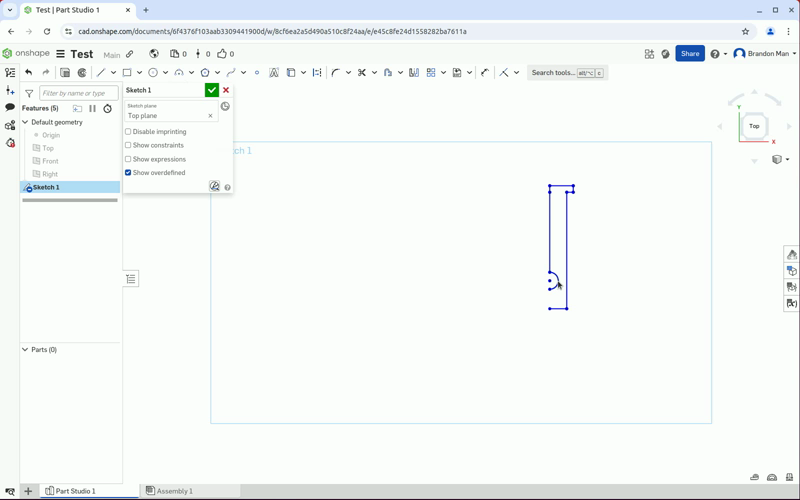
key(l)
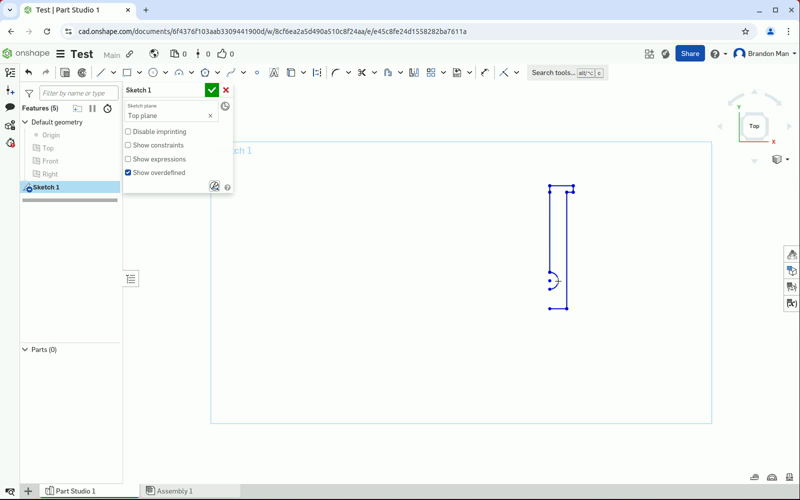
mouse_move(549, 289)
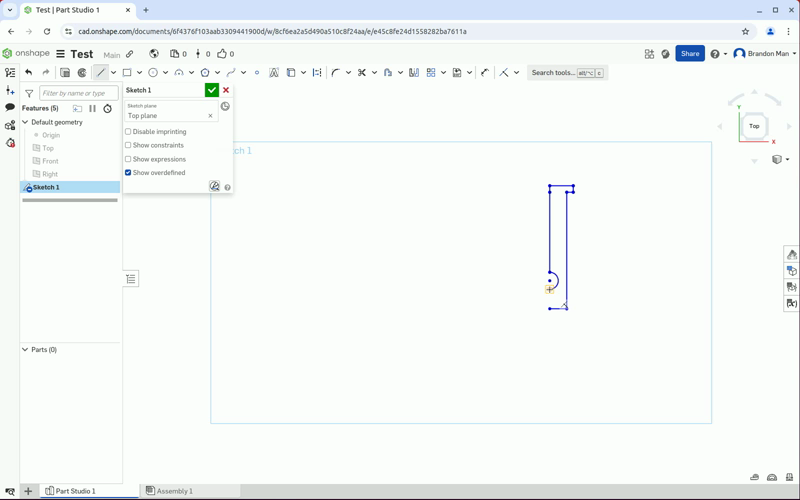
click(549, 289)
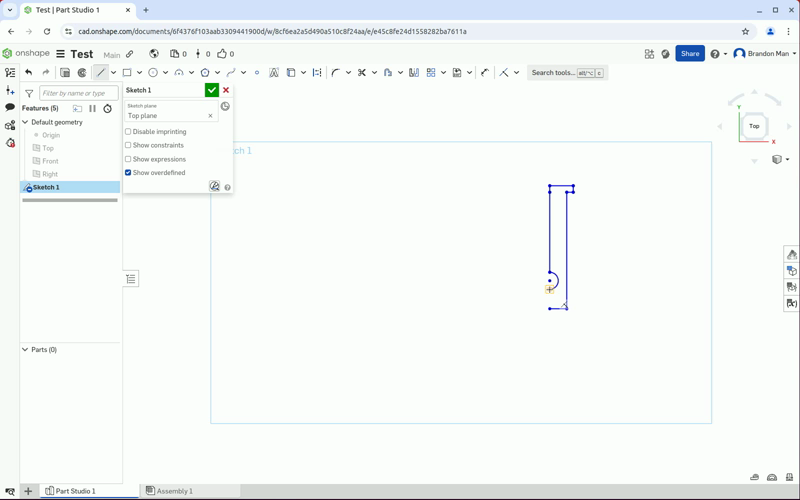
mouse_move(579, 289)
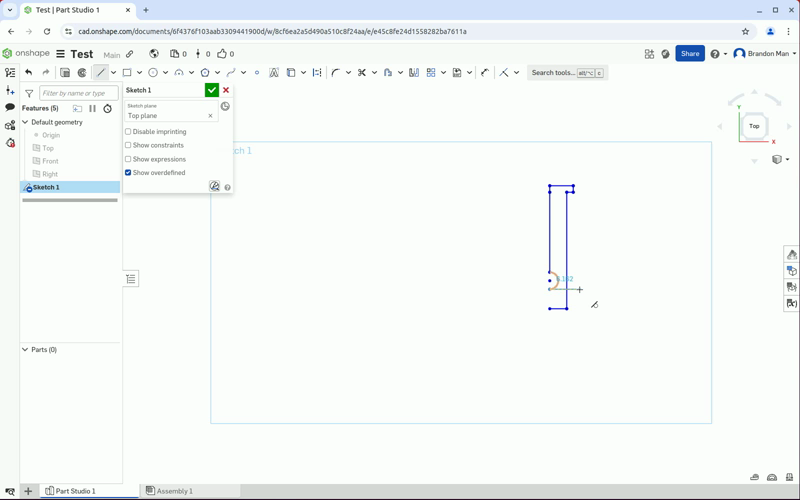
key_down(shift)
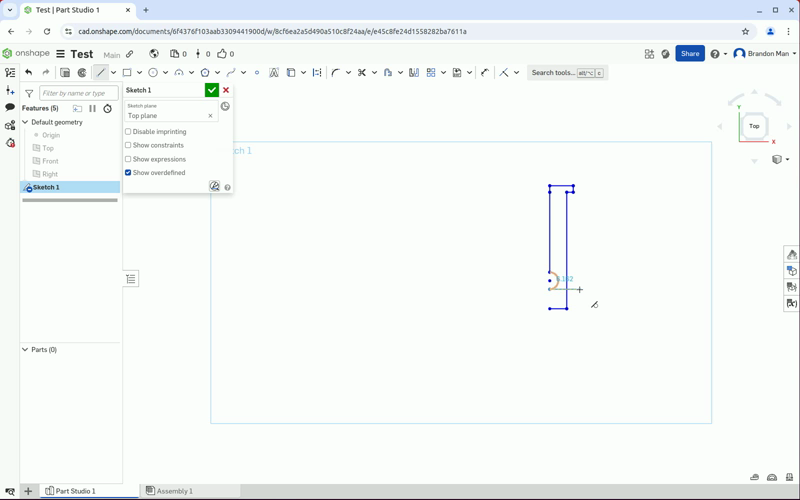
mouse_move(549, 308)
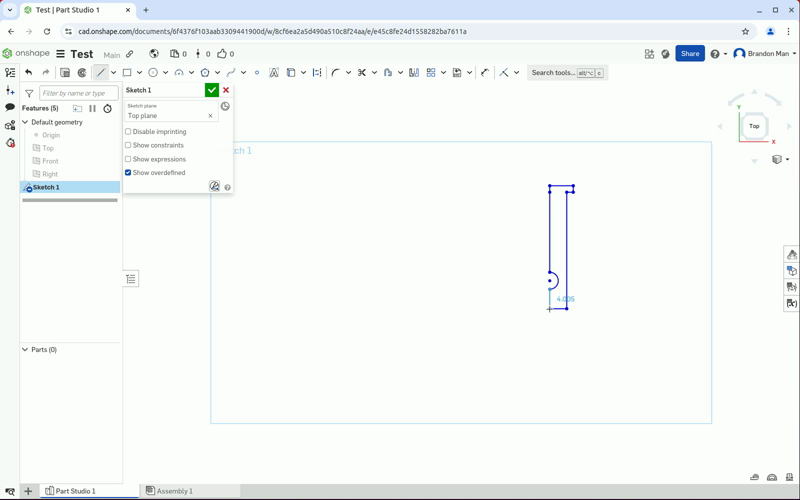
key_up(shift)
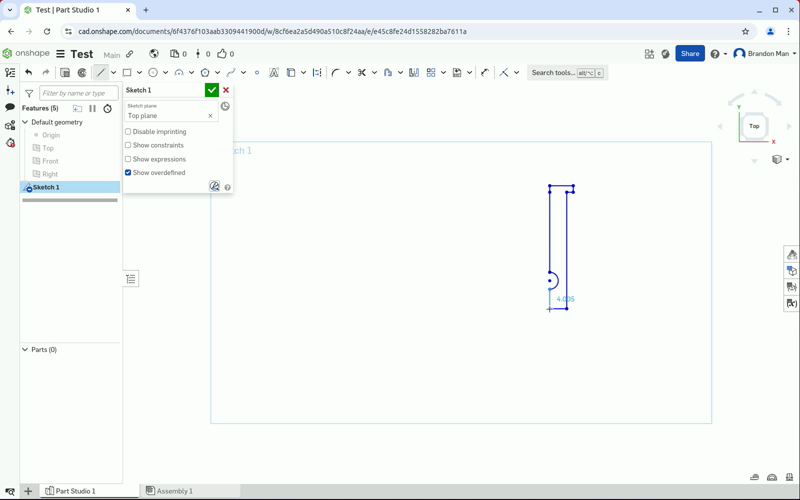
click(549, 308)
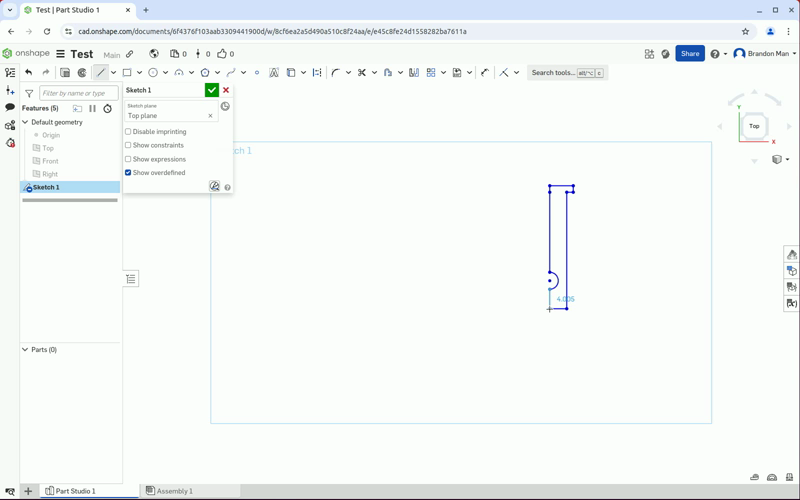
key(esc)
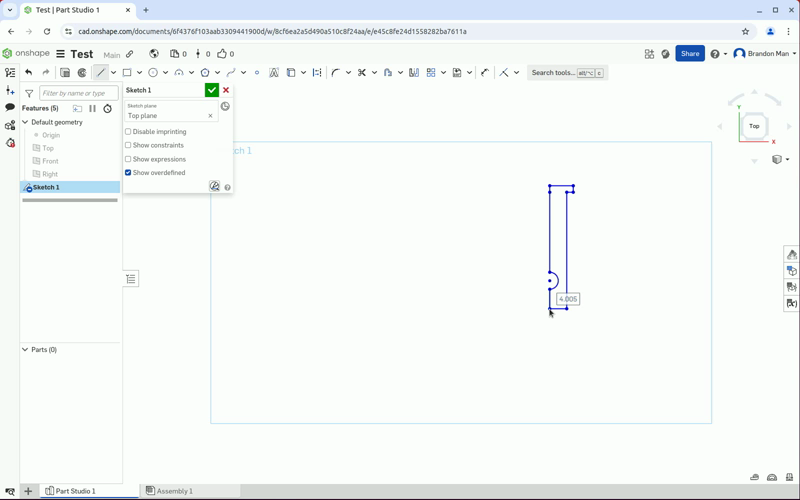
mouse_move(566, 189)
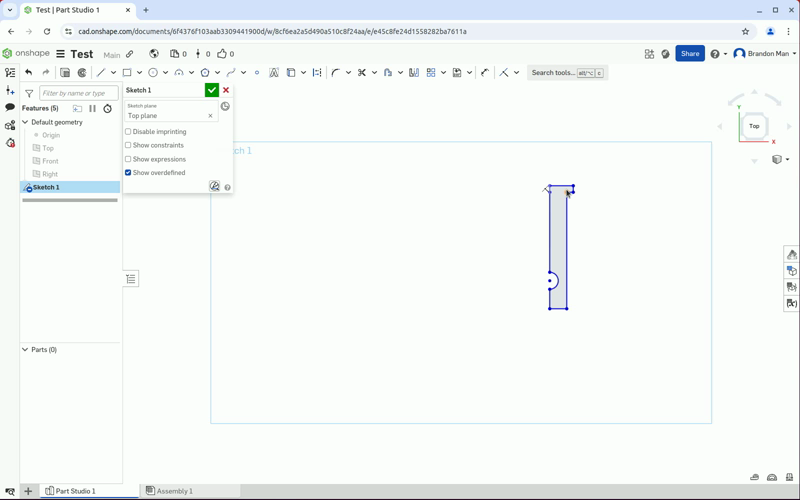
scroll(6)
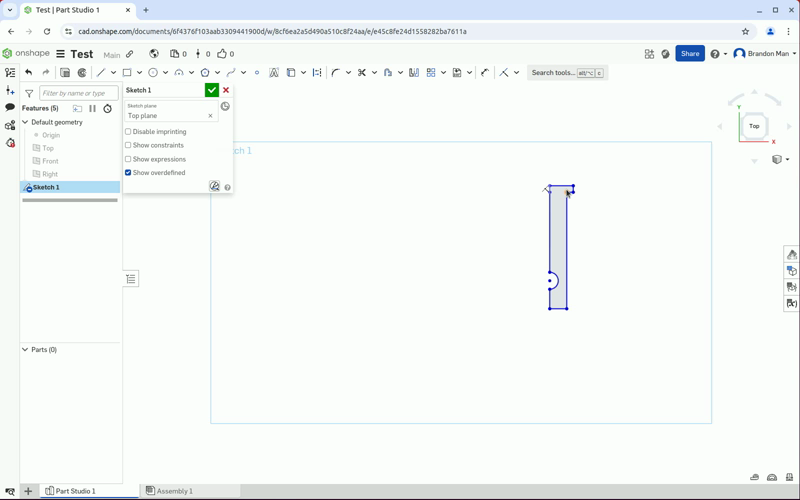
scroll(6)
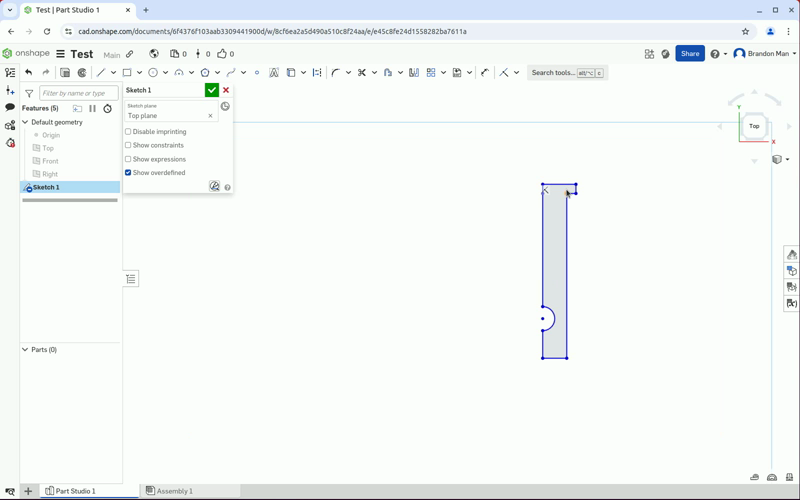
scroll(6)
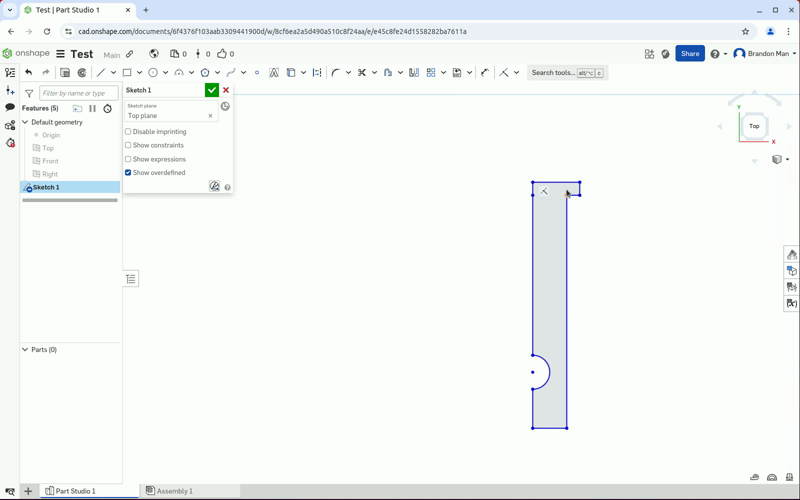
scroll(6)
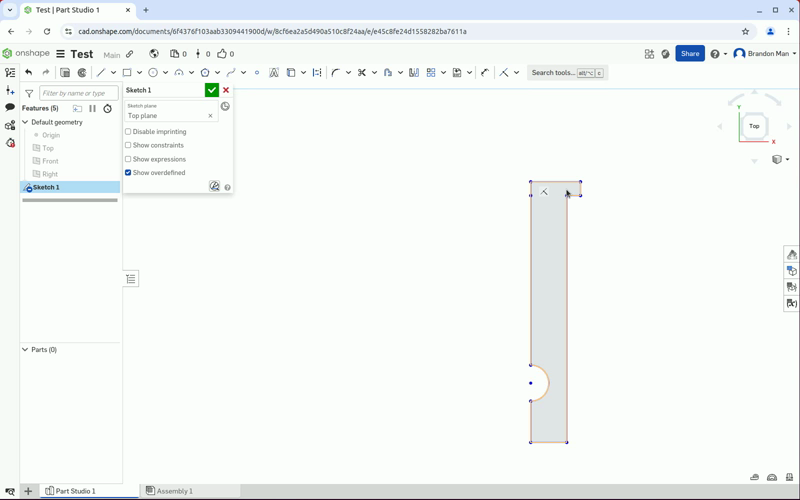
scroll(6)
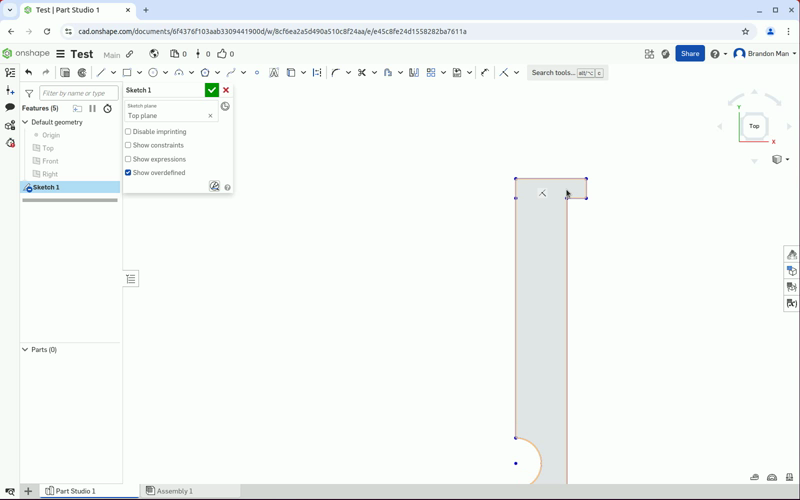
scroll(6)
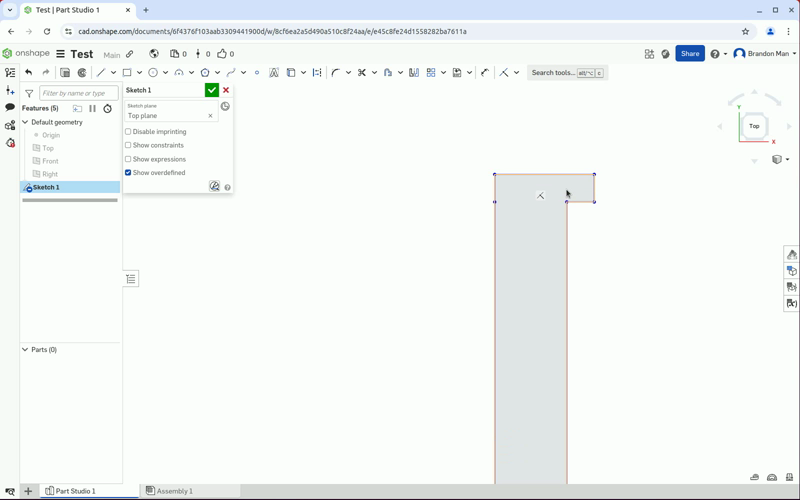
scroll(6)
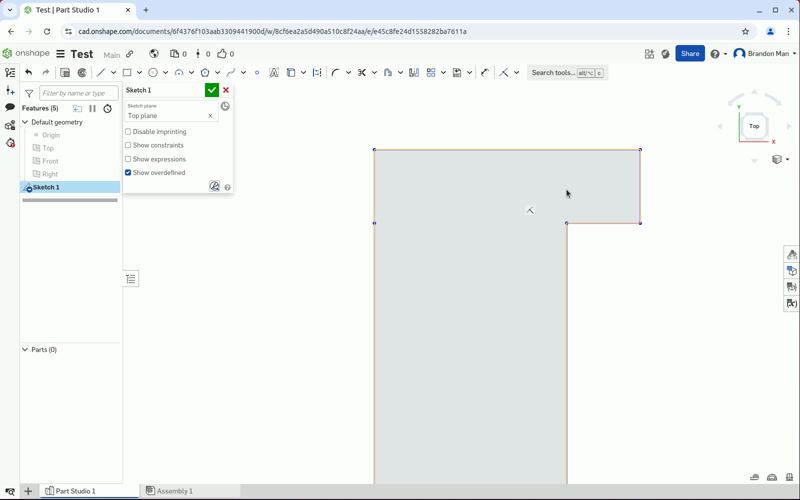
click(566, 189)
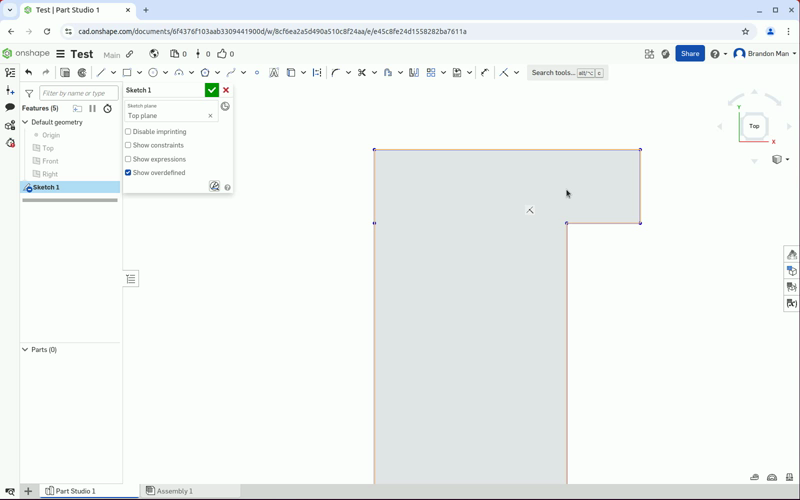
scroll(-6)
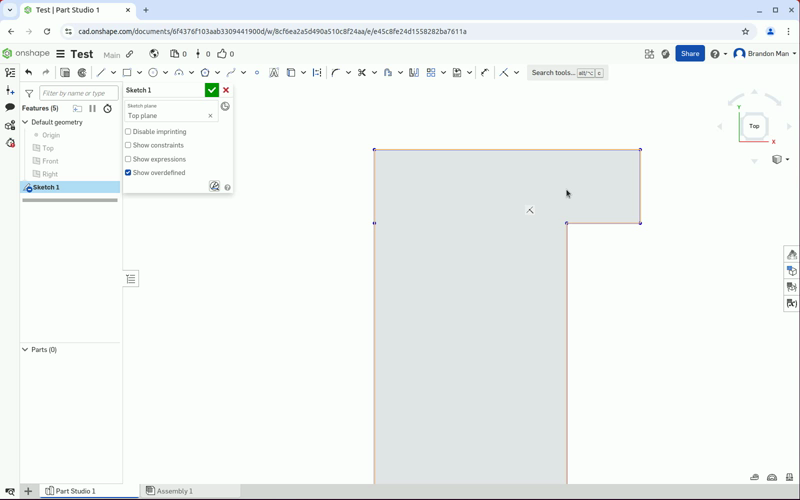
scroll(-6)
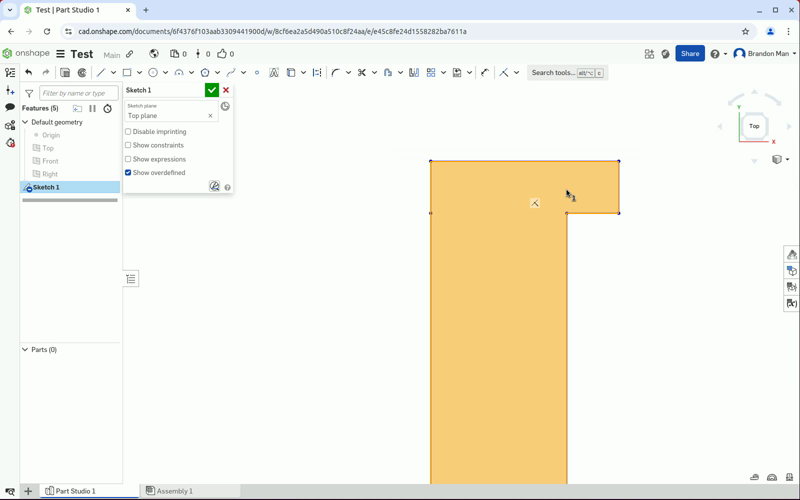
scroll(-6)
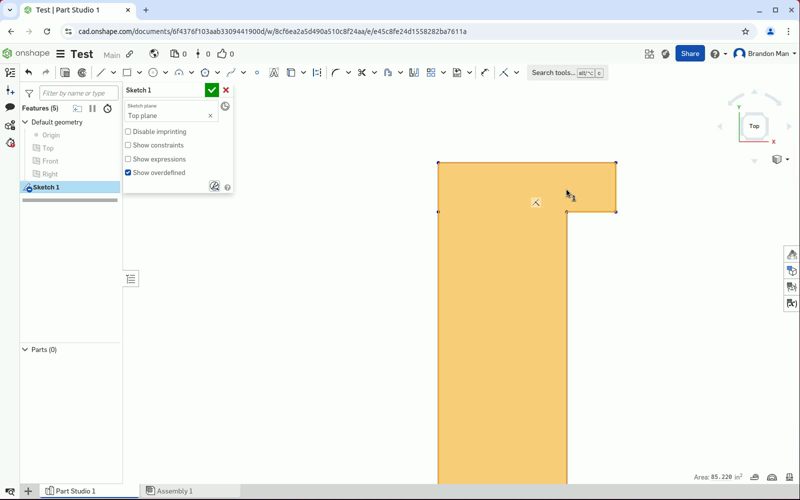
scroll(-6)
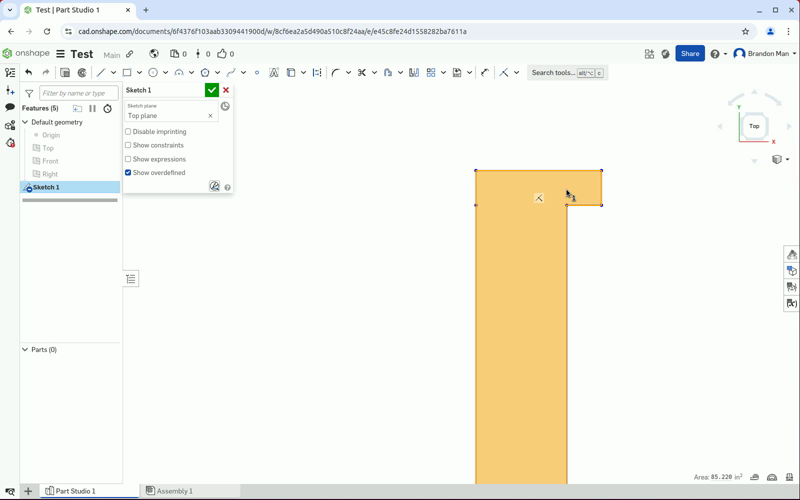
scroll(-6)
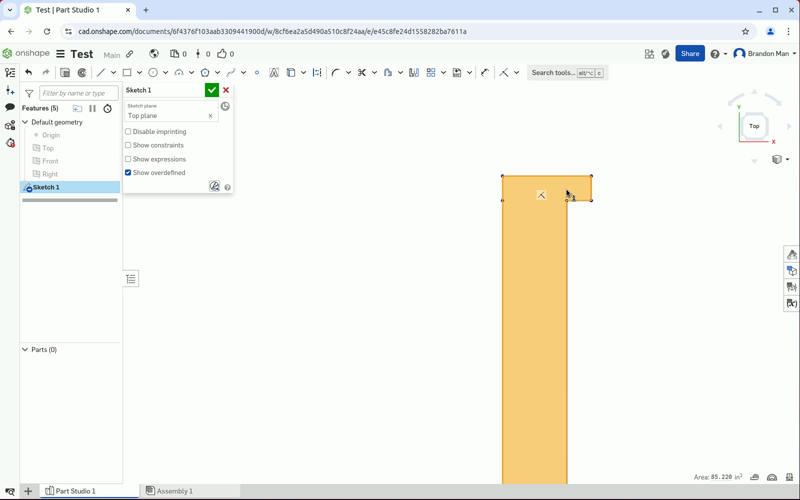
scroll(-6)
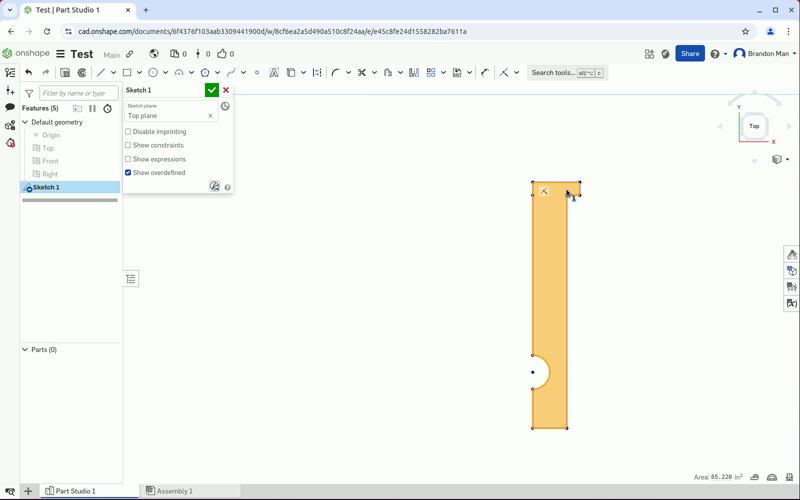
scroll(-6)
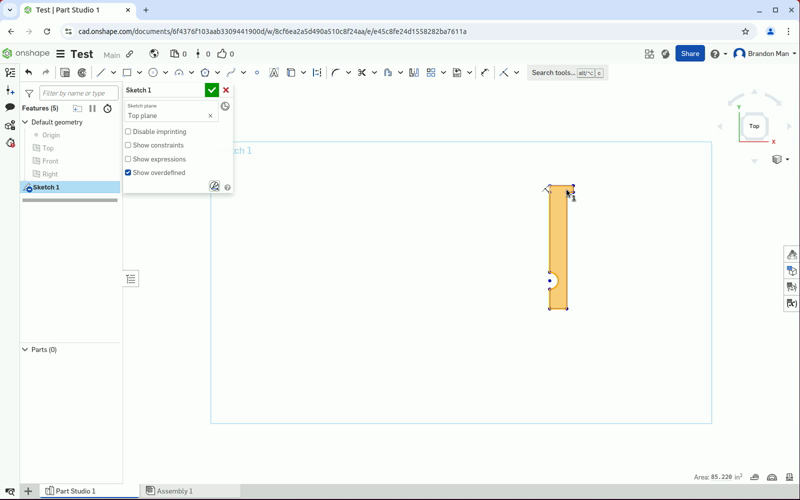
mouse_move(73, 352)
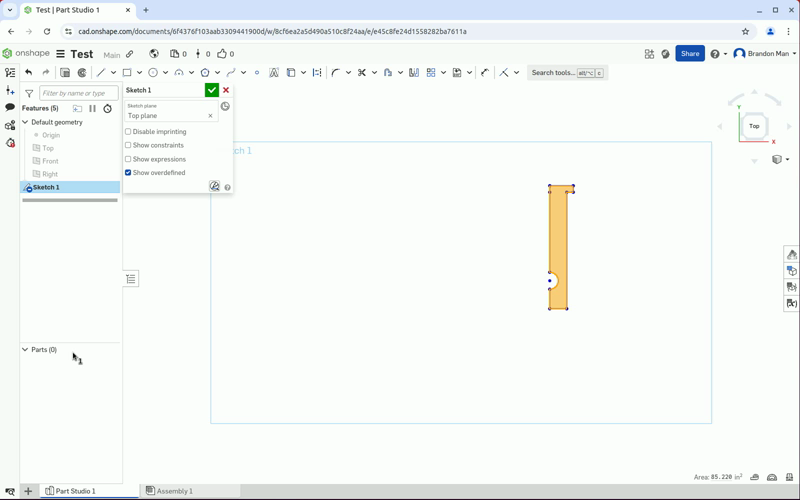
key(shift+y)
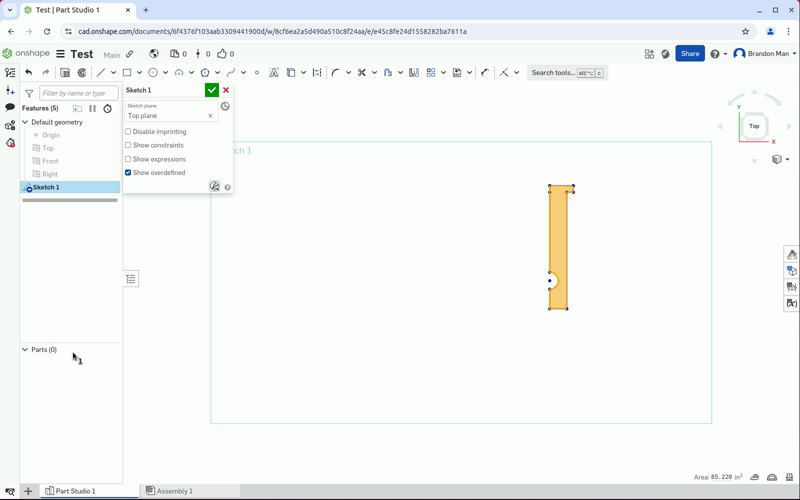
key(shift+e)
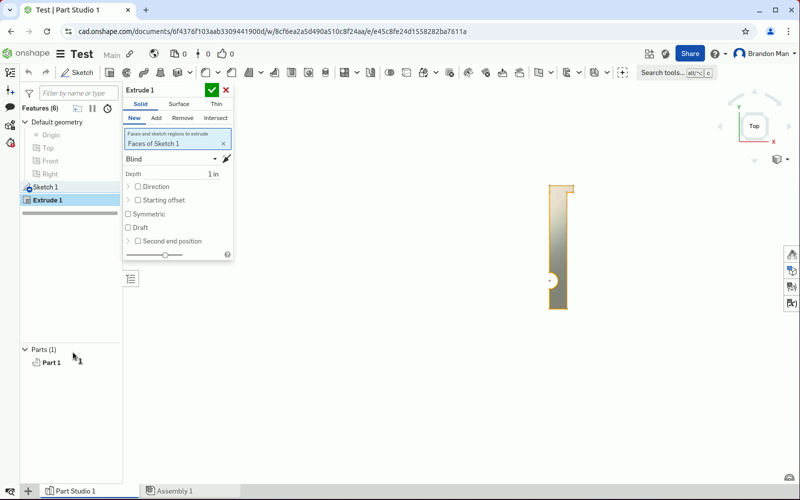
mouse_move(143, 106)
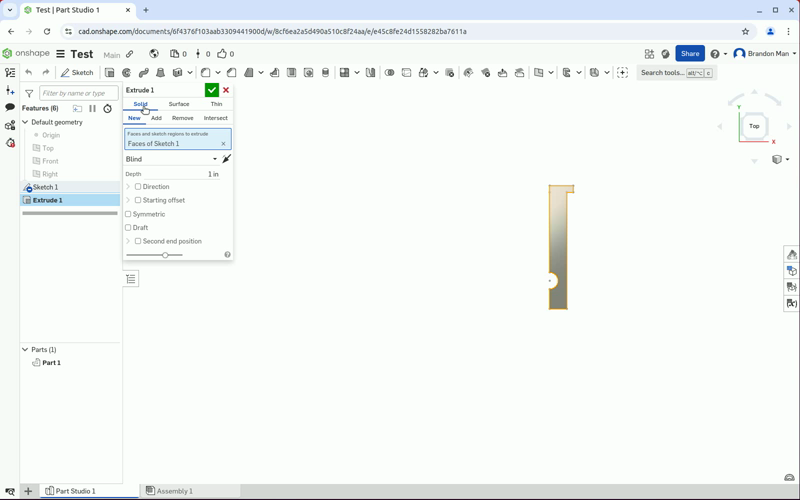
click(143, 106)
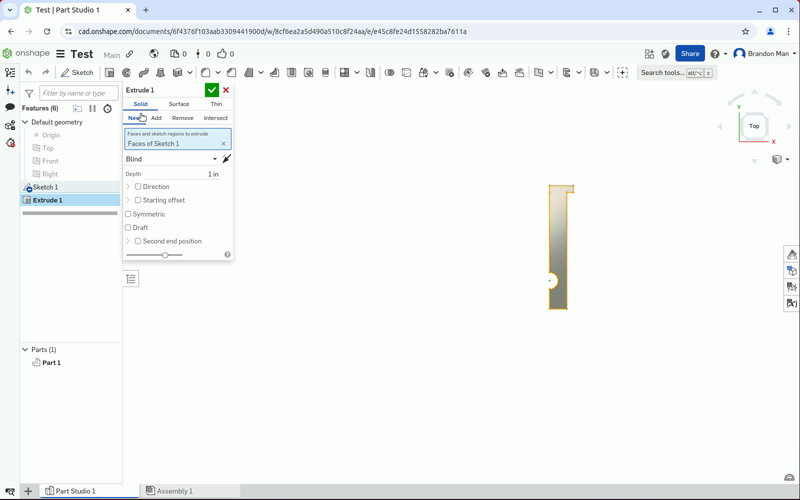
mouse_move(137, 120)
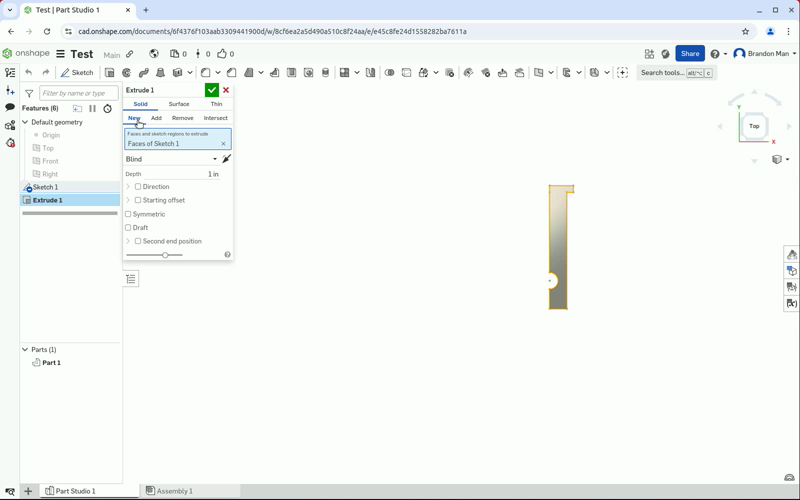
click(137, 120)
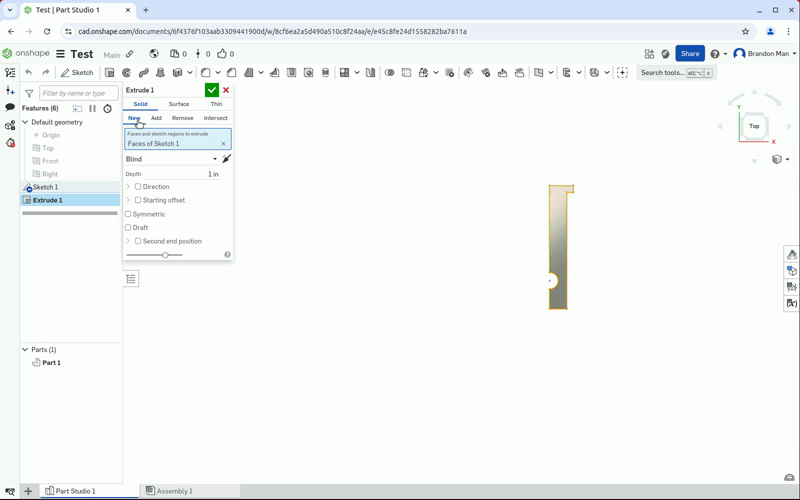
key(tab, 4)
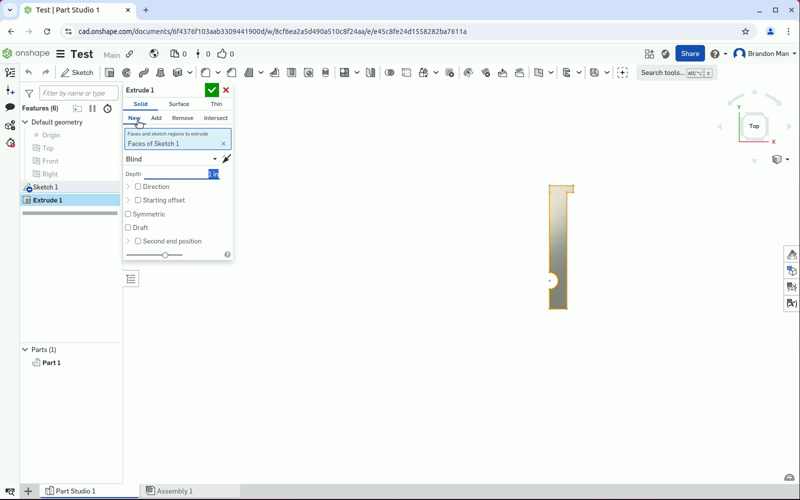
text(3.37)
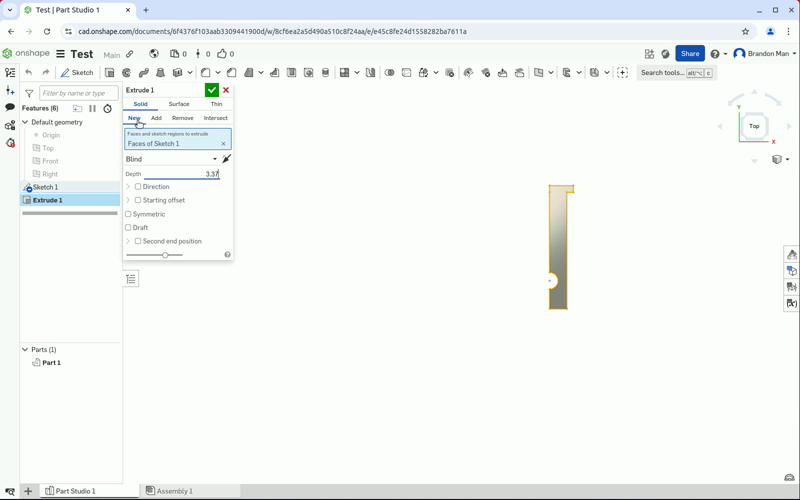
key(enter)
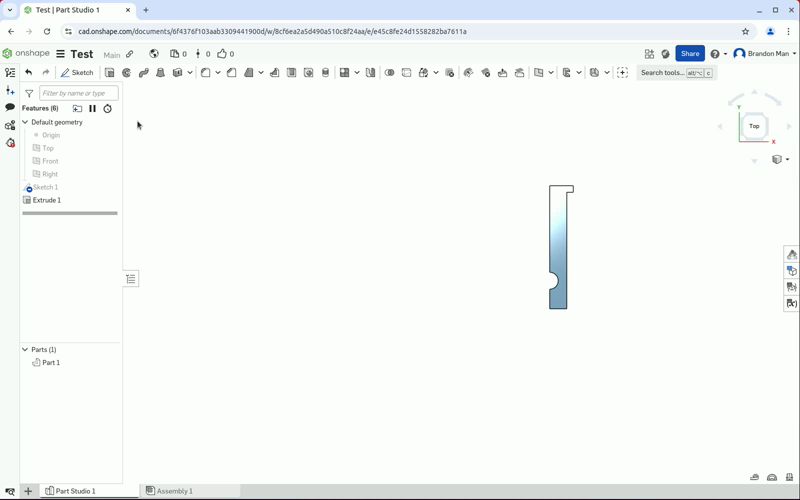
key(shift+h)
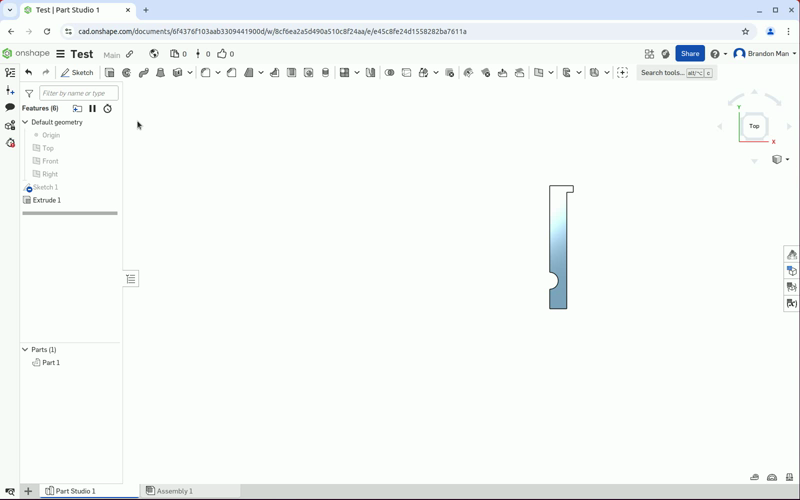
key(shift+h)
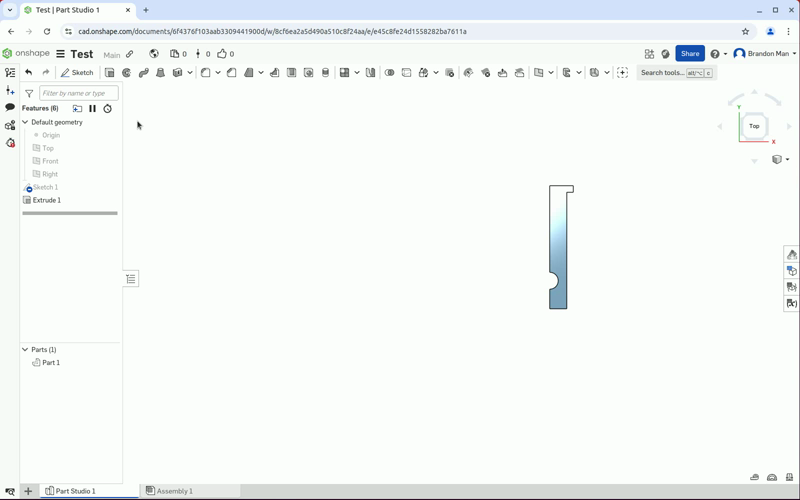
mouse_move(73, 189)
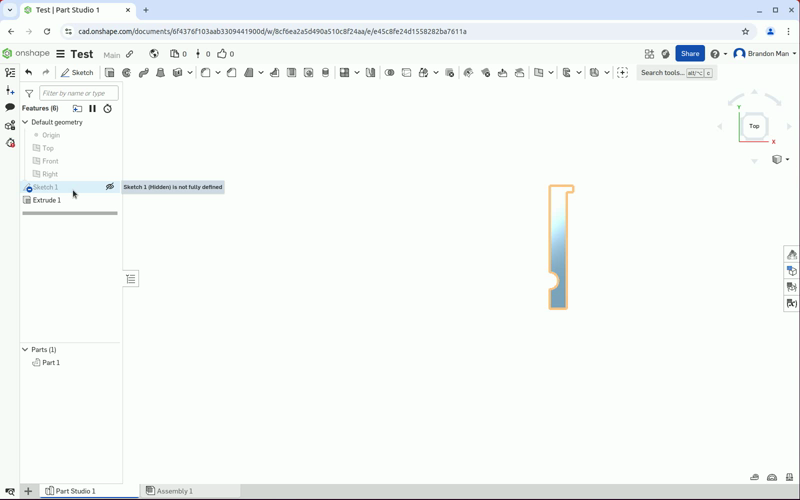
click(73, 189)
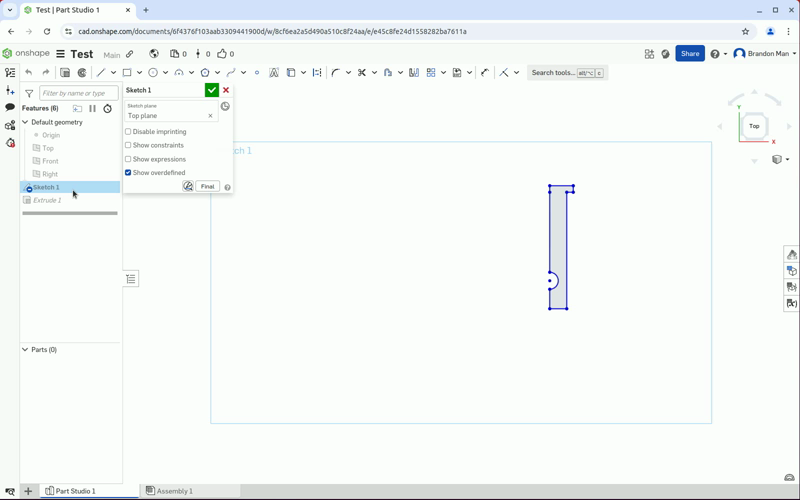
mouse_move(229, 92)
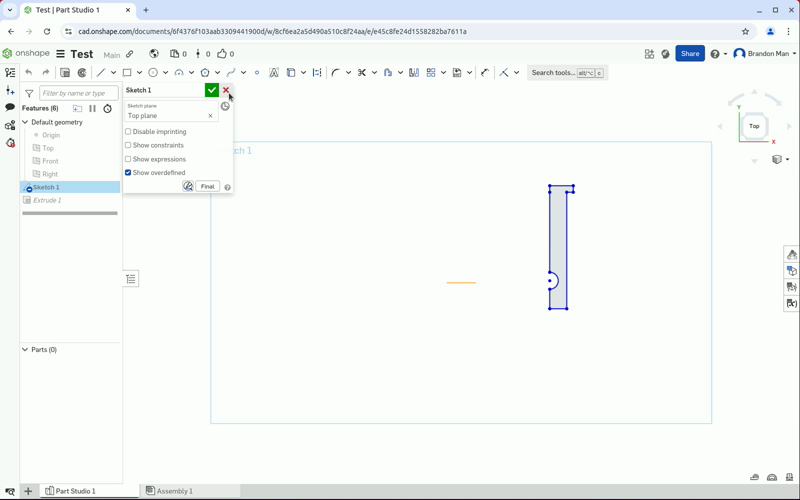
click(229, 92)
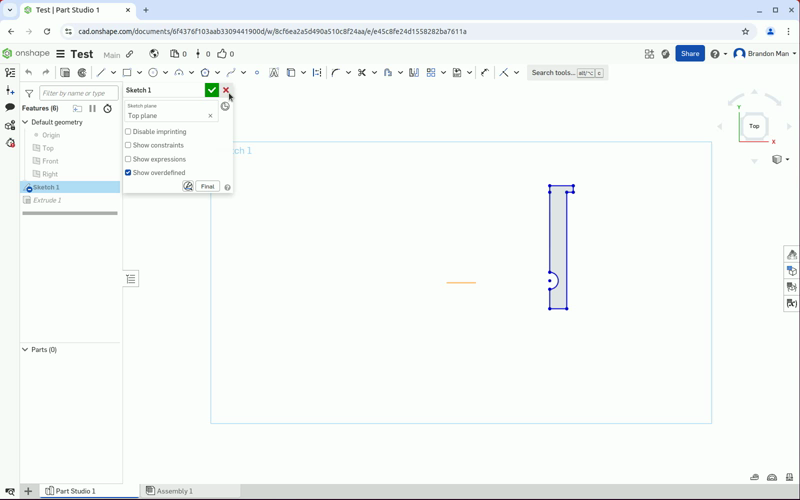
key(shift+s)
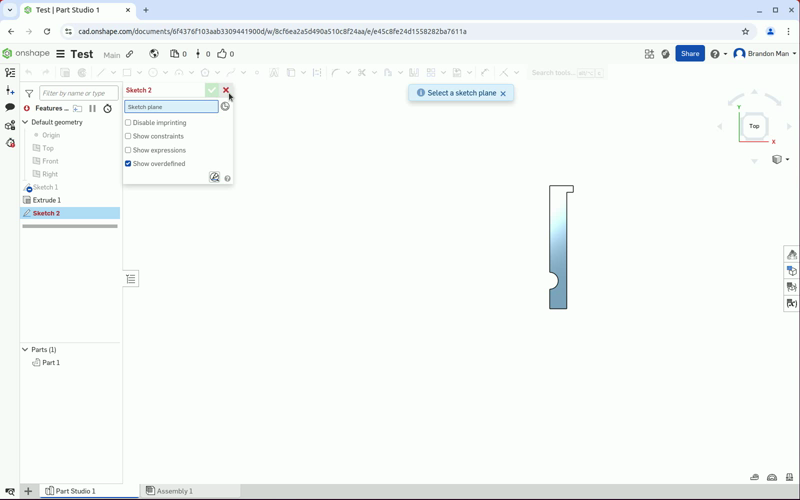
mouse_move(73, 150)
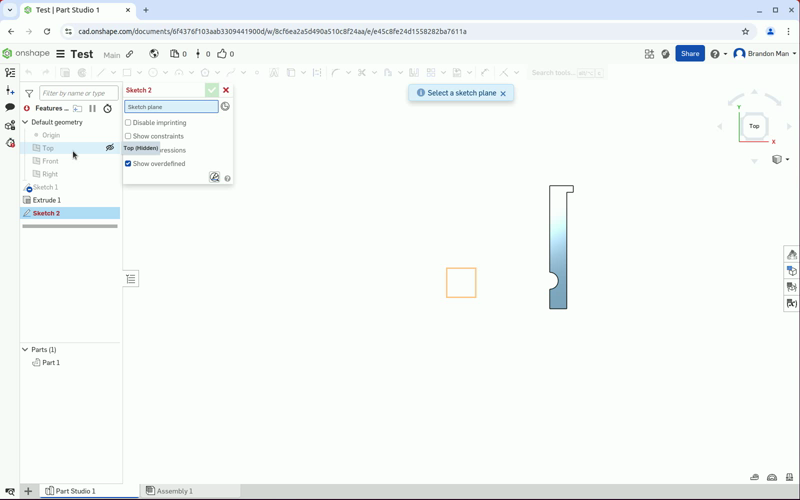
click(73, 150)
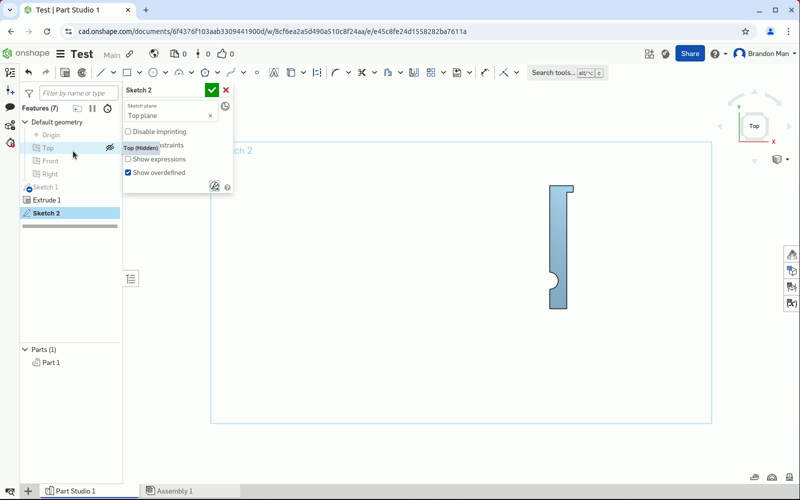
mouse_move(73, 352)
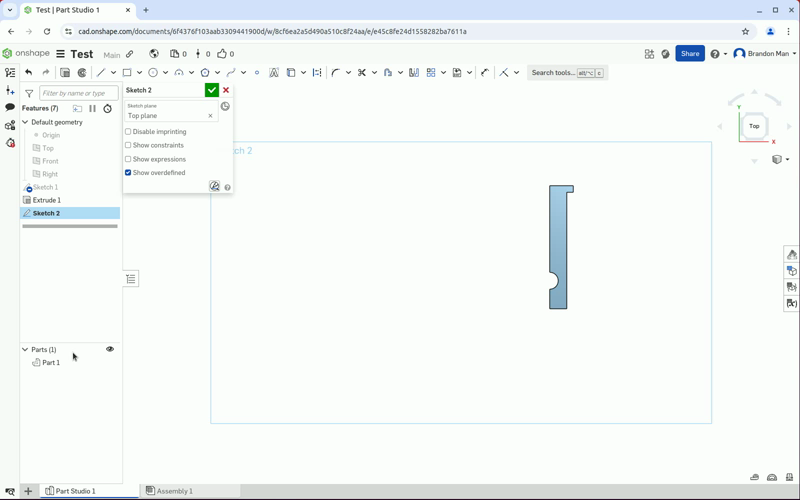
key(y)
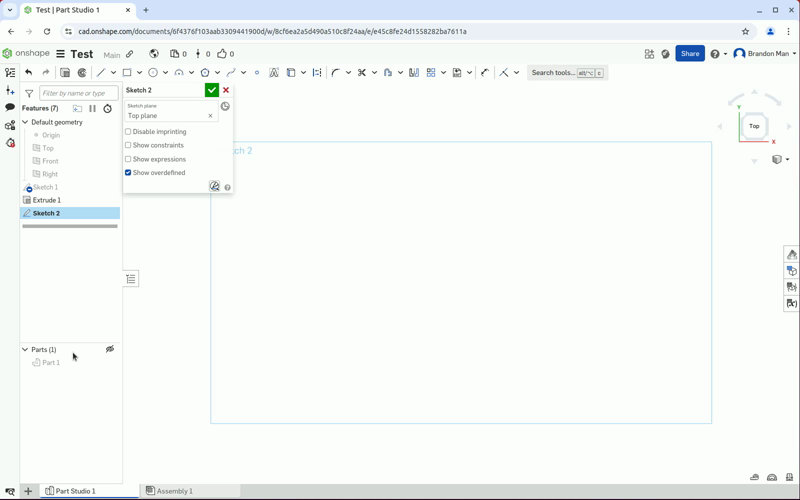
key(l)
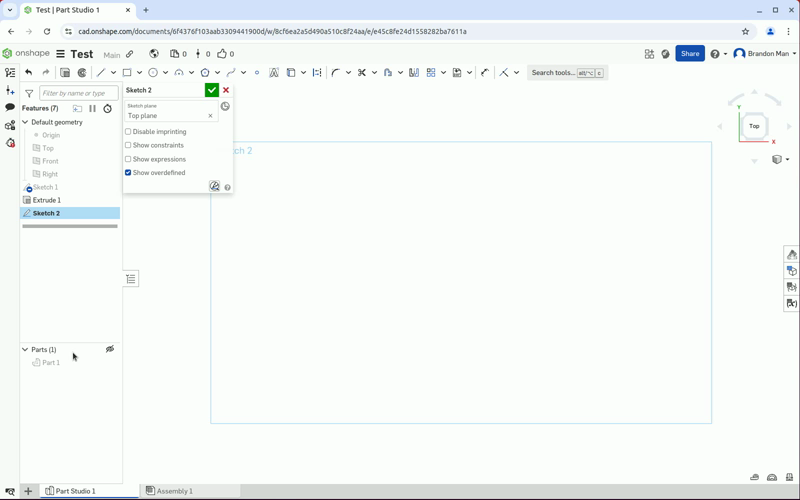
key_down(shift)
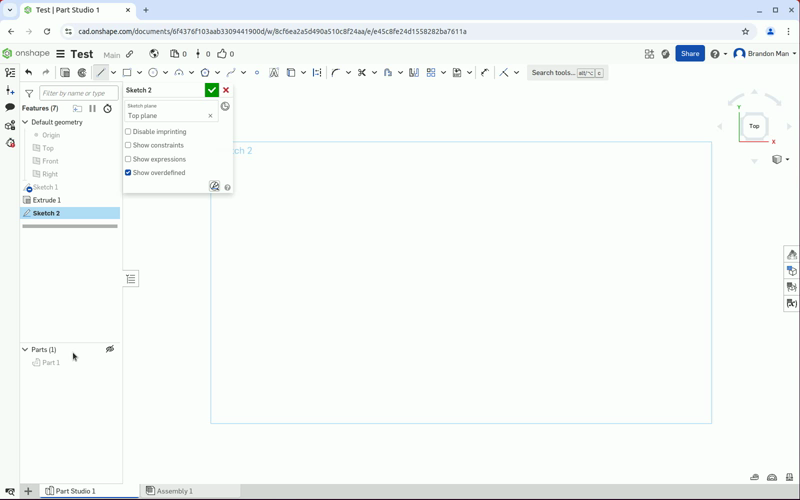
mouse_move(527, 191)
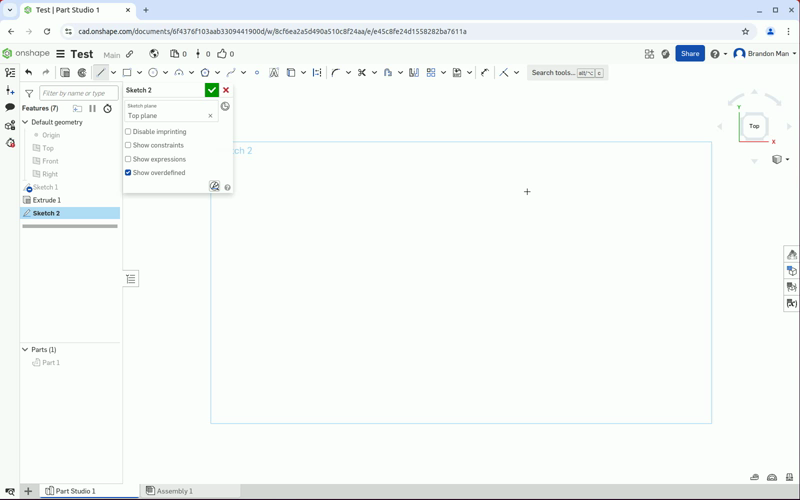
click(527, 191)
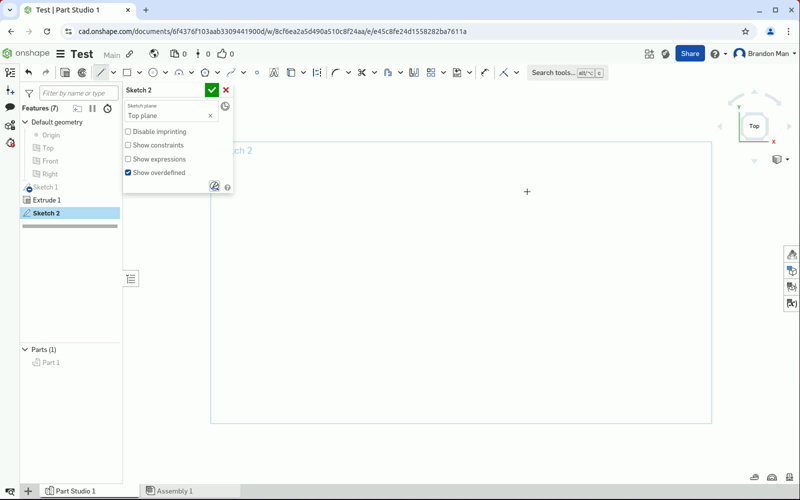
key_up(shift)
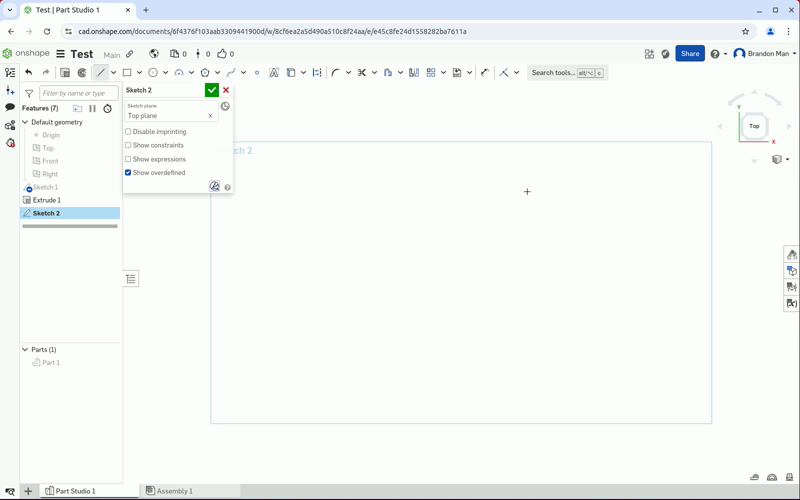
key_down(shift)
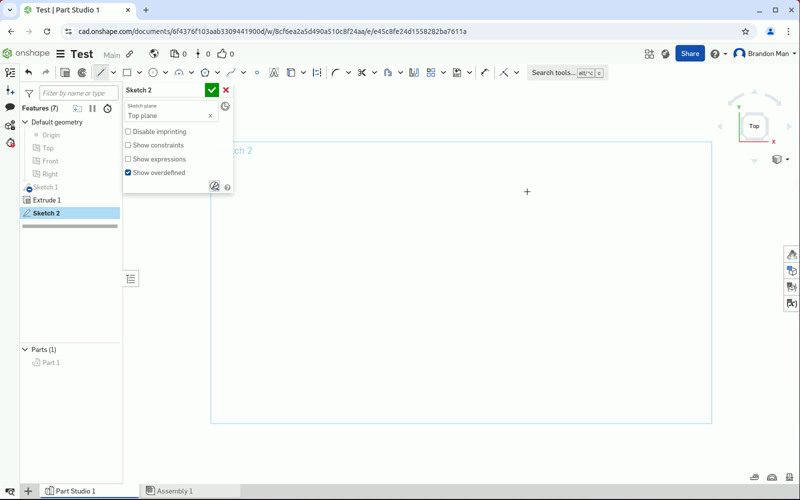
mouse_move(557, 191)
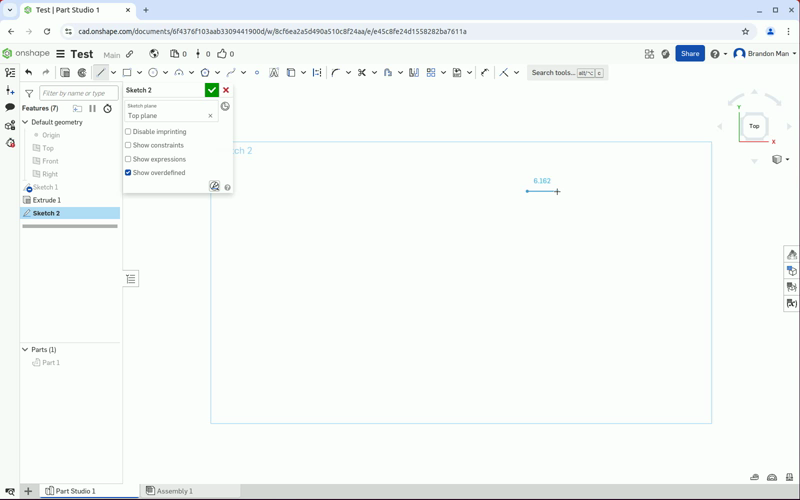
mouse_move(533, 191)
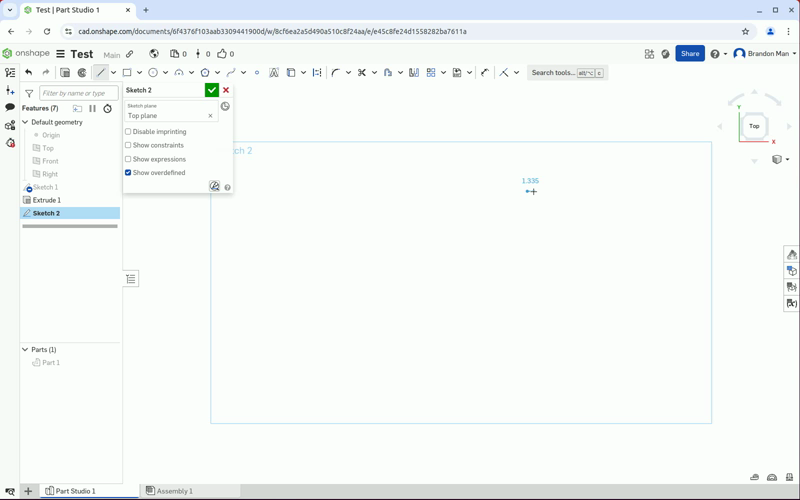
scroll(6)
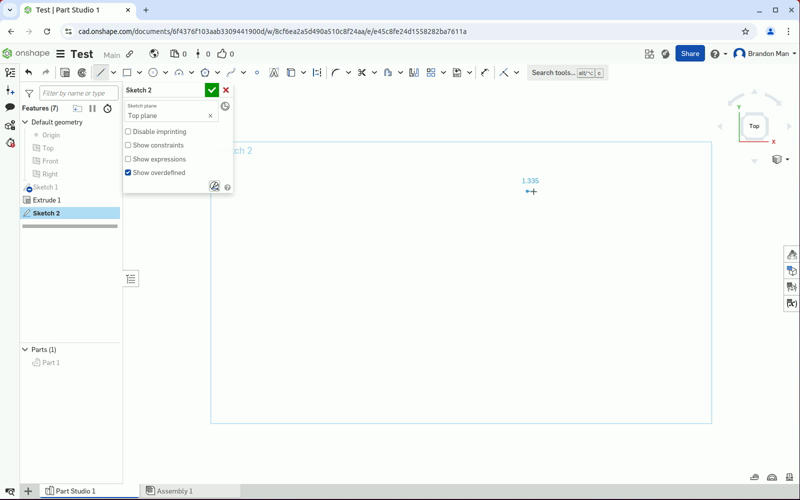
scroll(6)
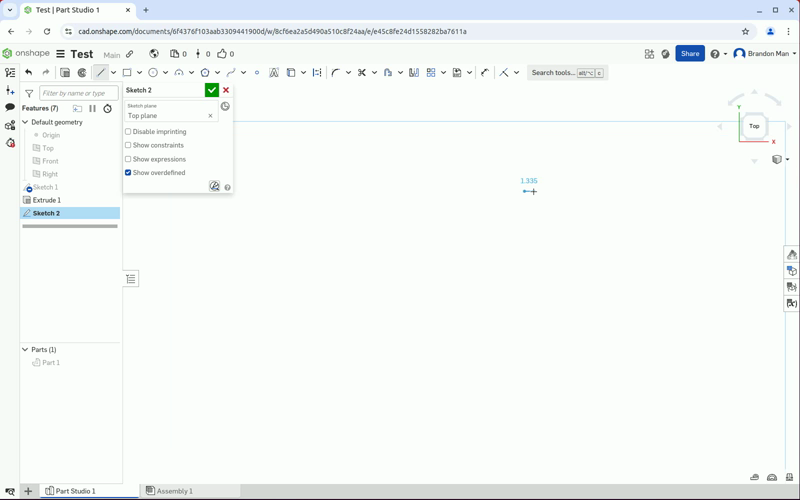
scroll(6)
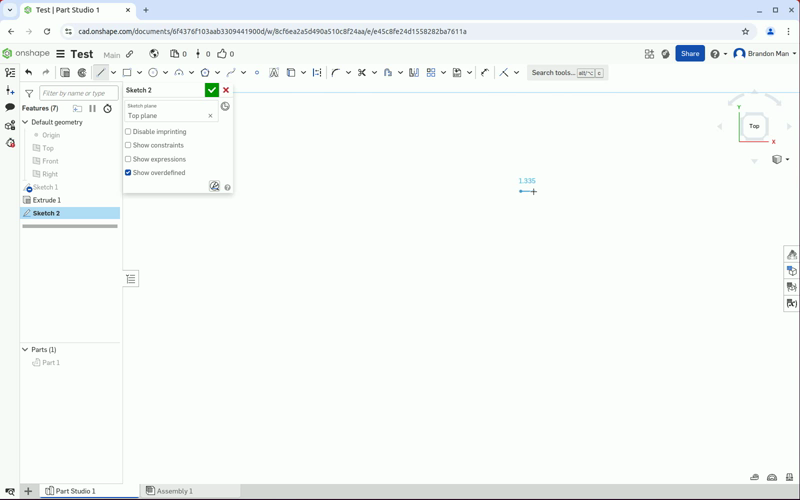
scroll(6)
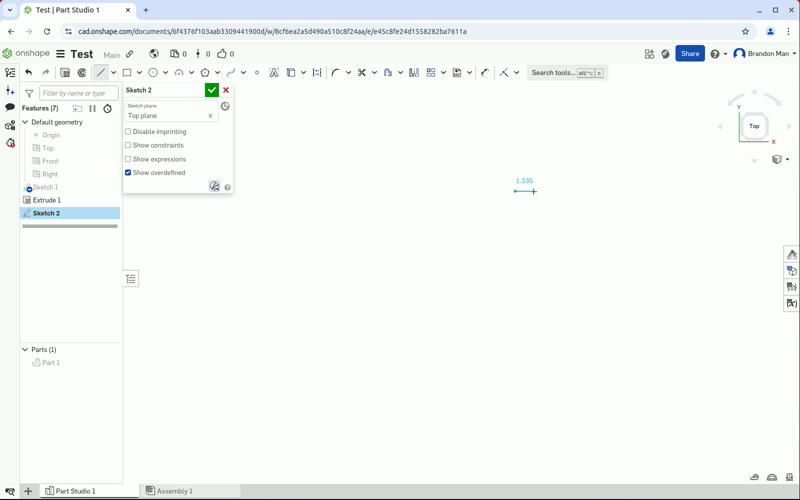
scroll(6)
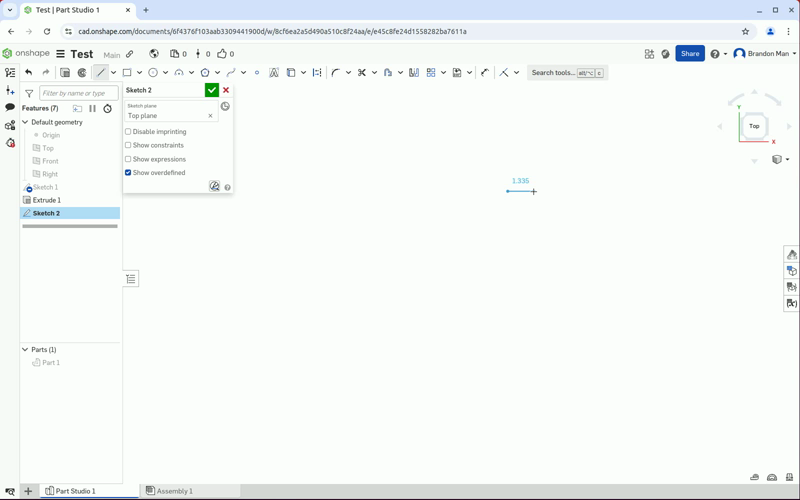
scroll(6)
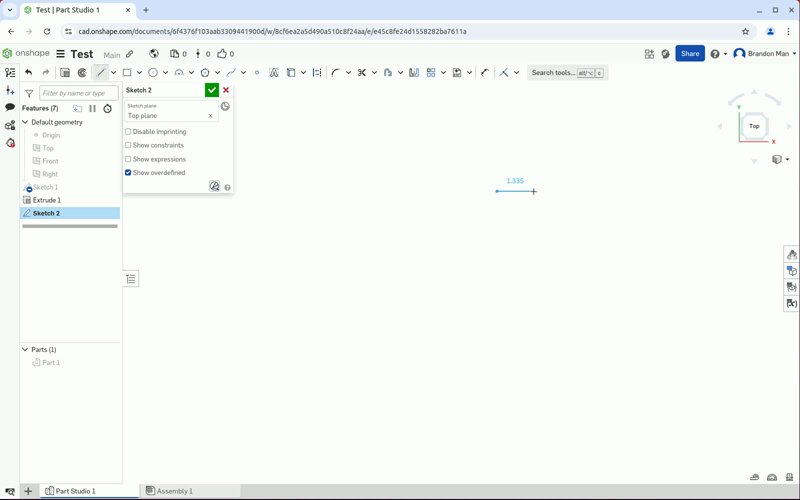
scroll(6)
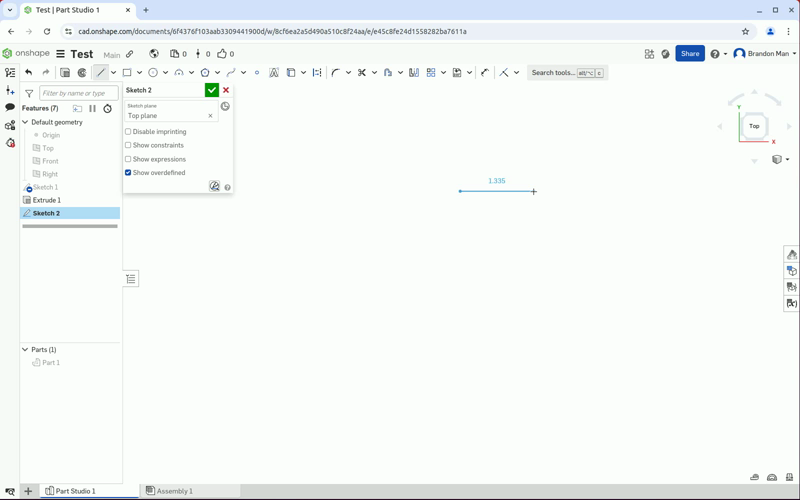
click(533, 191)
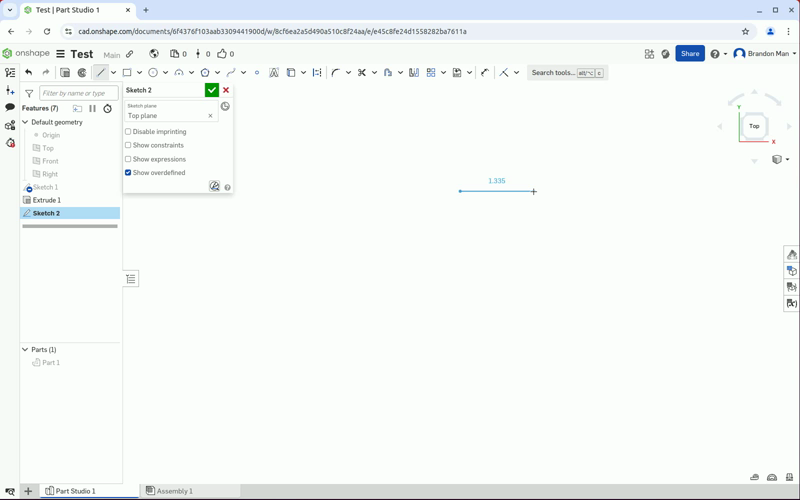
scroll(-6)
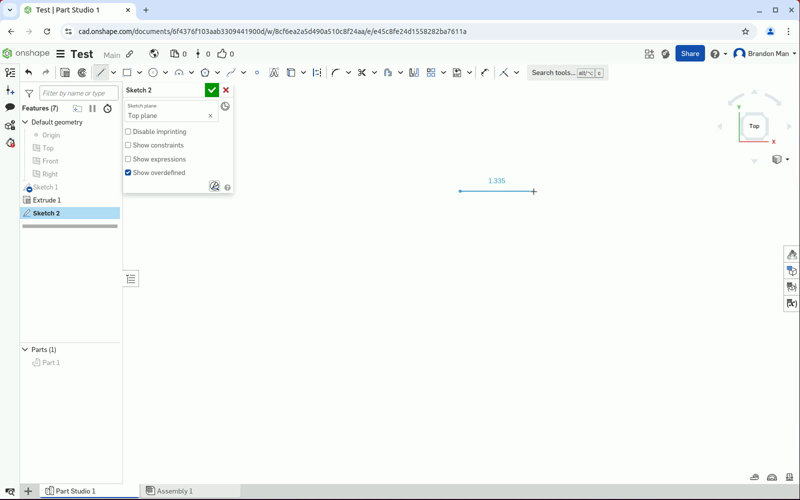
scroll(-6)
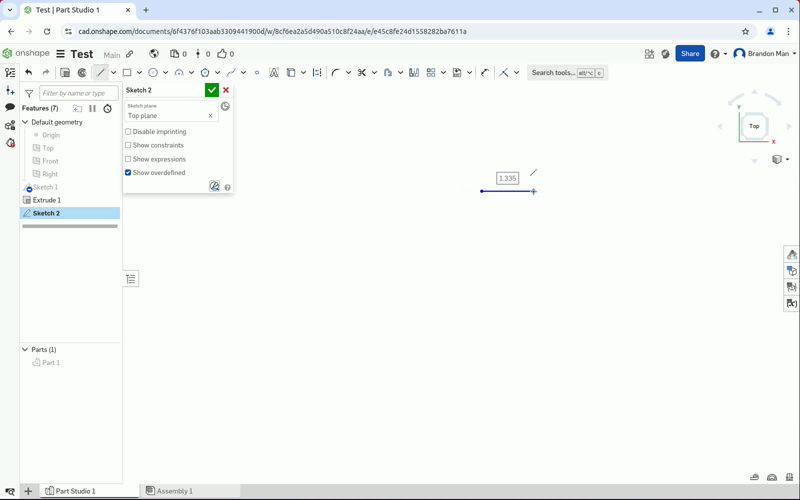
scroll(-6)
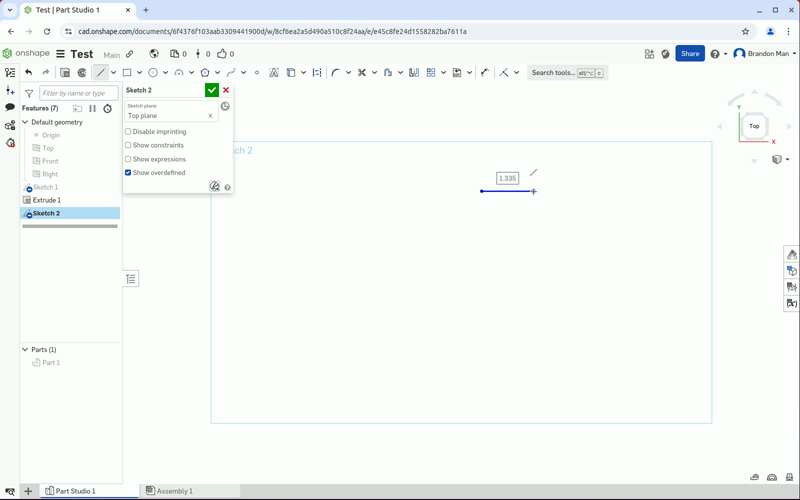
scroll(-6)
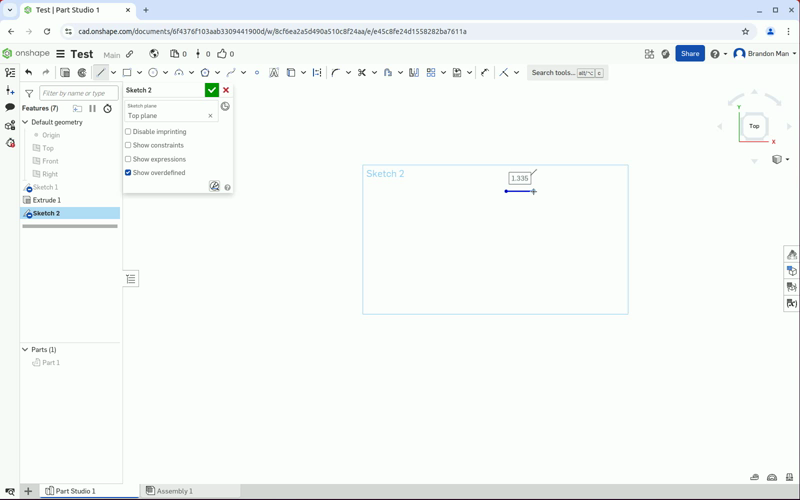
scroll(-6)
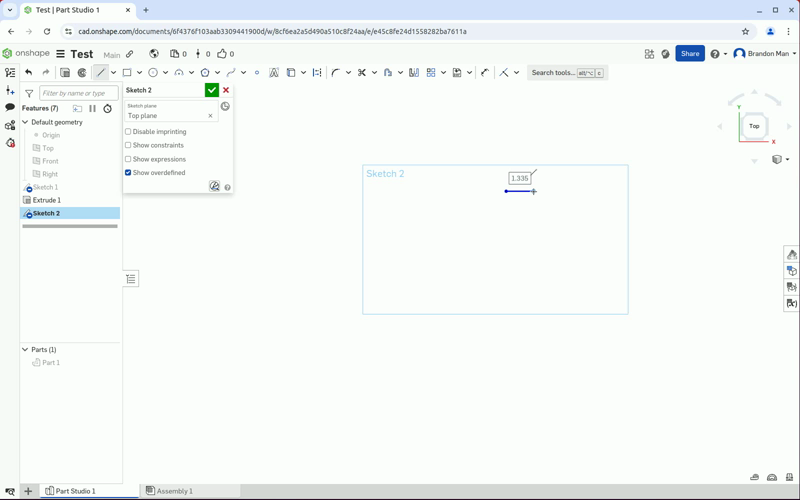
scroll(-6)
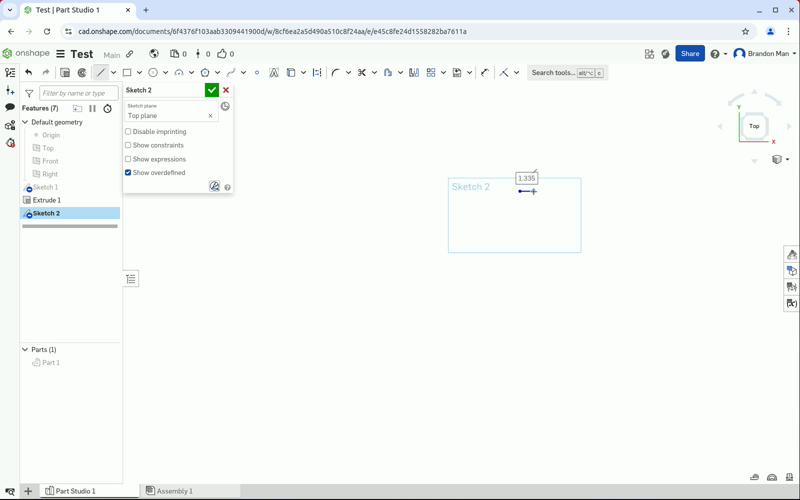
scroll(-6)
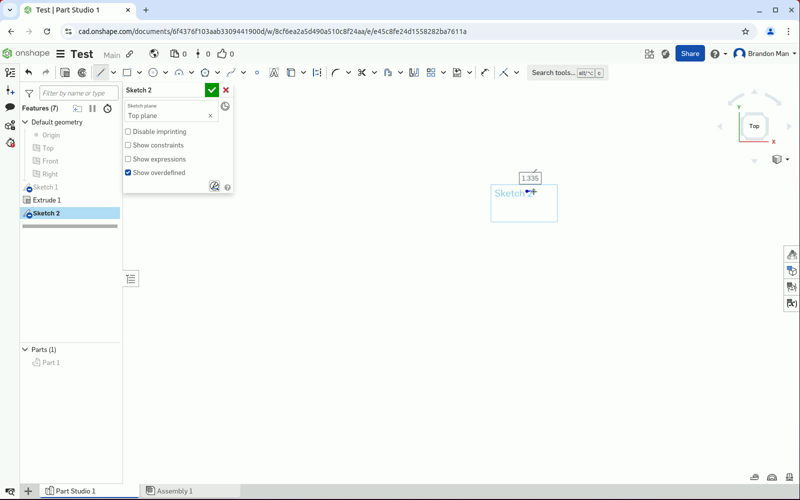
key_up(shift)
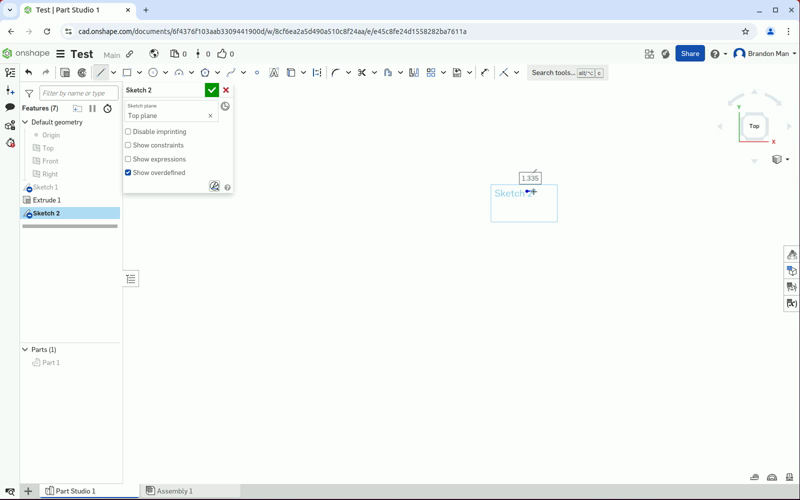
key_down(shift)
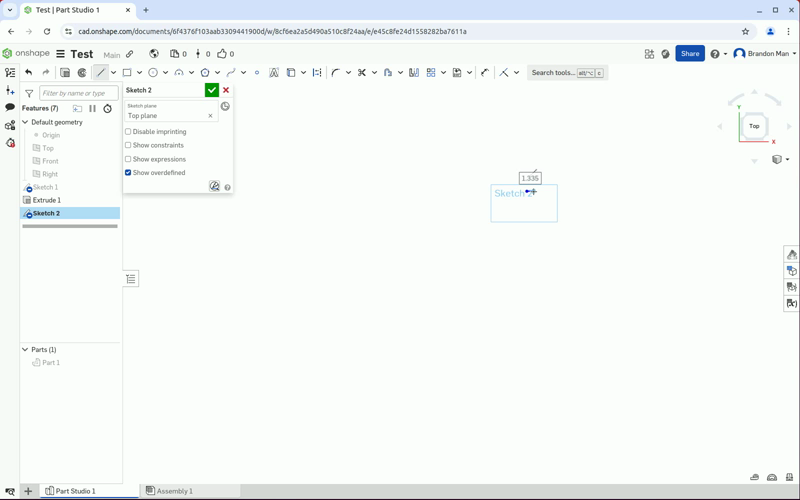
mouse_move(533, 308)
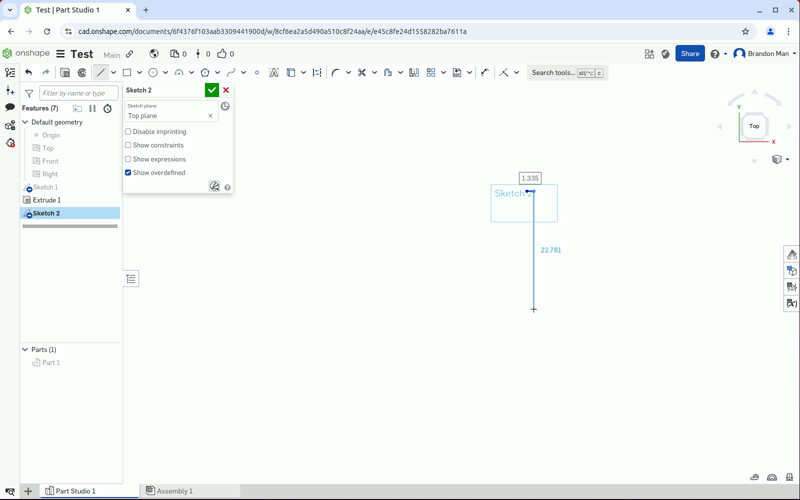
click(533, 308)
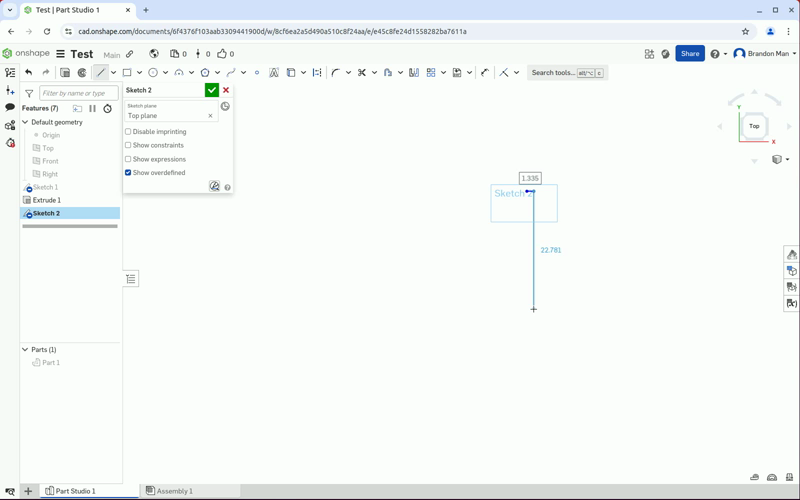
key_up(shift)
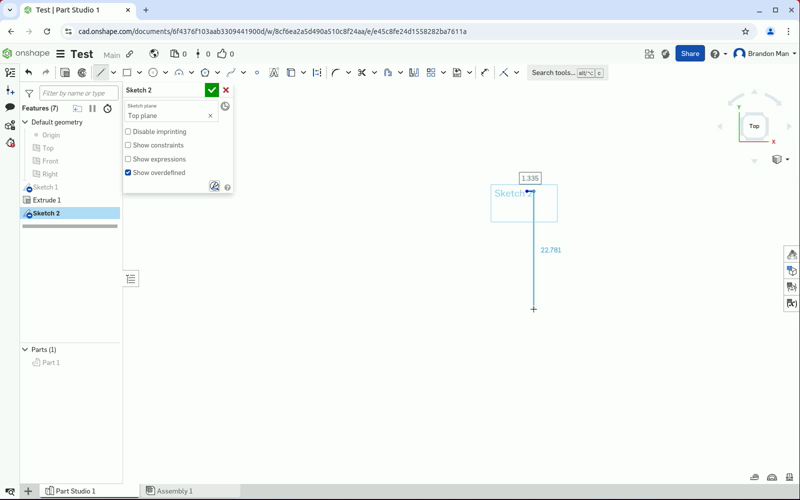
key_down(shift)
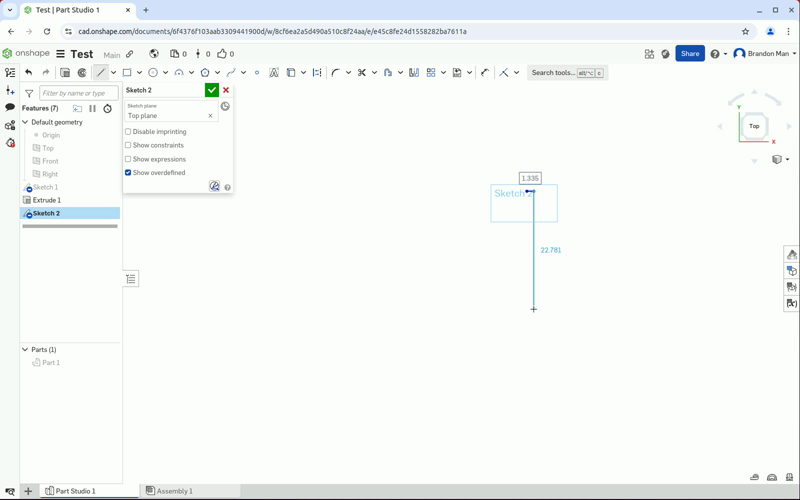
mouse_move(563, 308)
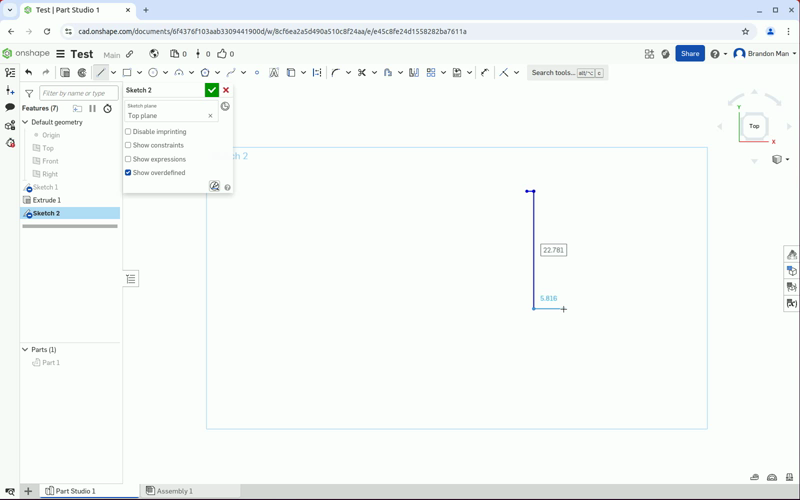
mouse_move(551, 308)
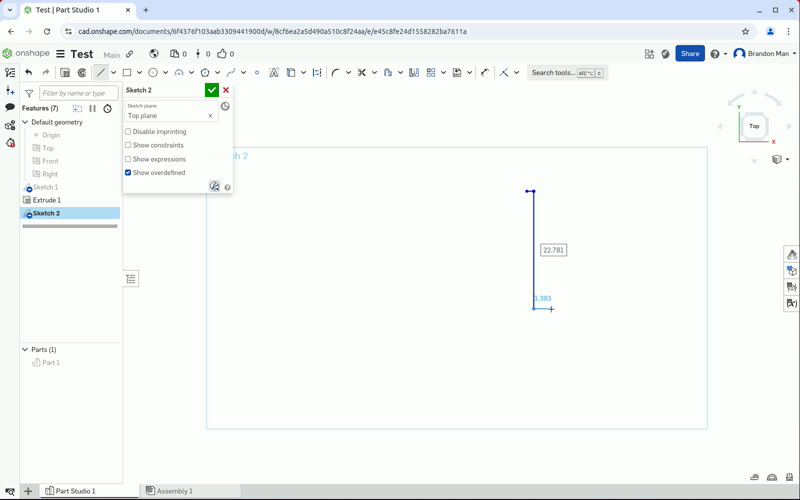
click(551, 308)
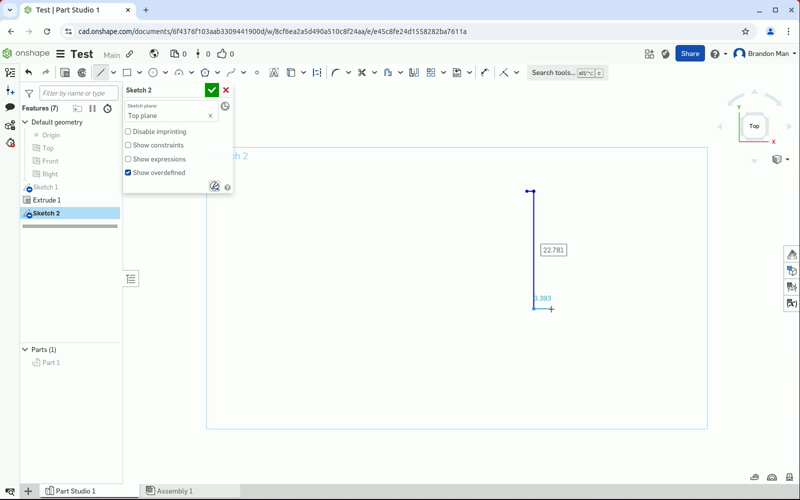
key_up(shift)
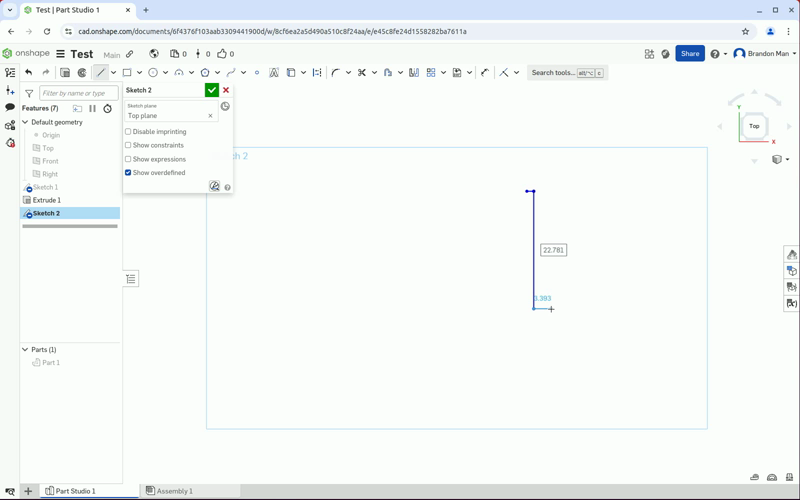
key_down(shift)
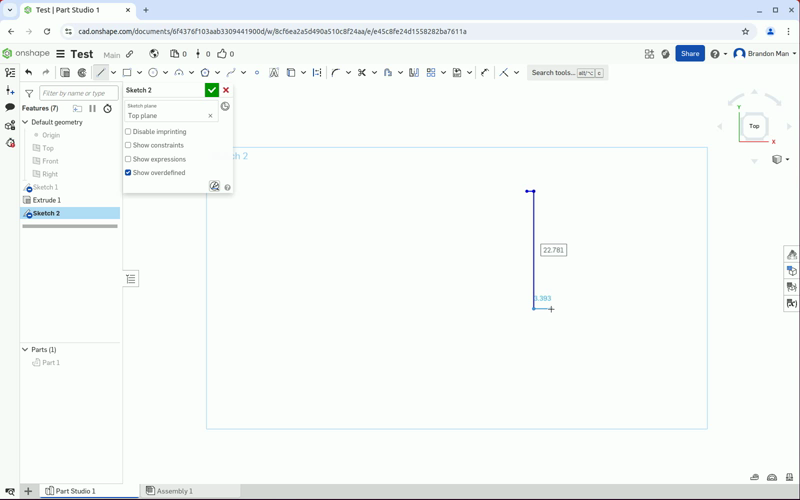
mouse_move(581, 308)
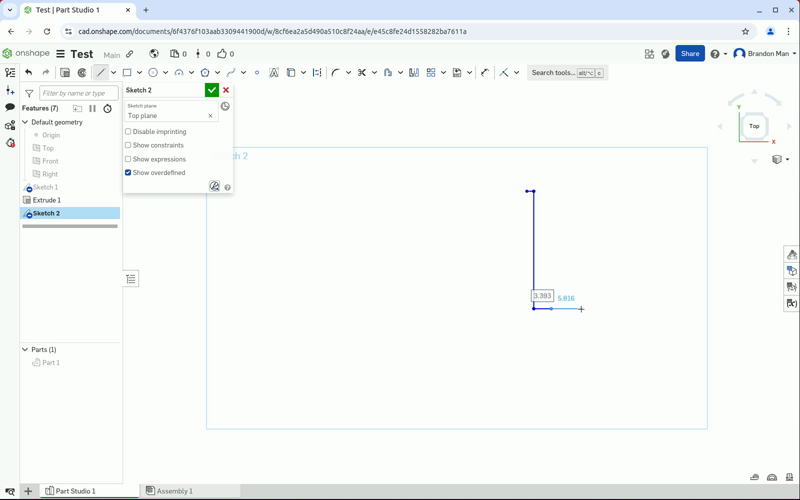
mouse_move(551, 288)
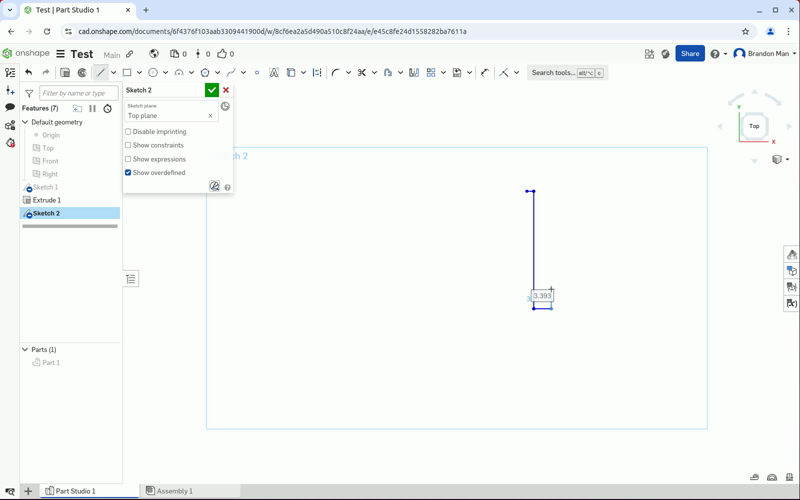
click(551, 288)
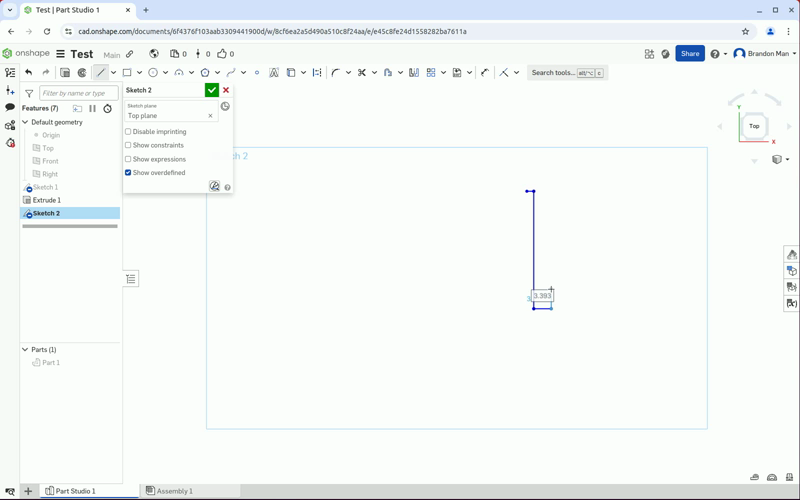
key_up(shift)
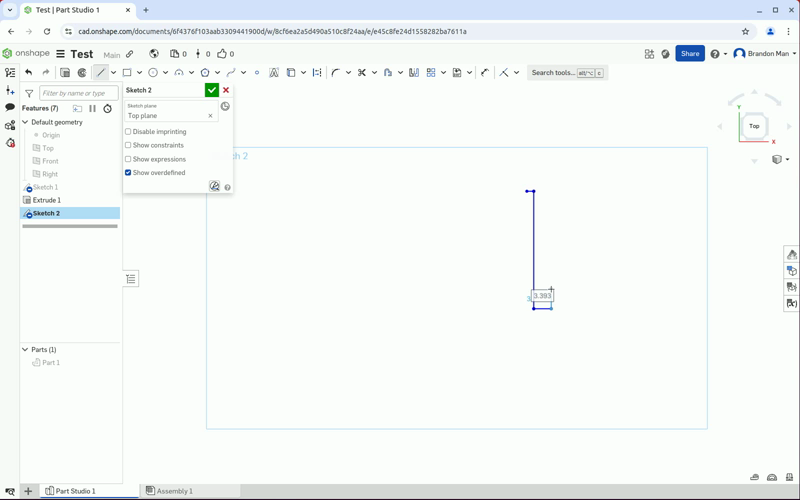
key(esc)
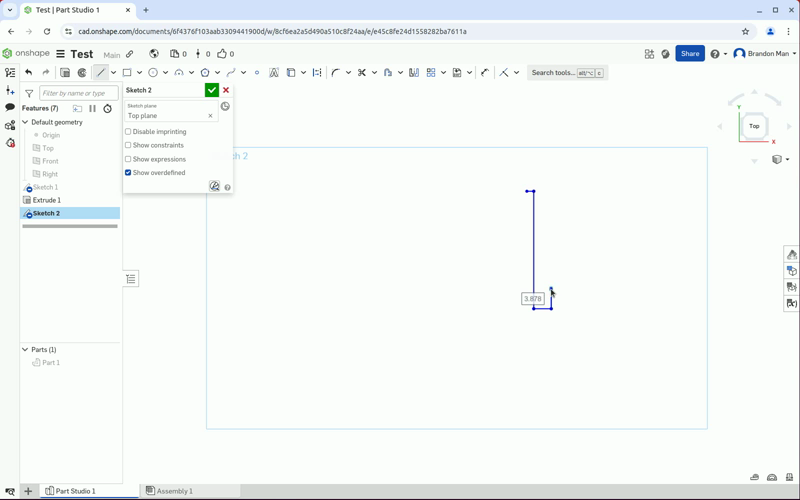
key(a)
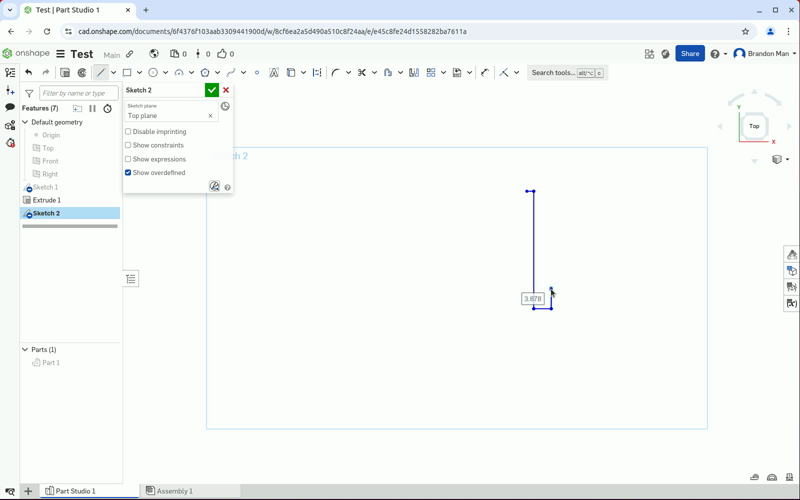
mouse_move(551, 288)
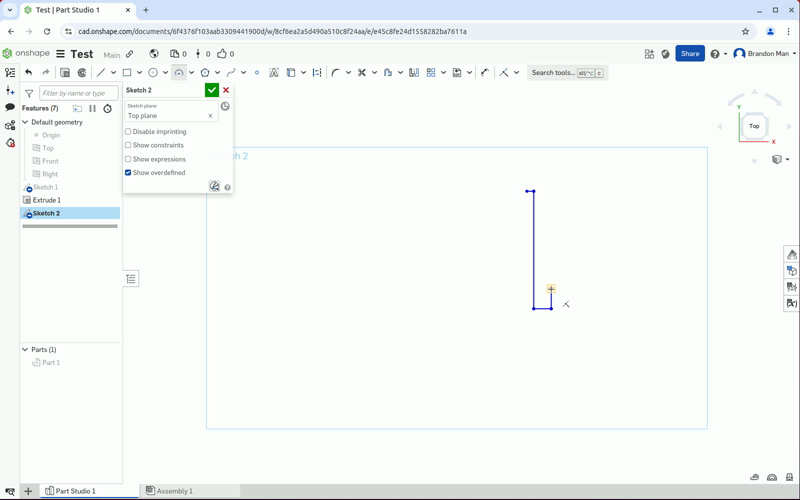
click(551, 288)
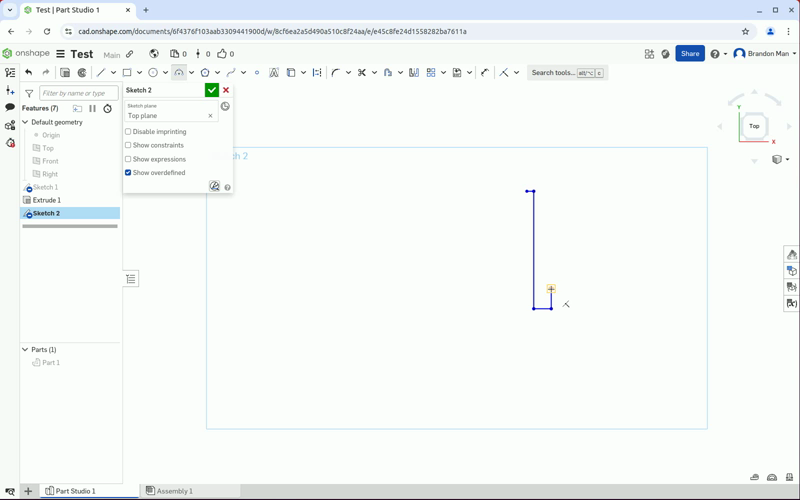
key_down(shift)
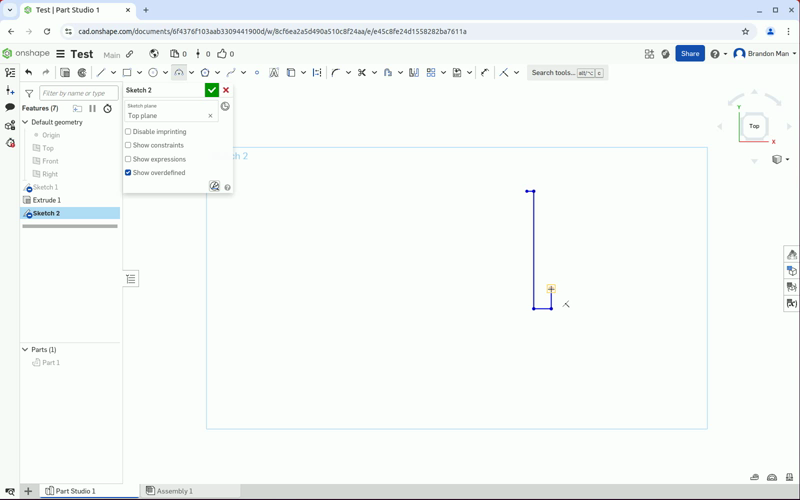
mouse_move(551, 273)
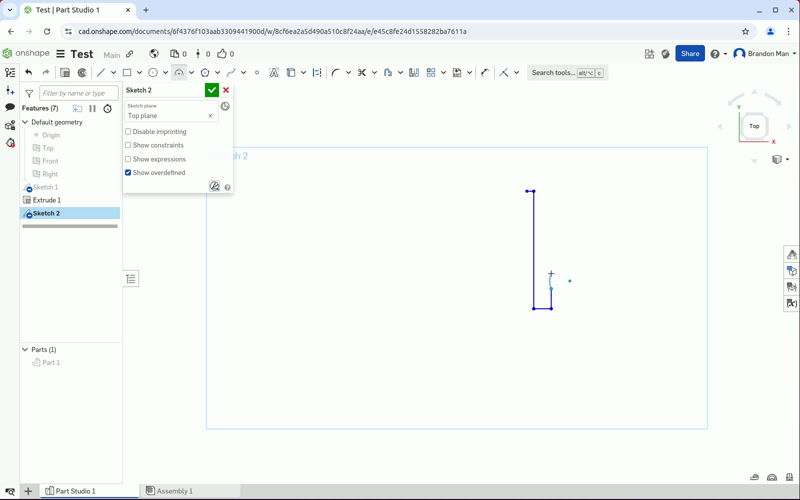
click(551, 273)
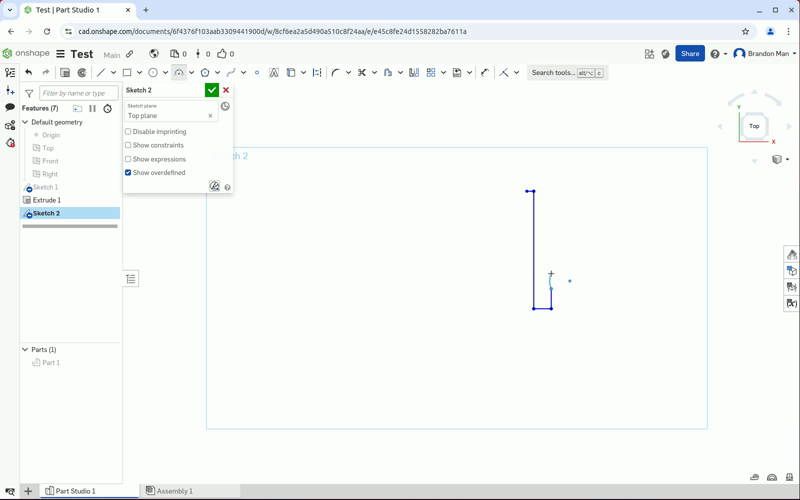
mouse_move(558, 280)
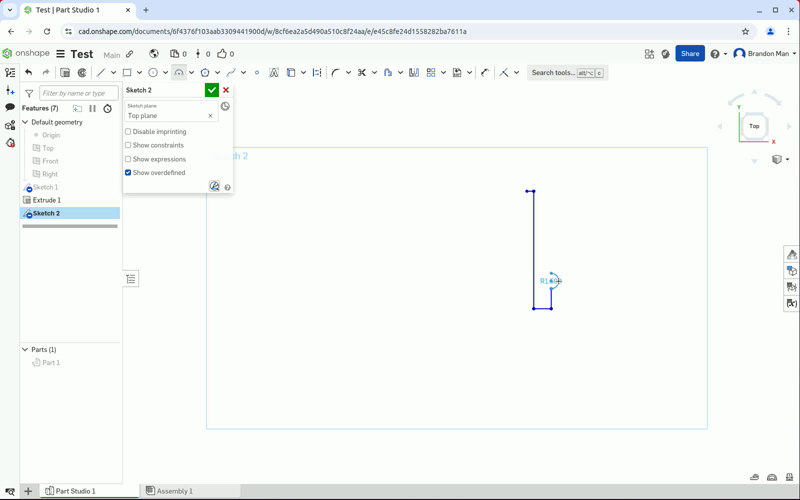
click(558, 280)
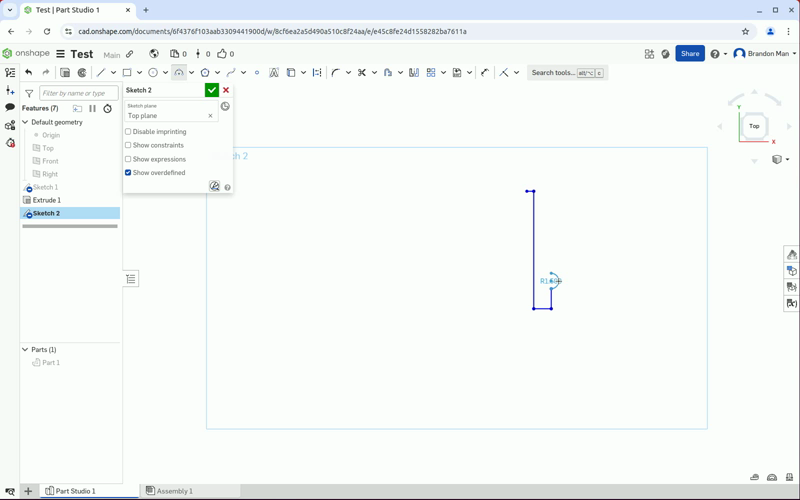
key_up(shift)
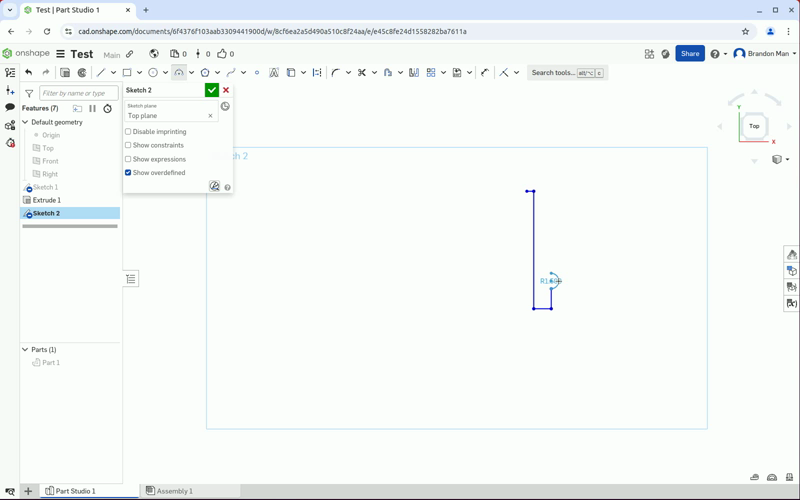
key(esc)
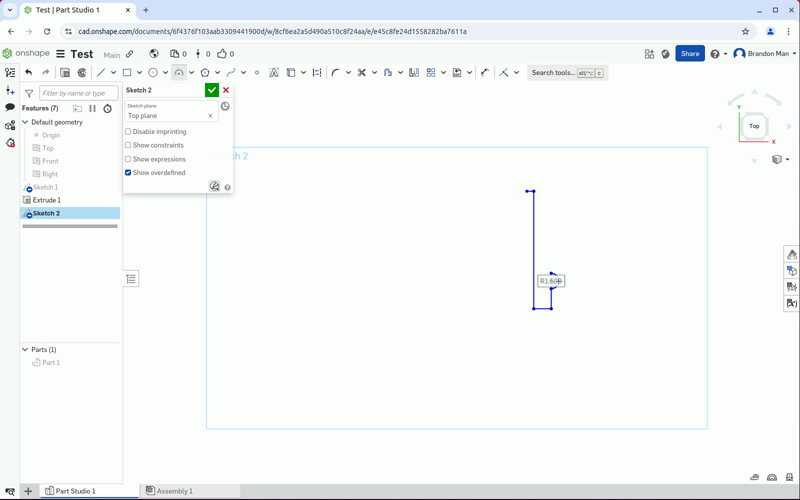
key(l)
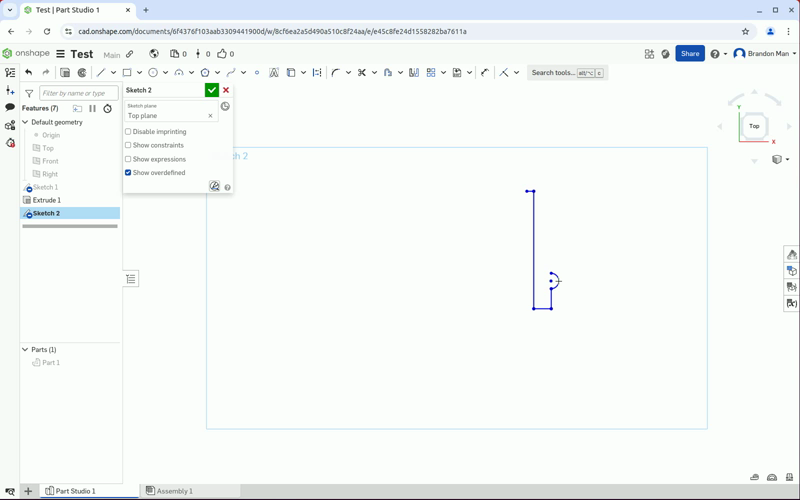
mouse_move(551, 273)
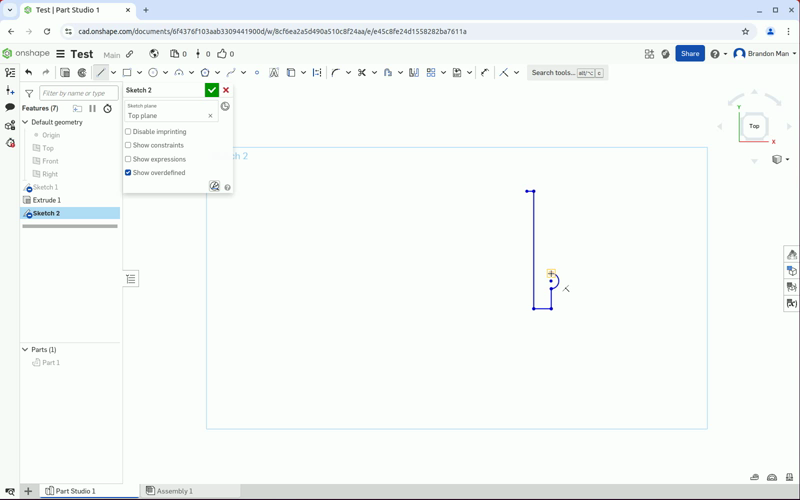
click(551, 273)
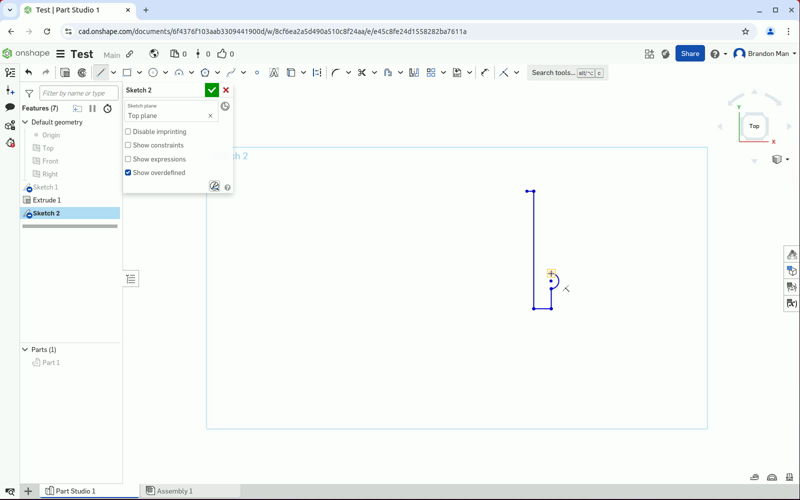
key_down(shift)
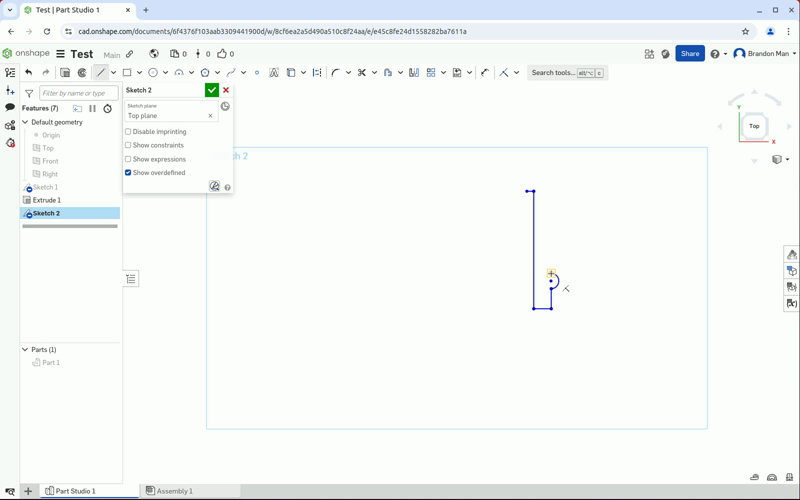
mouse_move(551, 191)
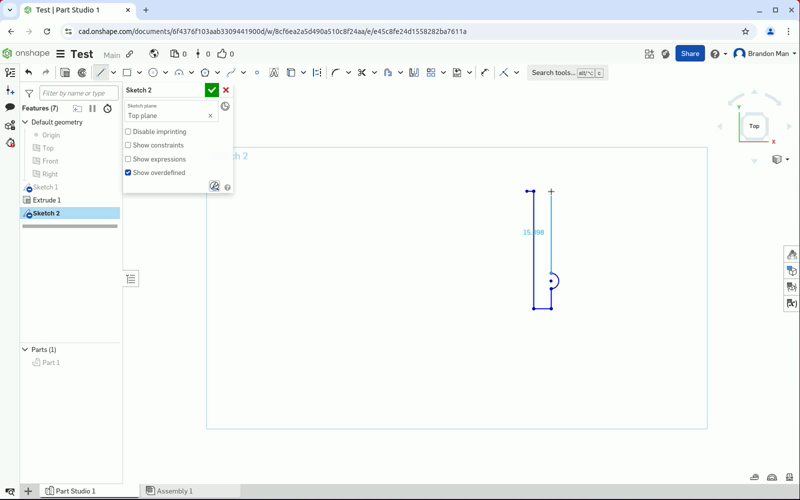
click(551, 191)
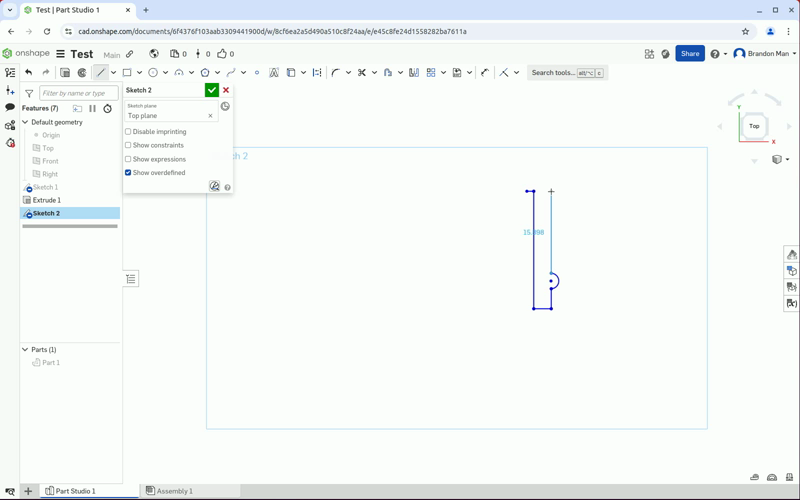
key_up(shift)
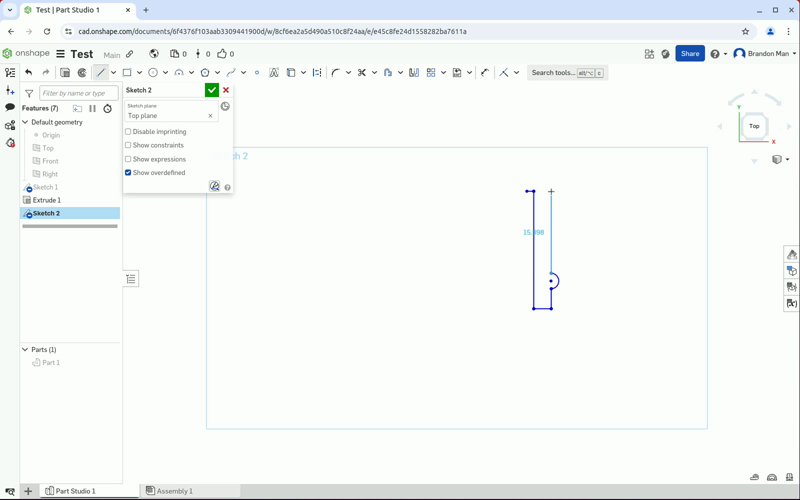
key_down(shift)
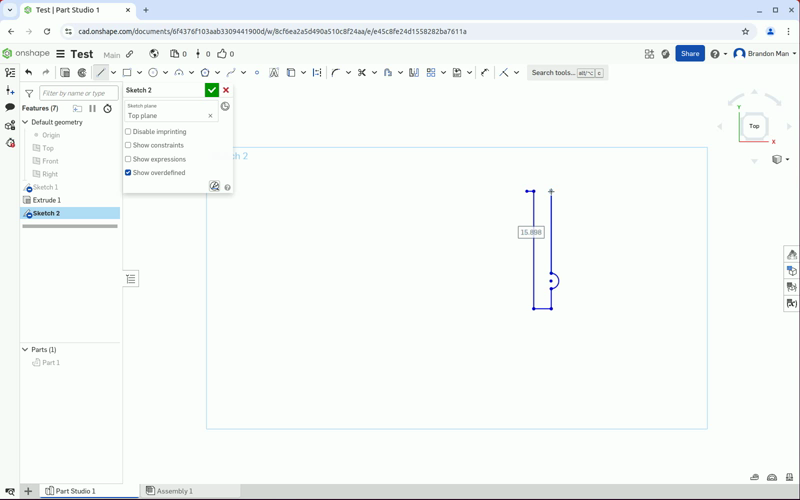
mouse_move(581, 191)
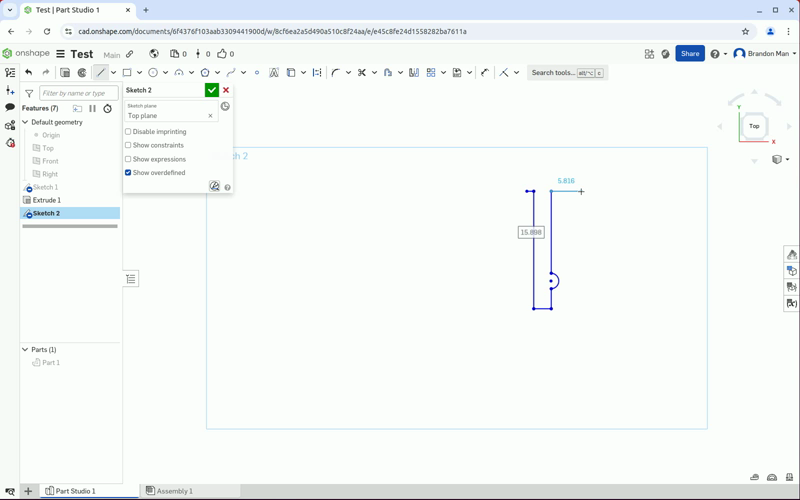
mouse_move(551, 185)
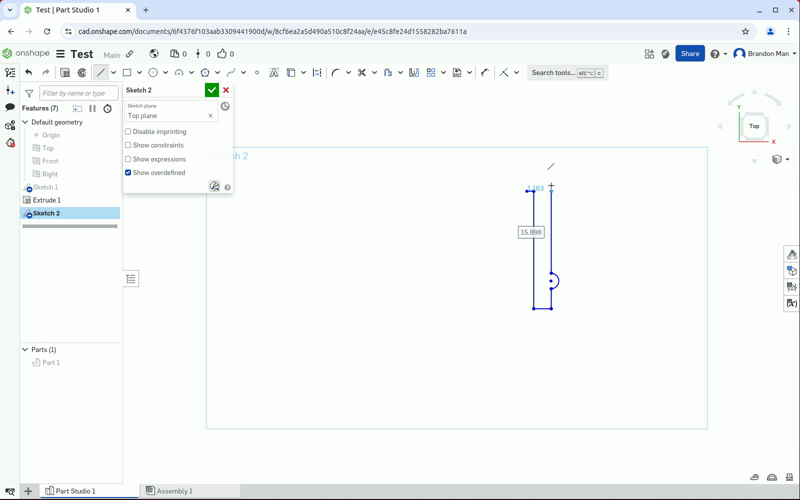
scroll(6)
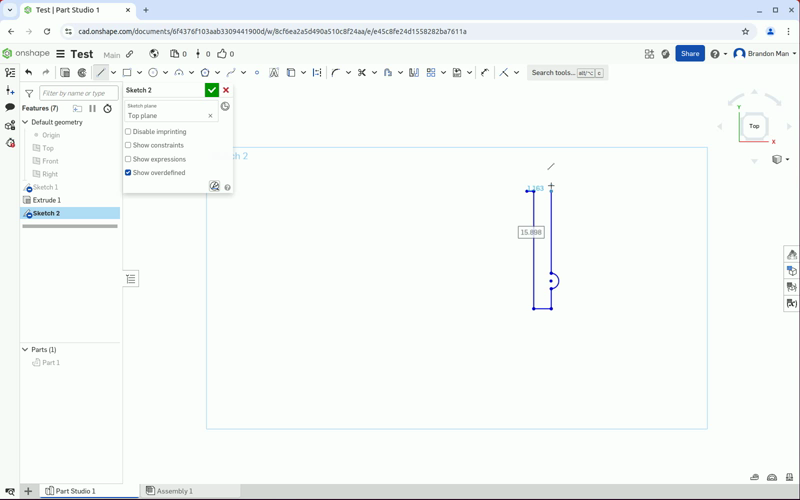
scroll(6)
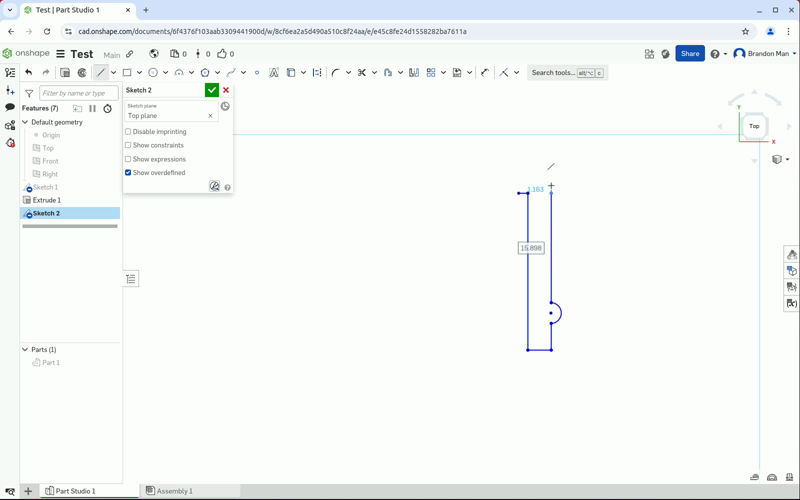
scroll(6)
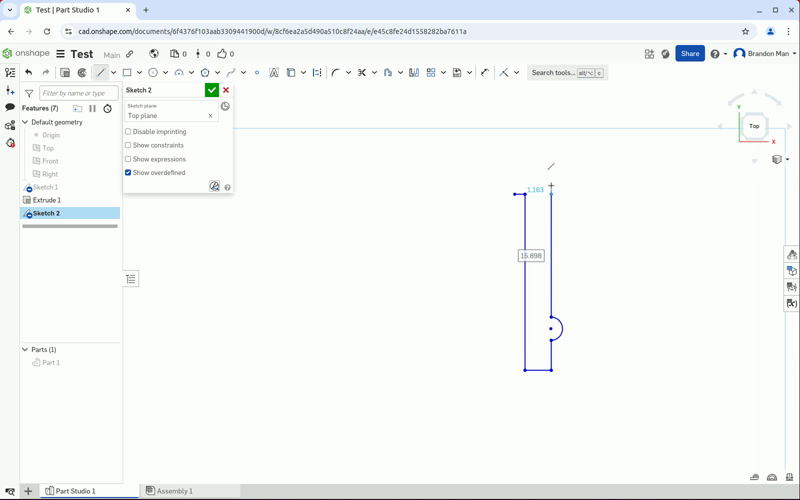
scroll(6)
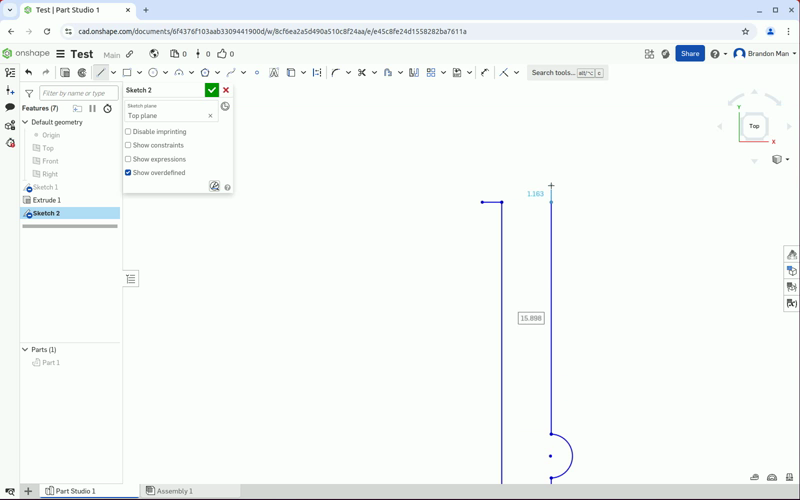
scroll(6)
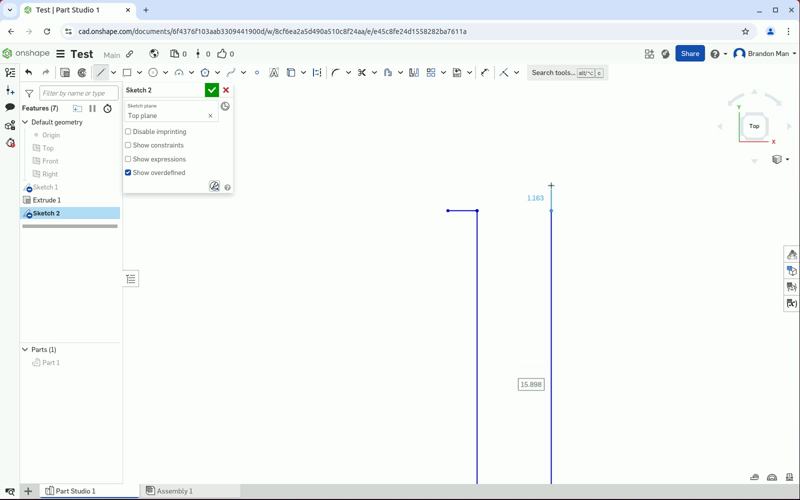
scroll(6)
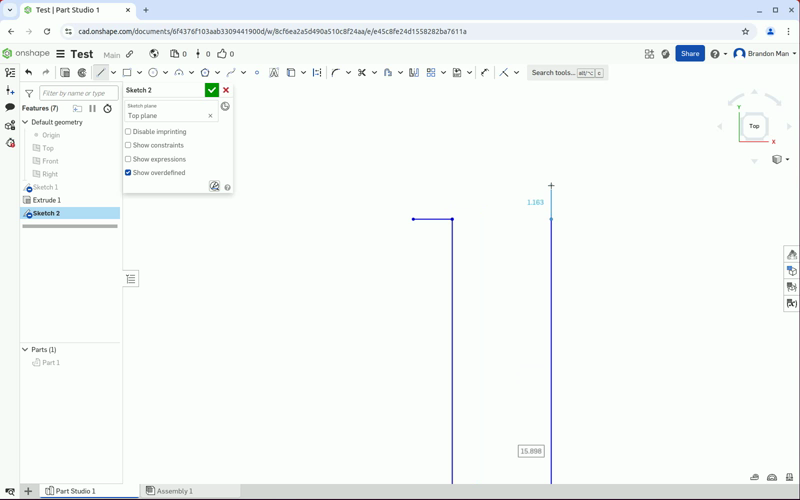
scroll(6)
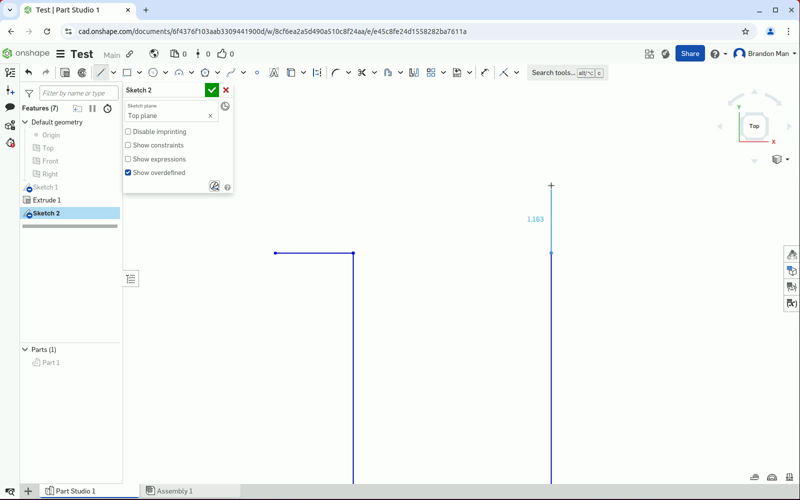
click(551, 185)
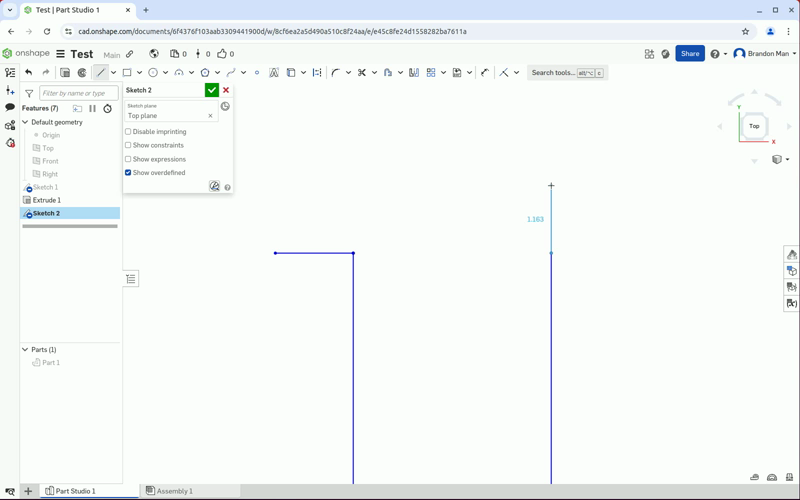
scroll(-6)
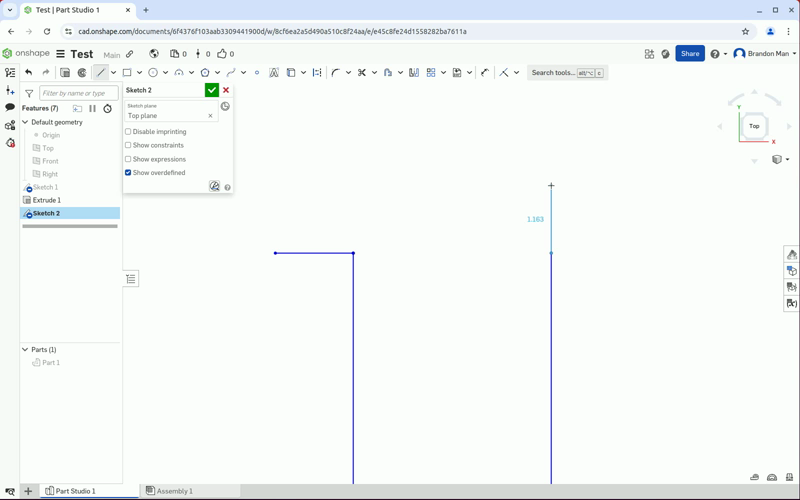
scroll(-6)
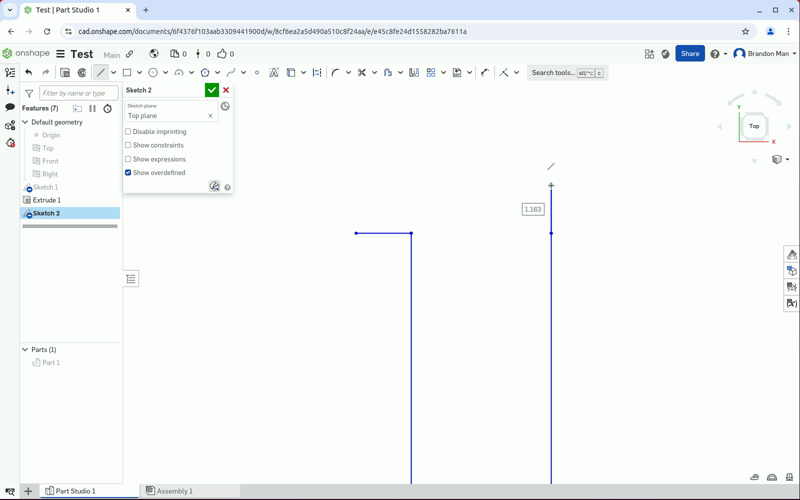
scroll(-6)
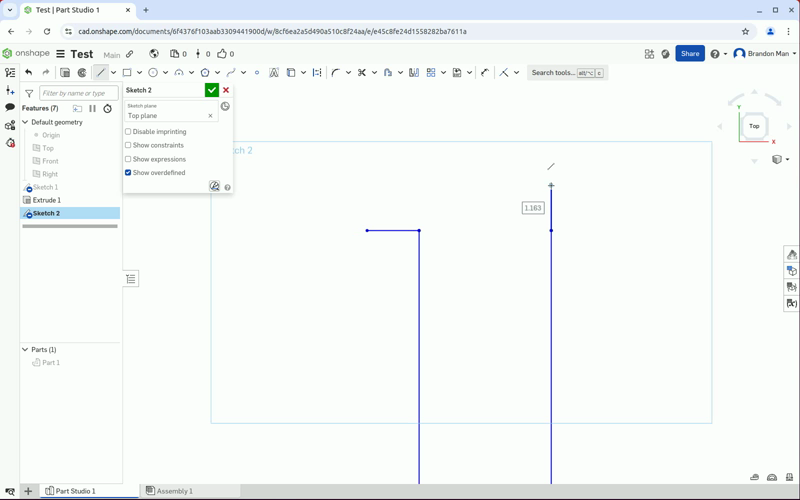
scroll(-6)
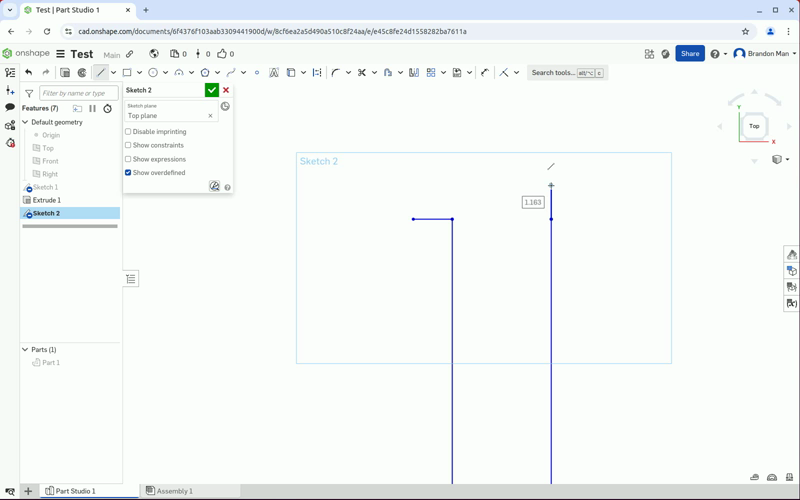
scroll(-6)
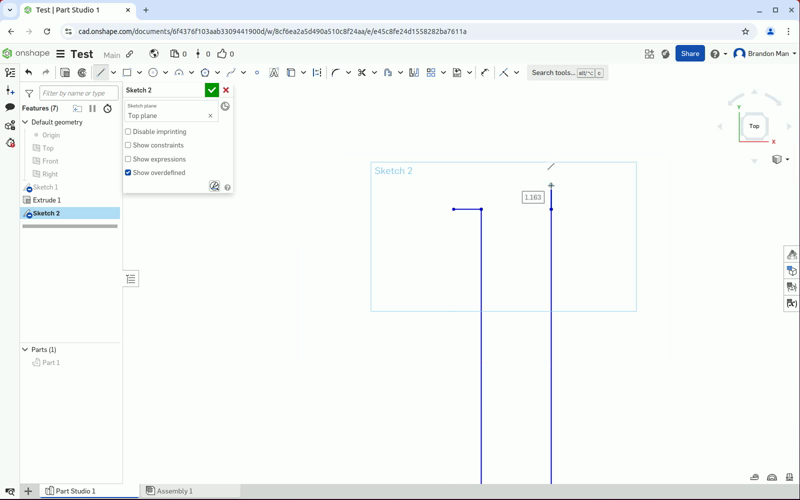
scroll(-6)
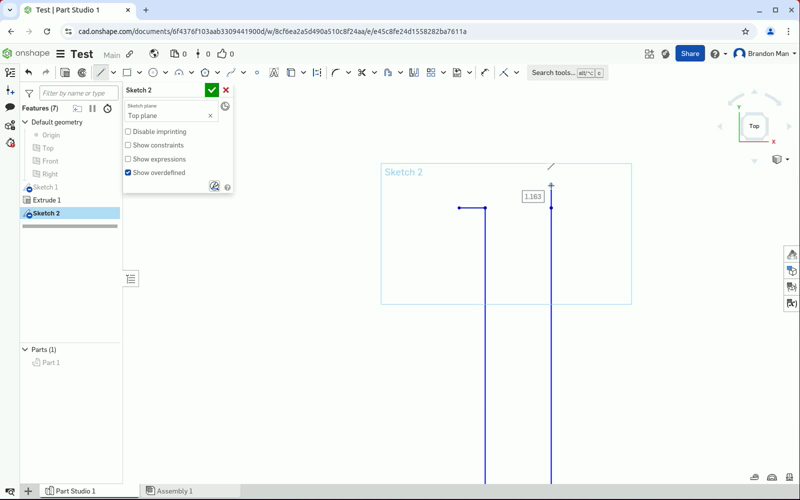
scroll(-6)
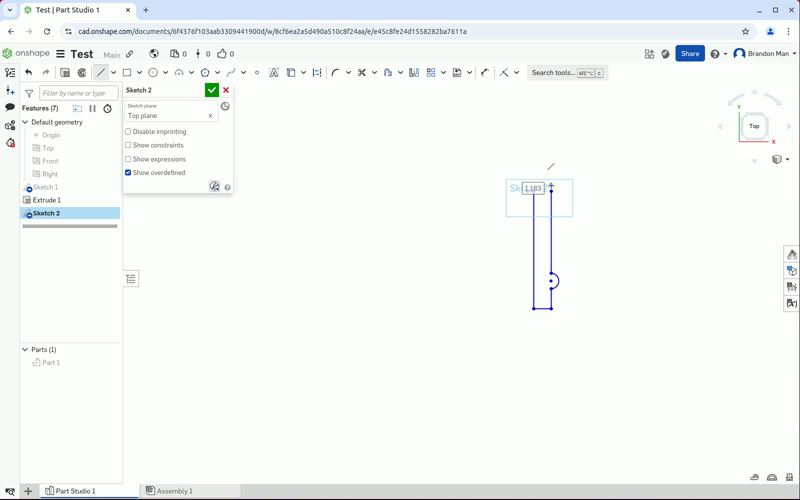
key_up(shift)
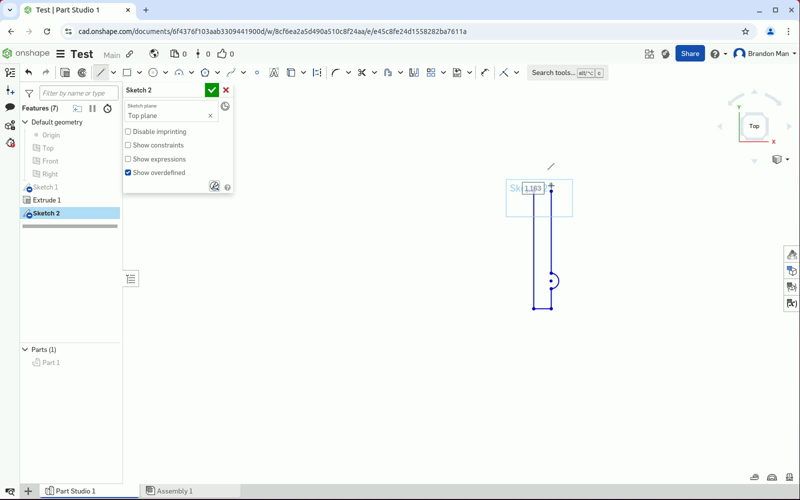
key_down(shift)
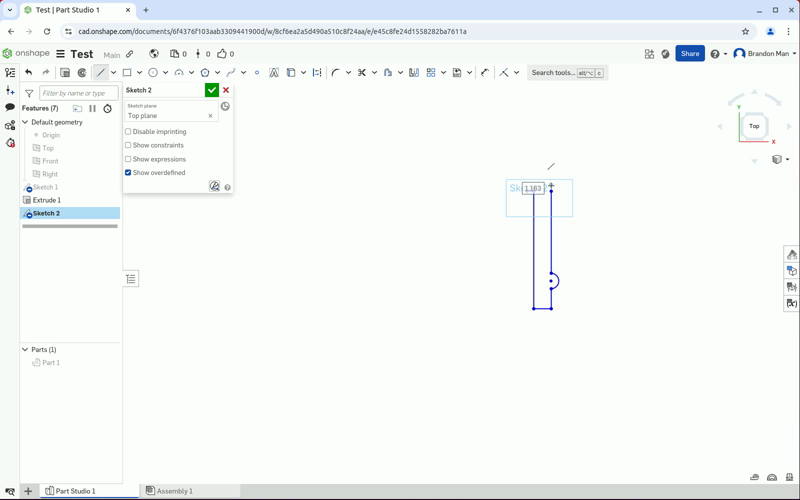
mouse_move(581, 185)
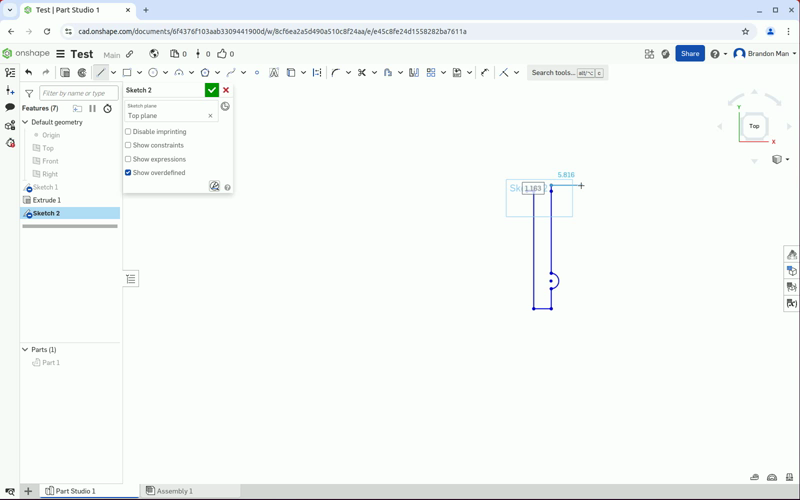
mouse_move(527, 185)
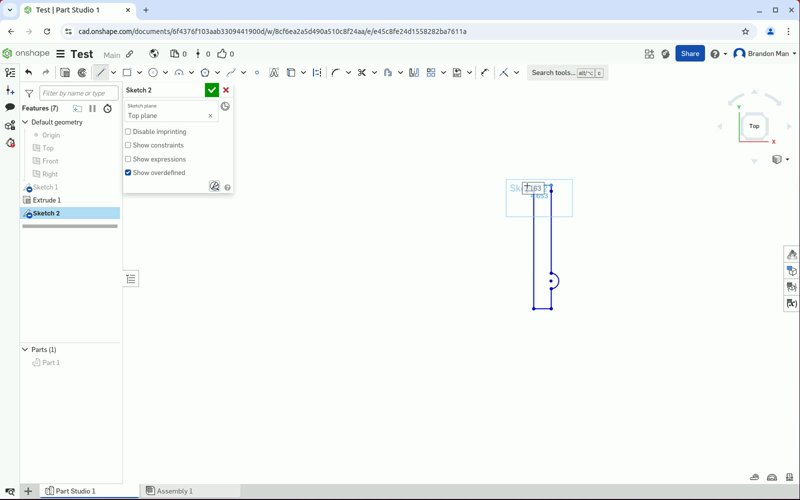
click(527, 185)
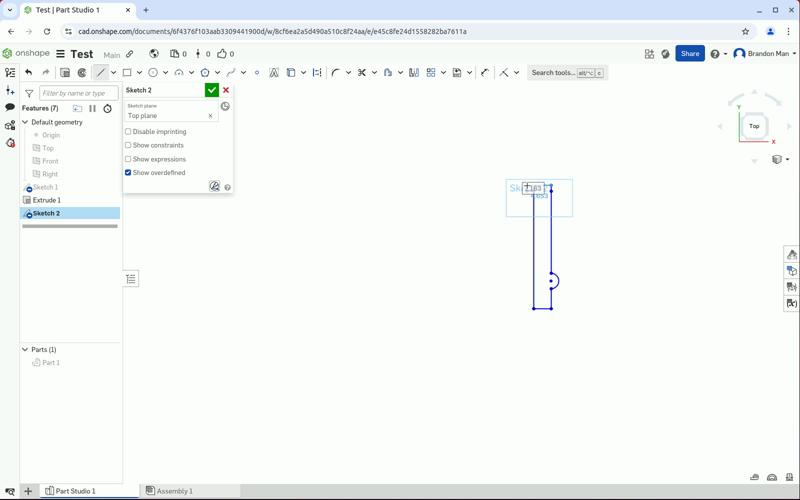
key_up(shift)
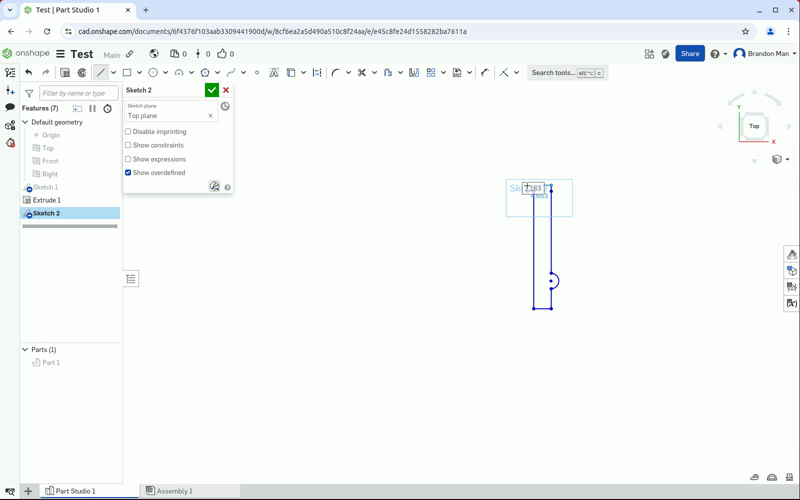
mouse_move(557, 185)
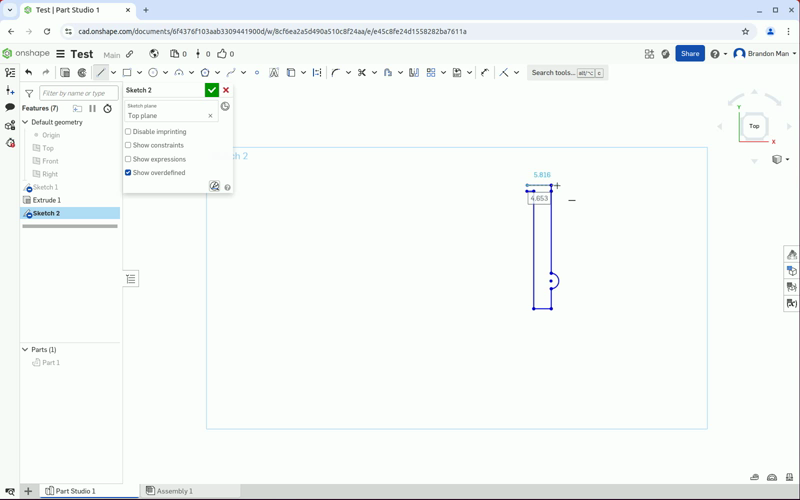
key_down(shift)
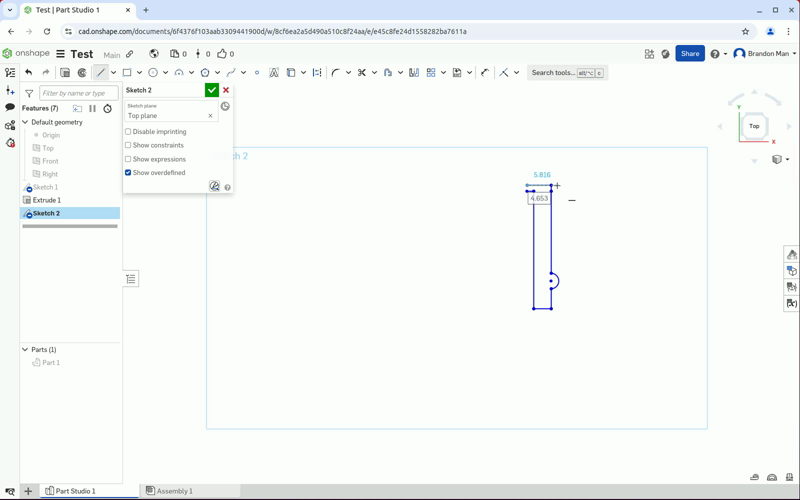
mouse_move(527, 191)
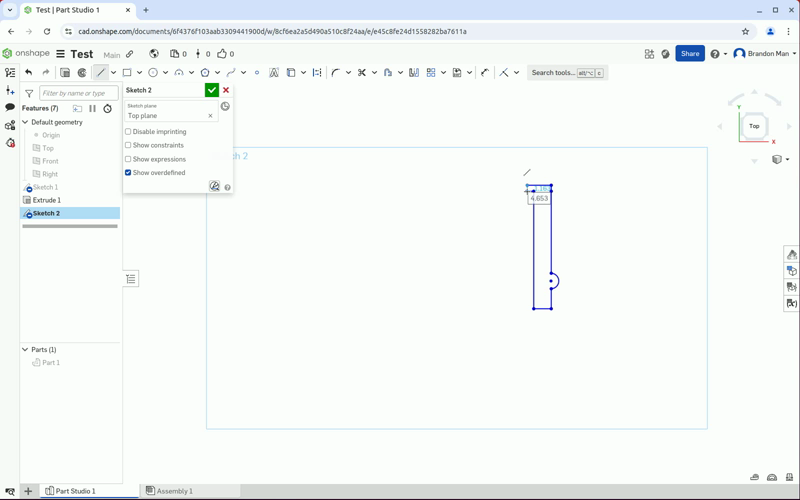
scroll(6)
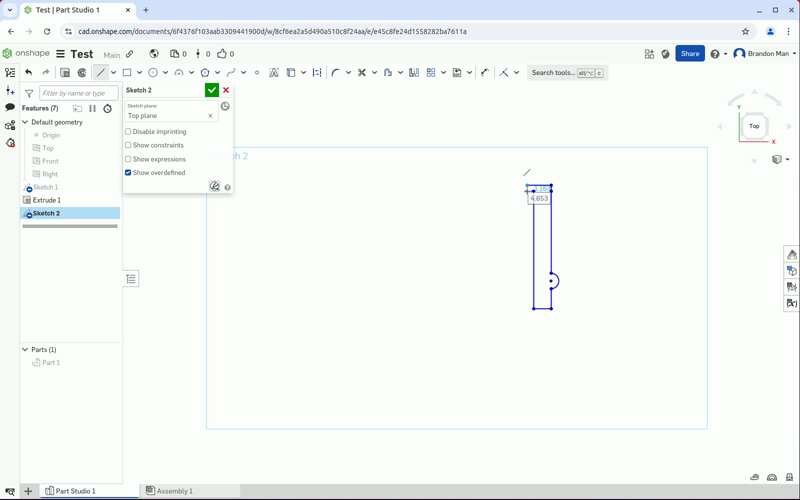
scroll(6)
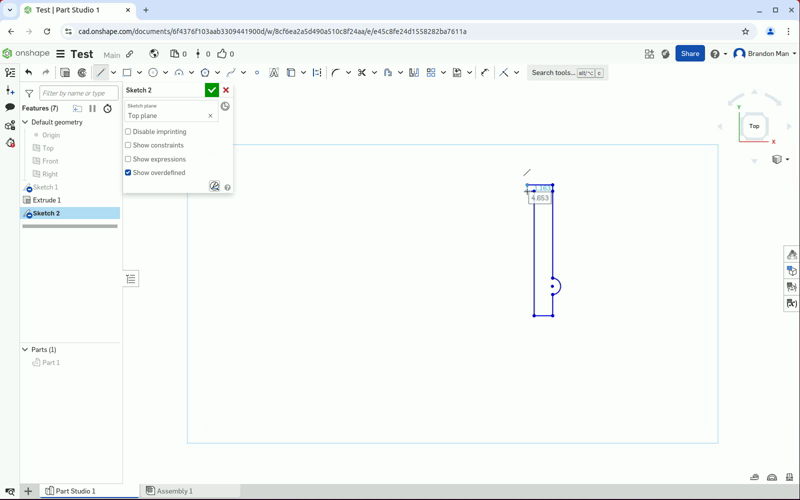
scroll(6)
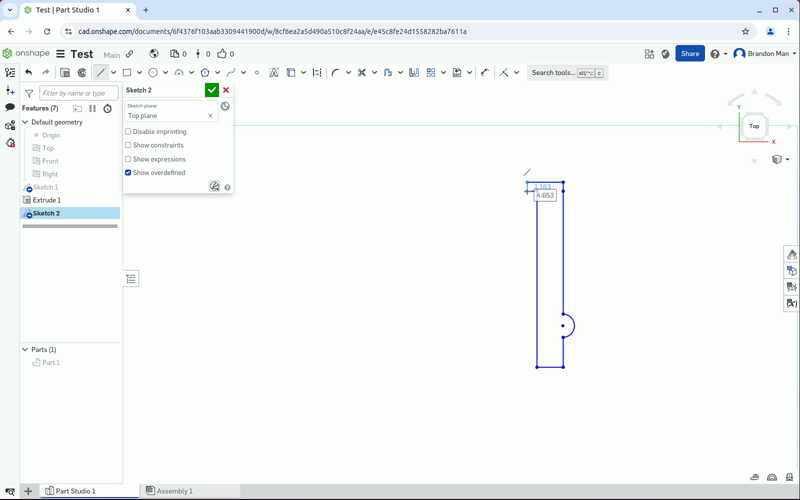
scroll(6)
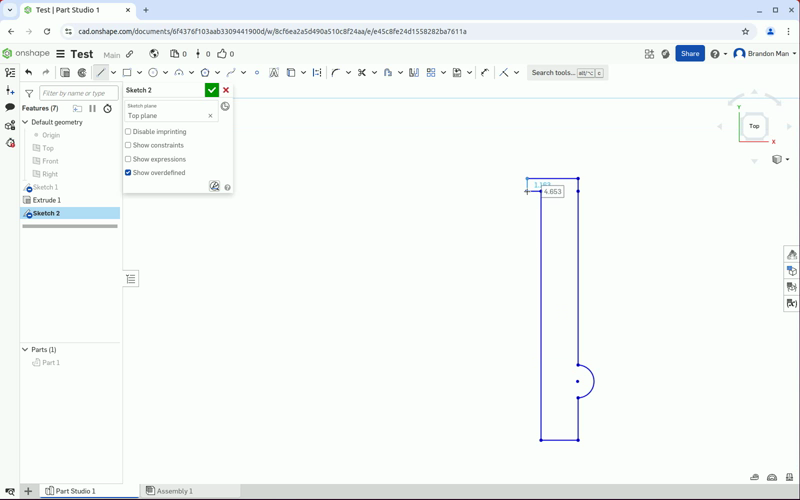
scroll(6)
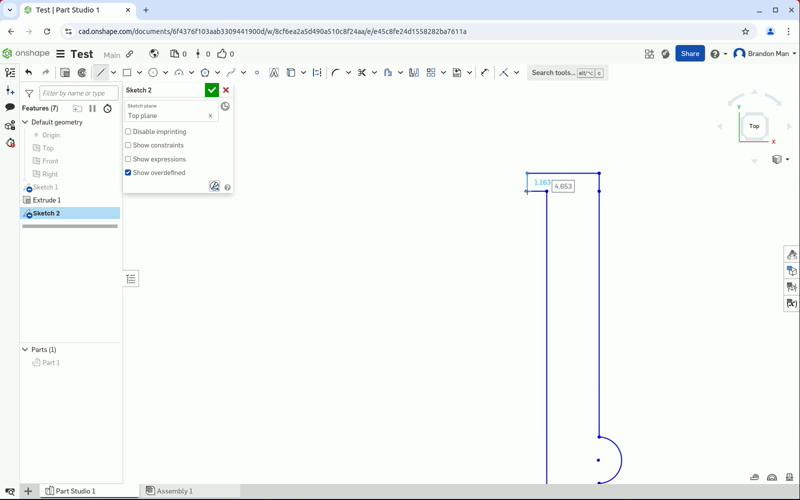
scroll(6)
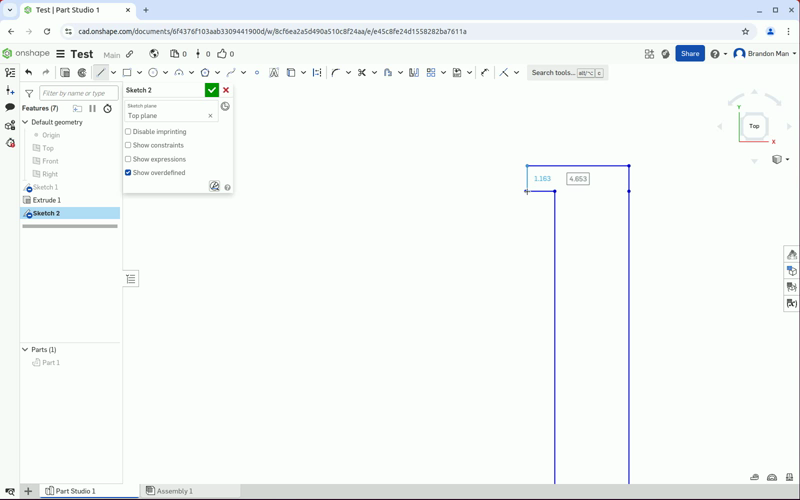
scroll(6)
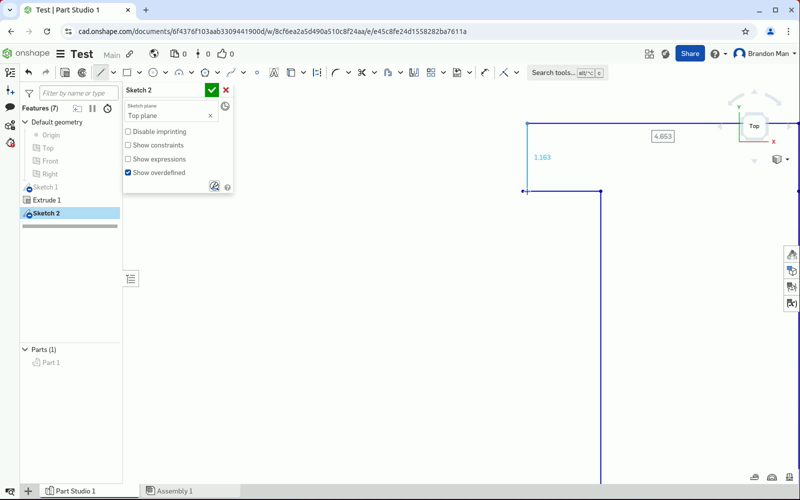
key_up(shift)
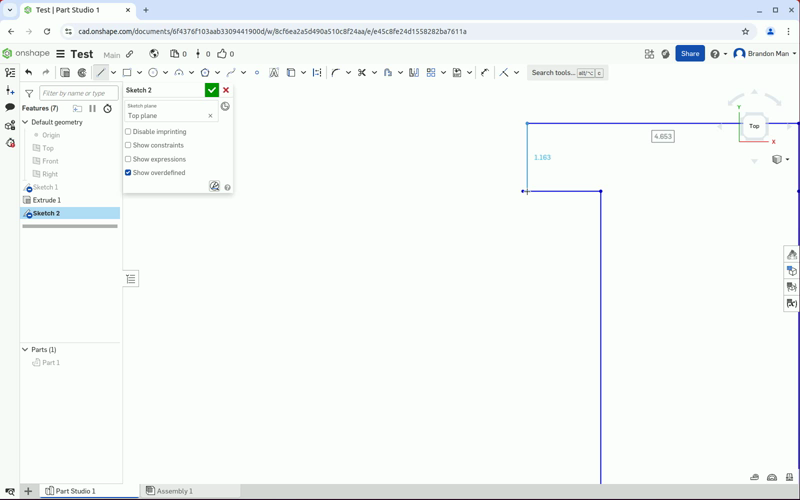
click(527, 191)
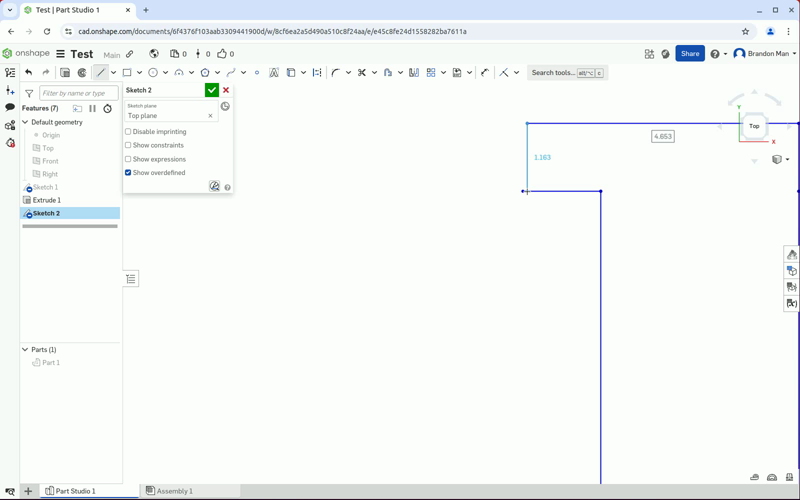
scroll(-6)
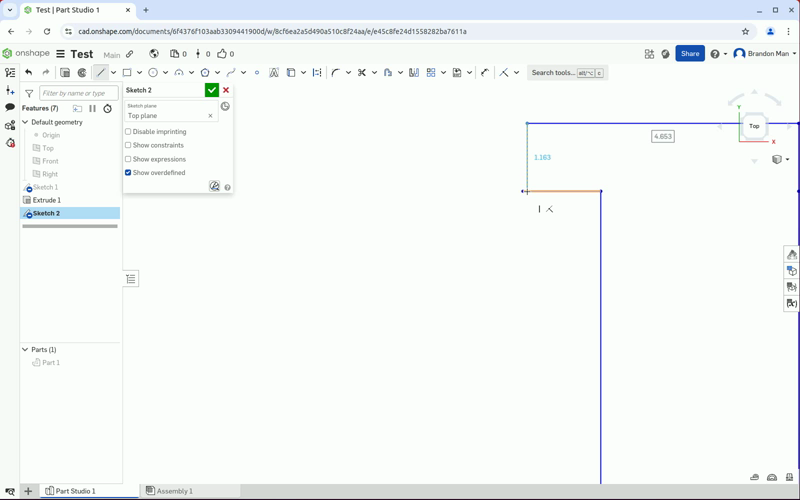
scroll(-6)
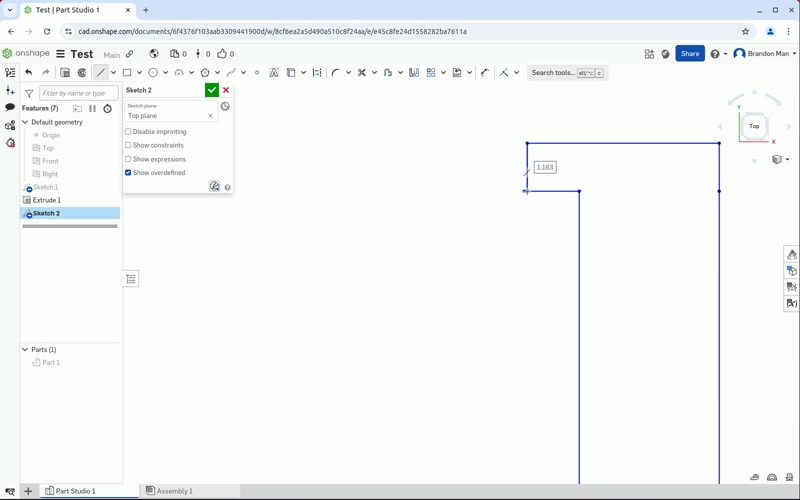
scroll(-6)
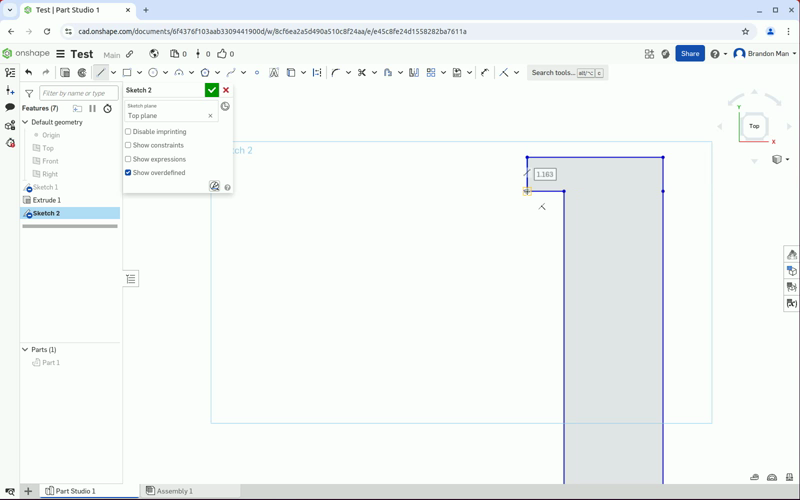
scroll(-6)
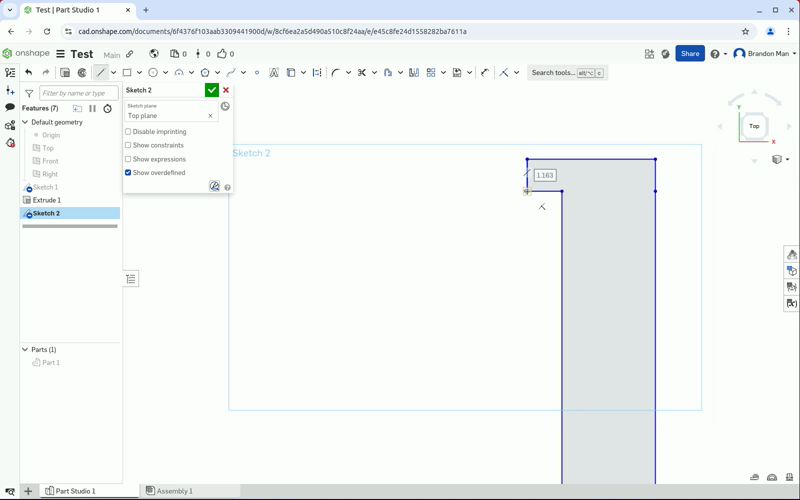
scroll(-6)
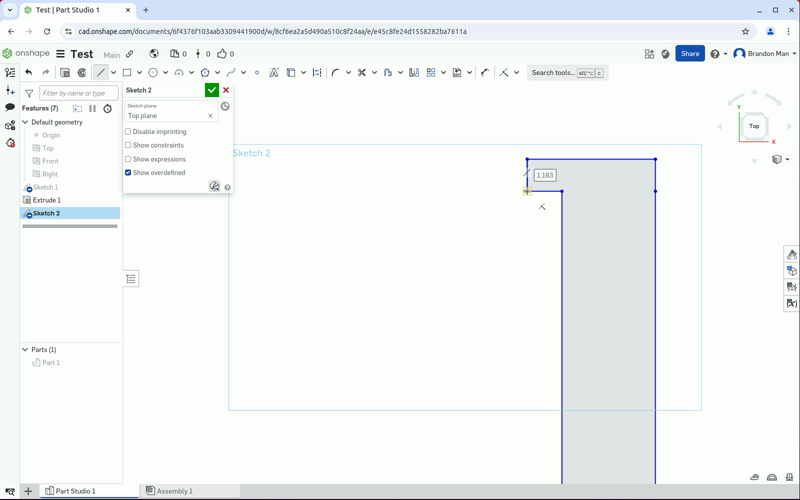
scroll(-6)
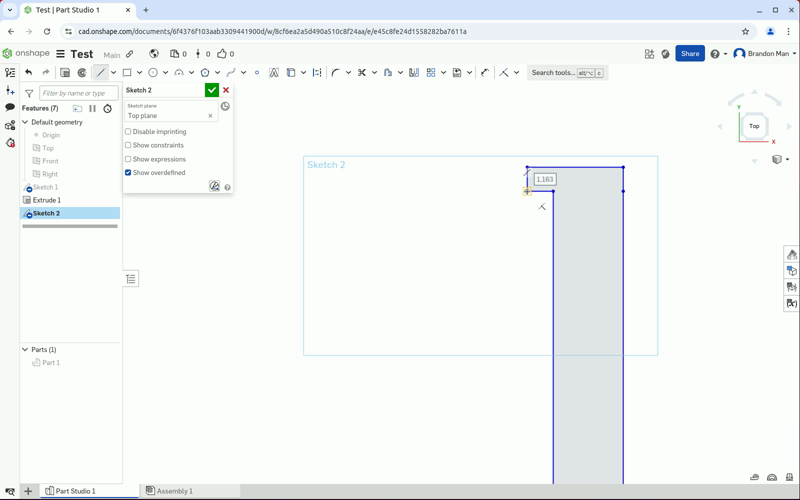
scroll(-6)
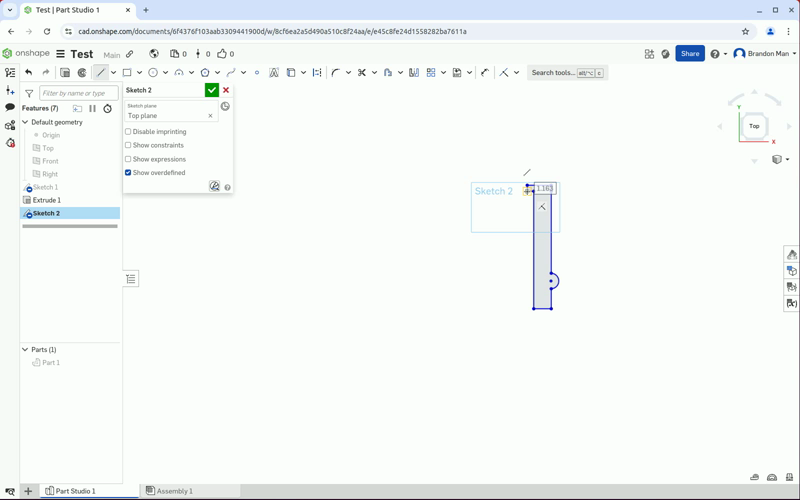
key(esc)
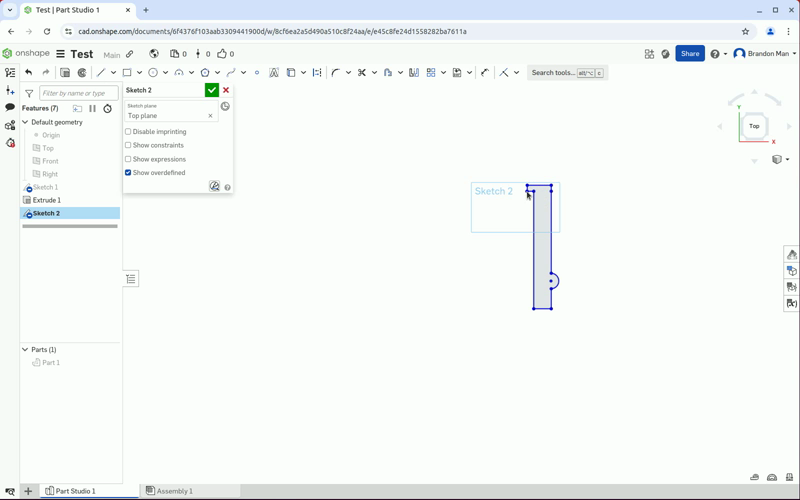
mouse_move(546, 256)
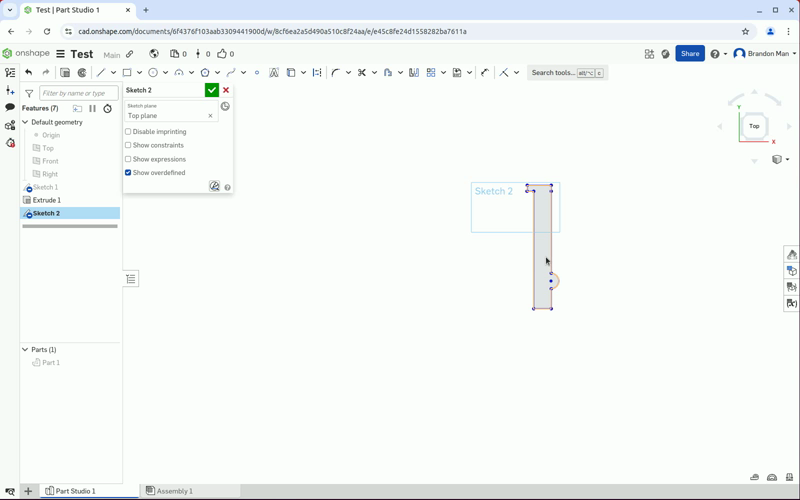
scroll(6)
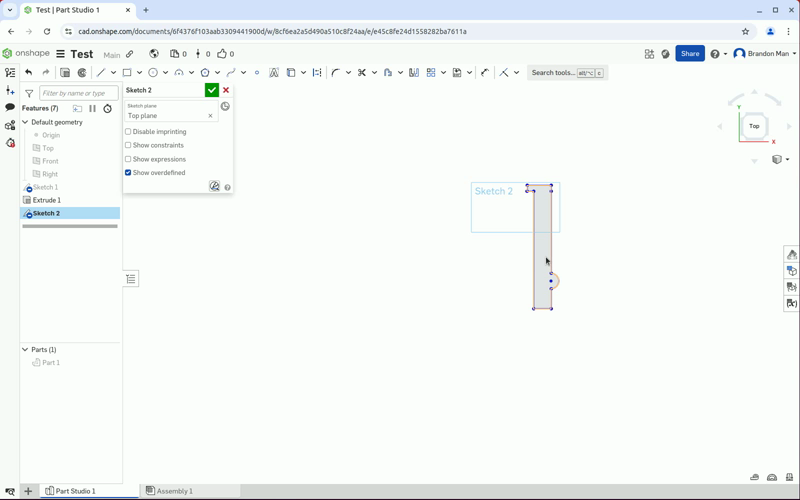
scroll(6)
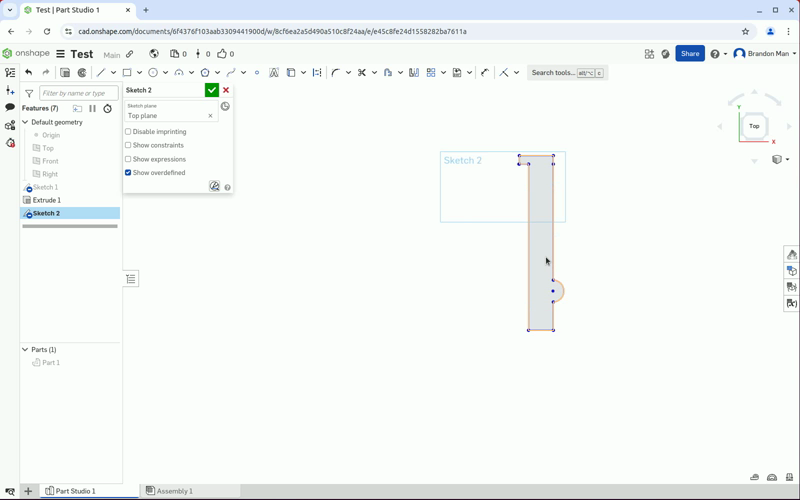
scroll(6)
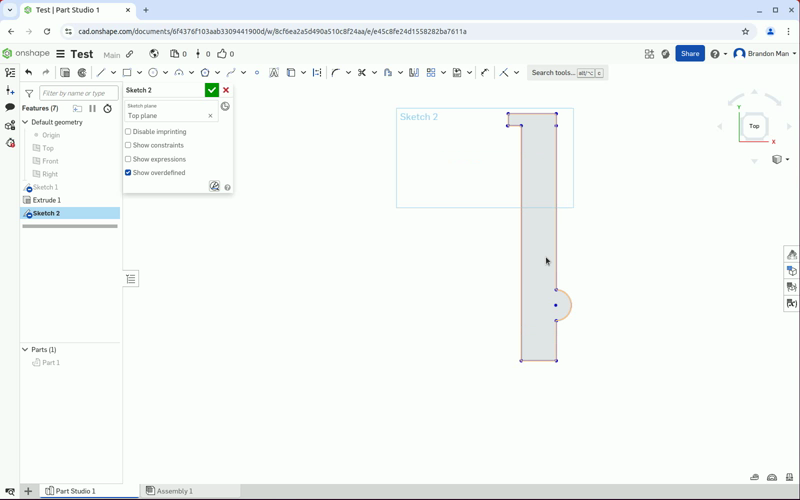
scroll(6)
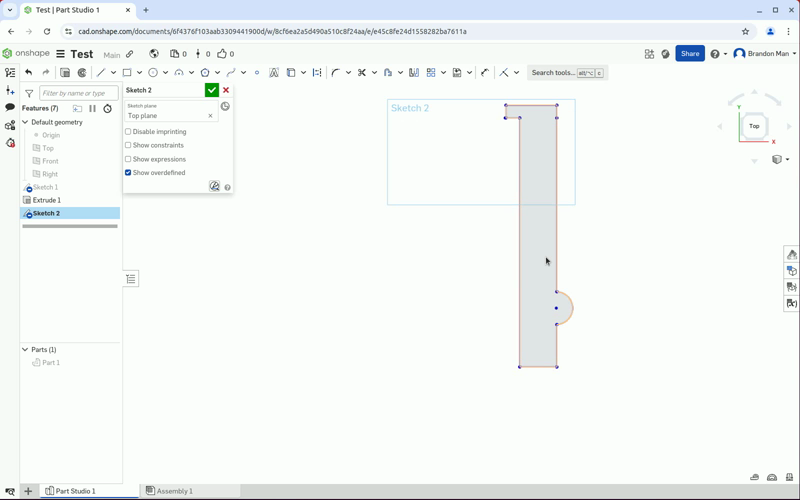
scroll(6)
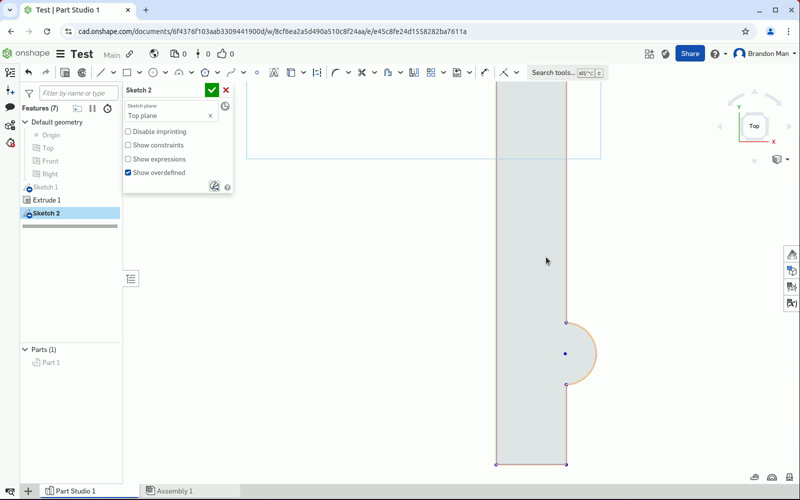
scroll(6)
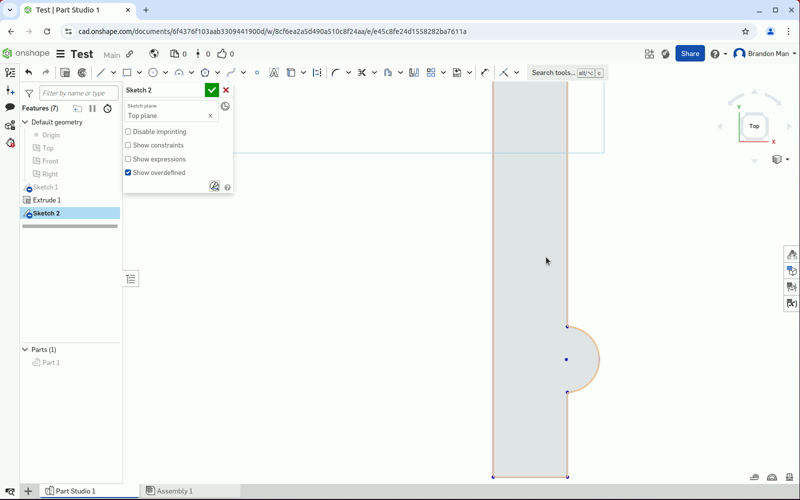
scroll(6)
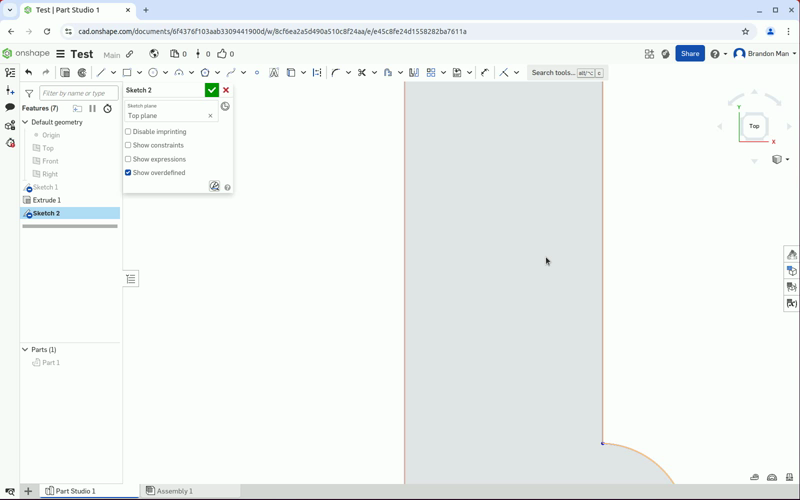
click(546, 256)
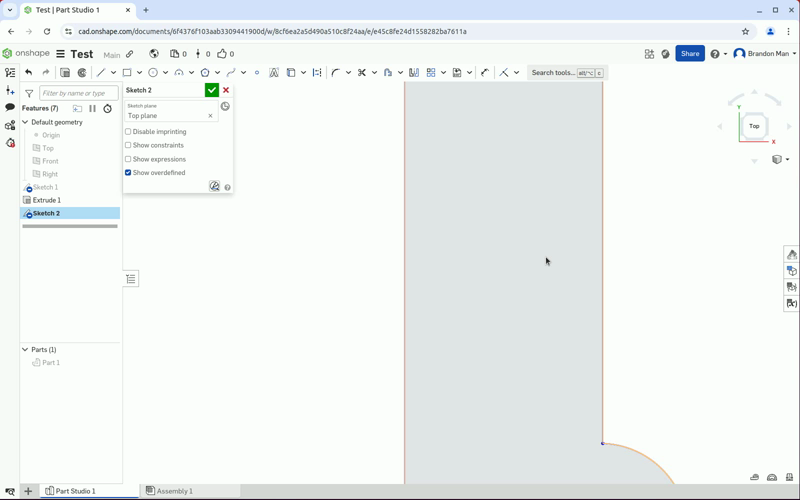
scroll(-6)
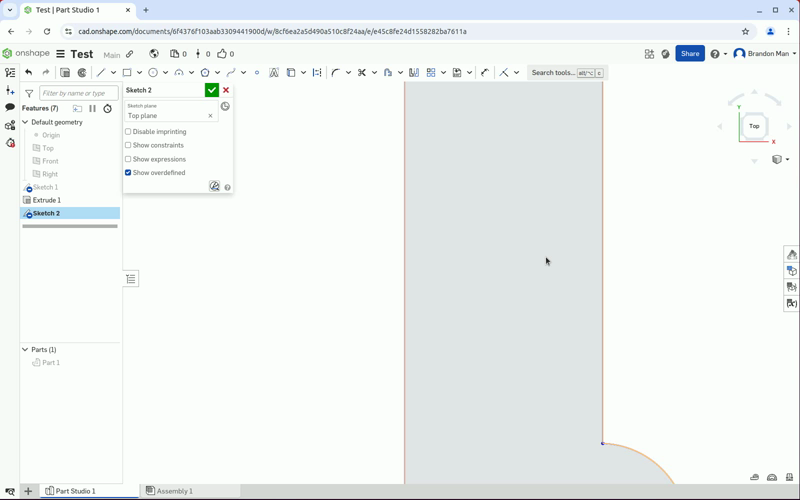
scroll(-6)
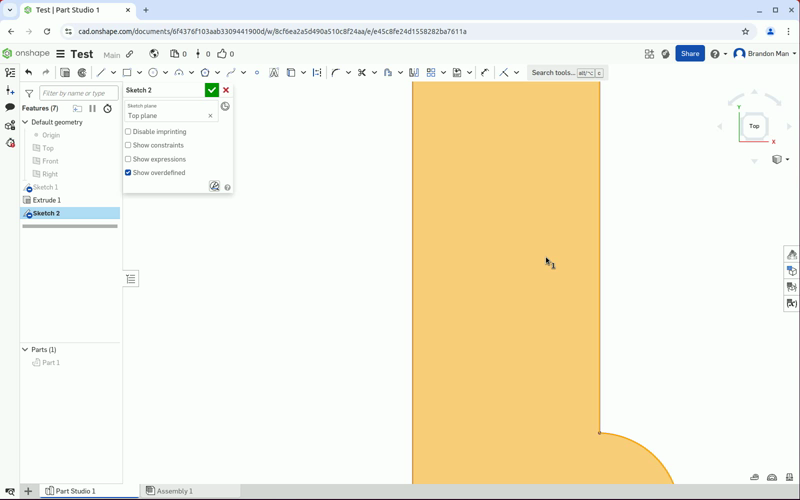
scroll(-6)
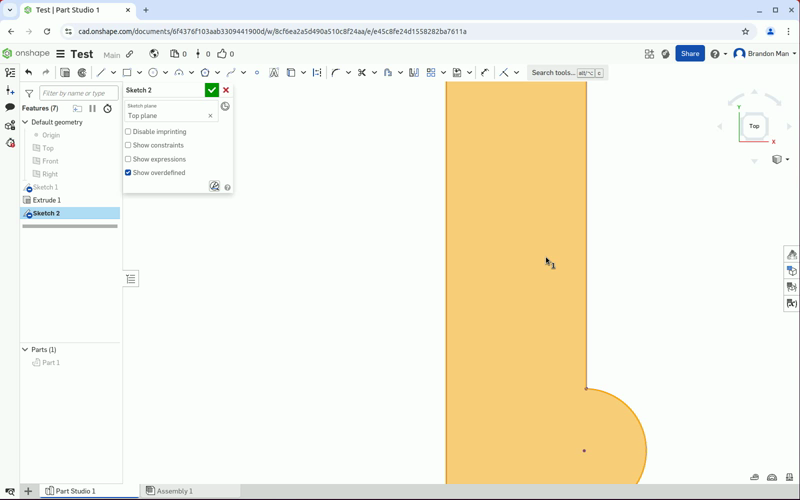
scroll(-6)
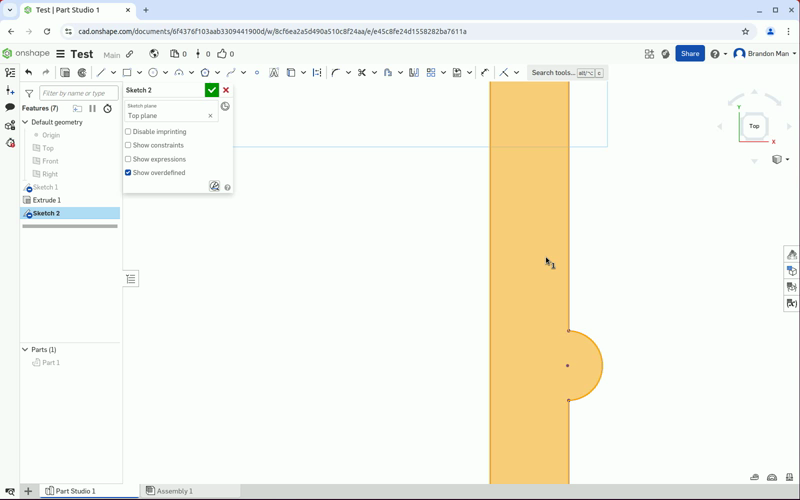
scroll(-6)
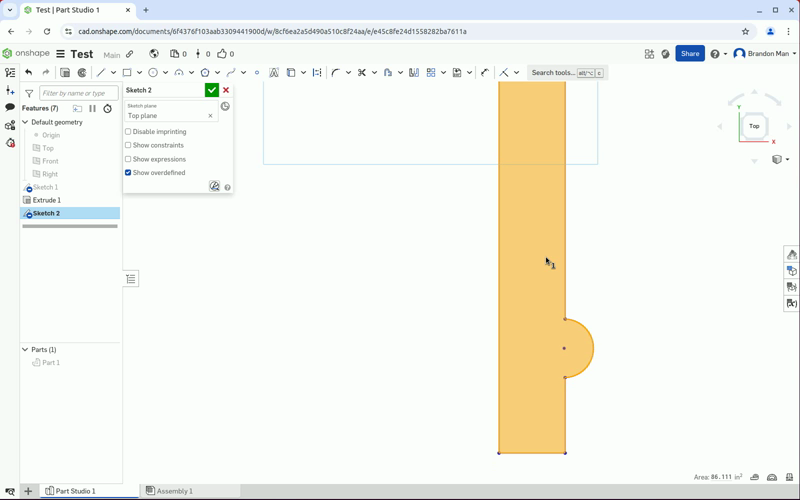
scroll(-6)
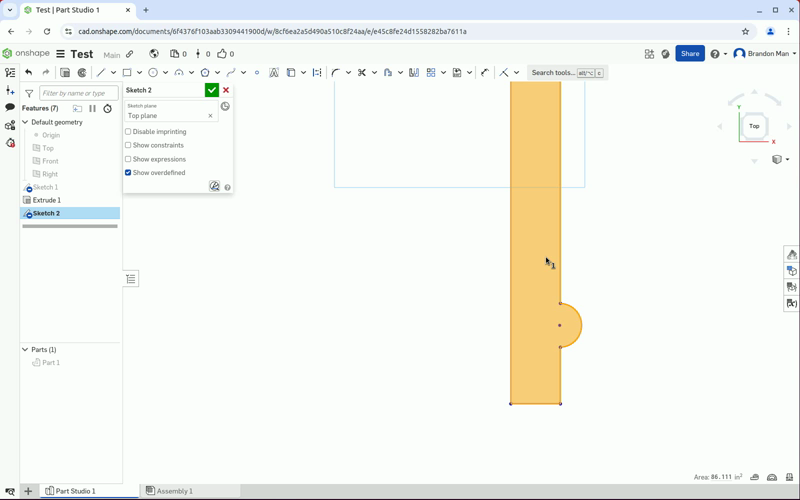
scroll(-6)
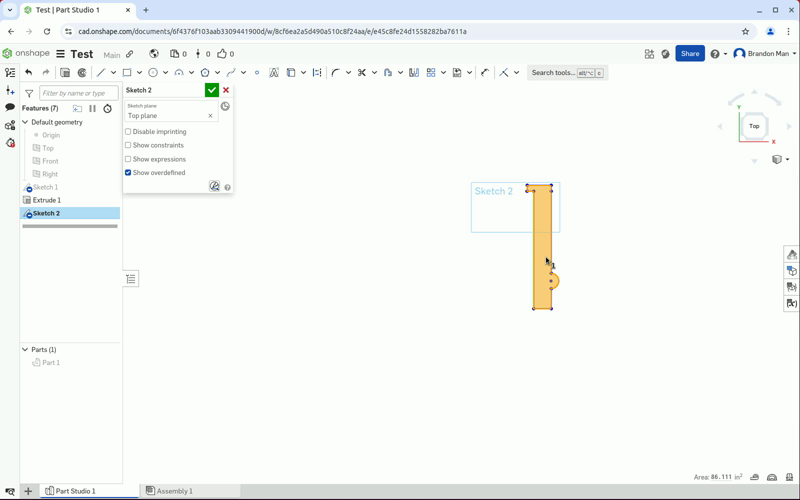
mouse_move(73, 352)
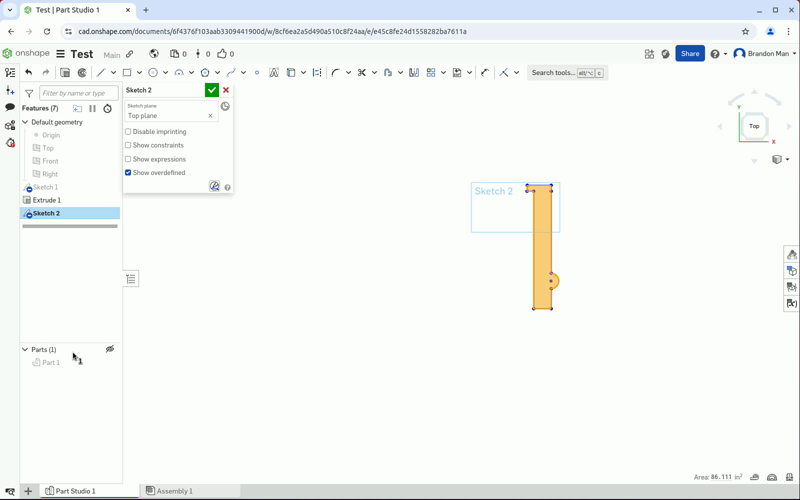
key(shift+y)
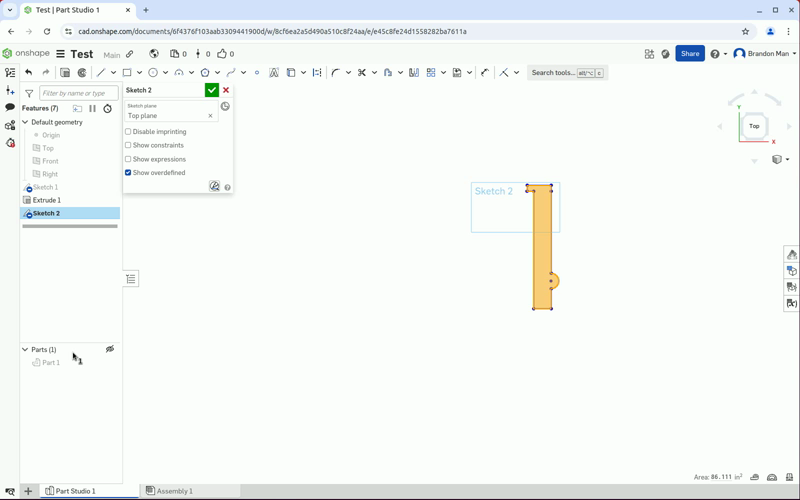
key(shift+e)
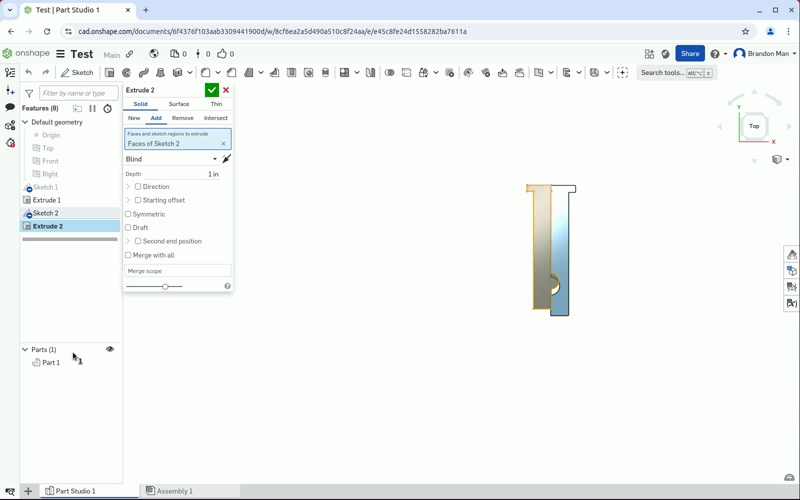
mouse_move(143, 106)
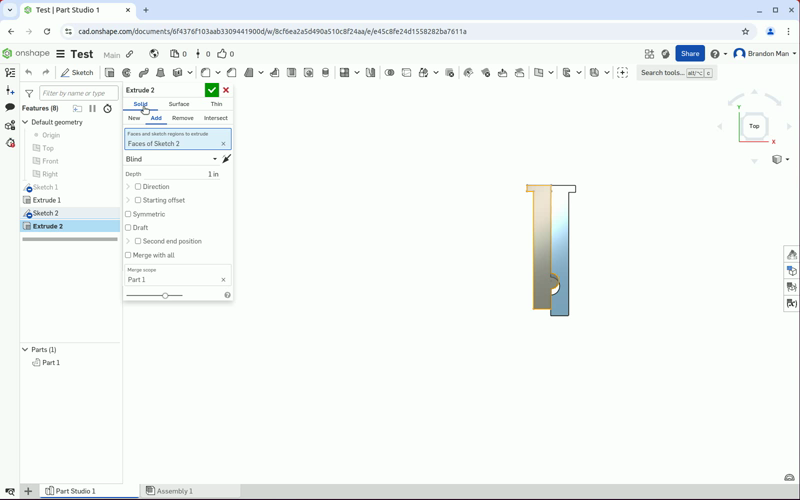
click(143, 106)
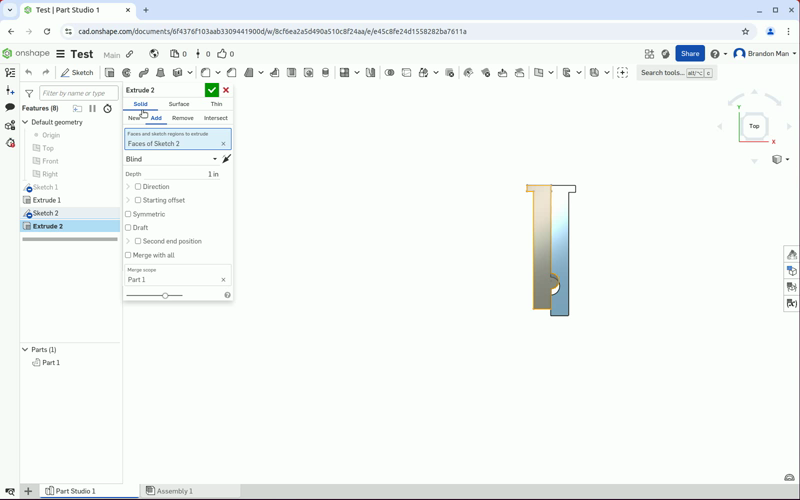
mouse_move(137, 120)
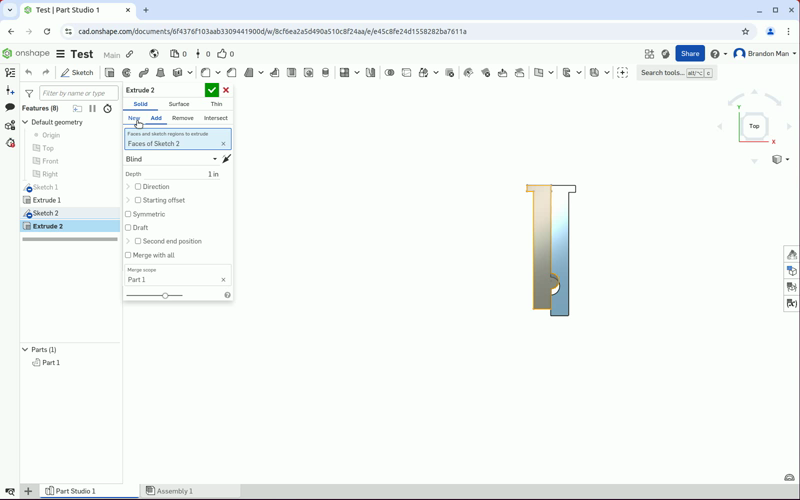
click(137, 120)
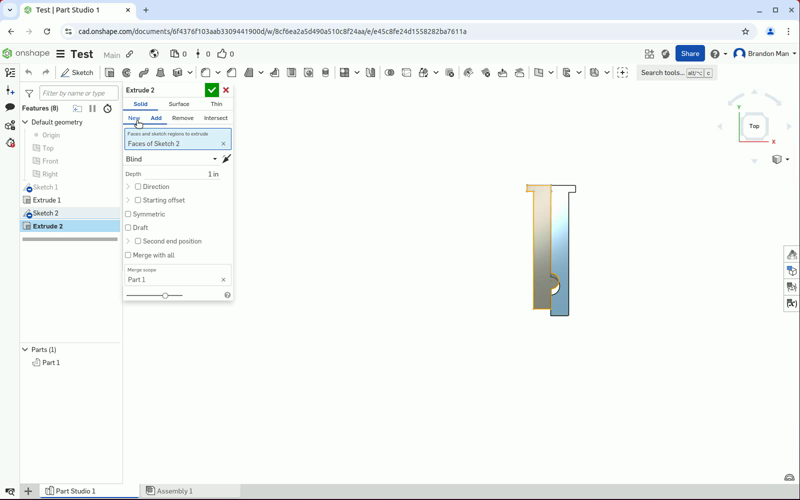
key(tab, 4)
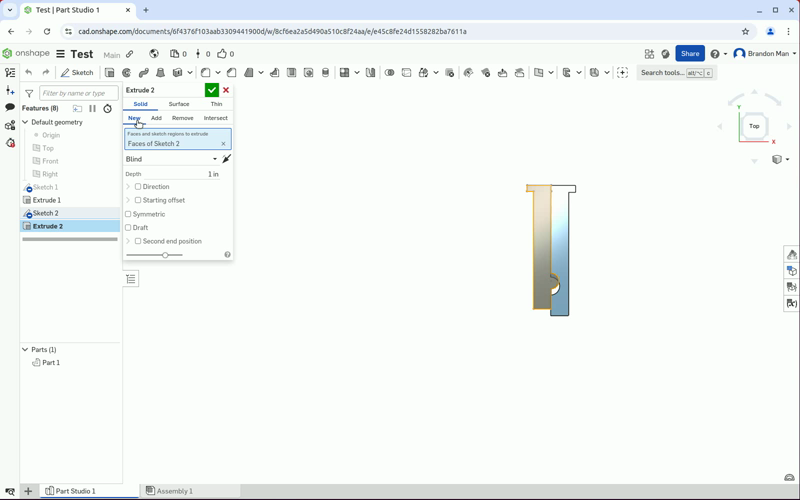
text(3.37)
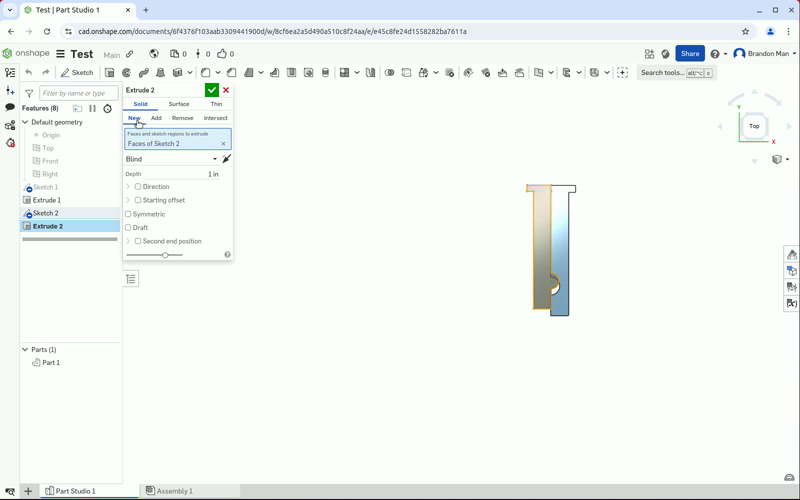
key(enter)
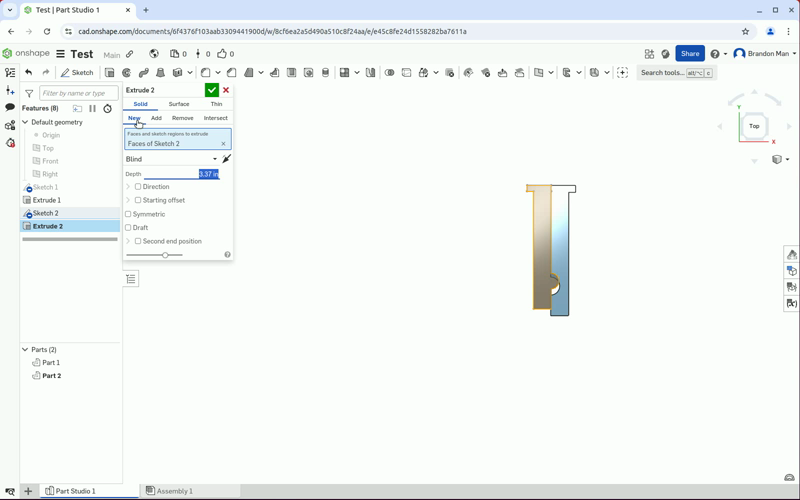
key(shift+h)
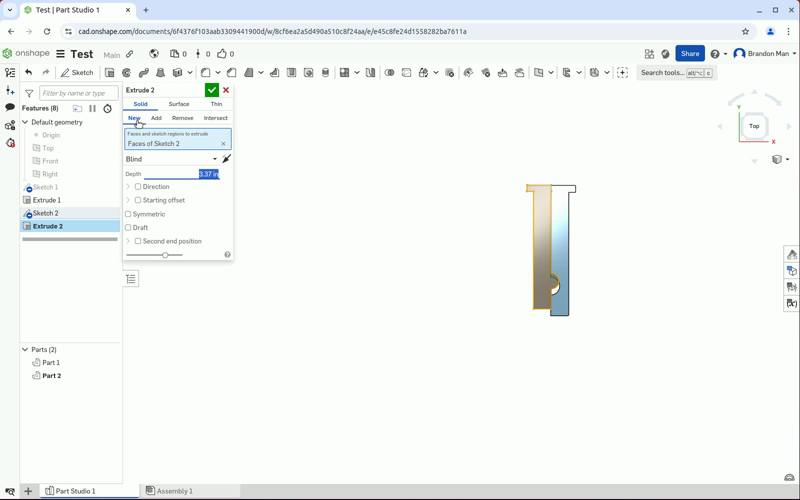
key(shift+h)
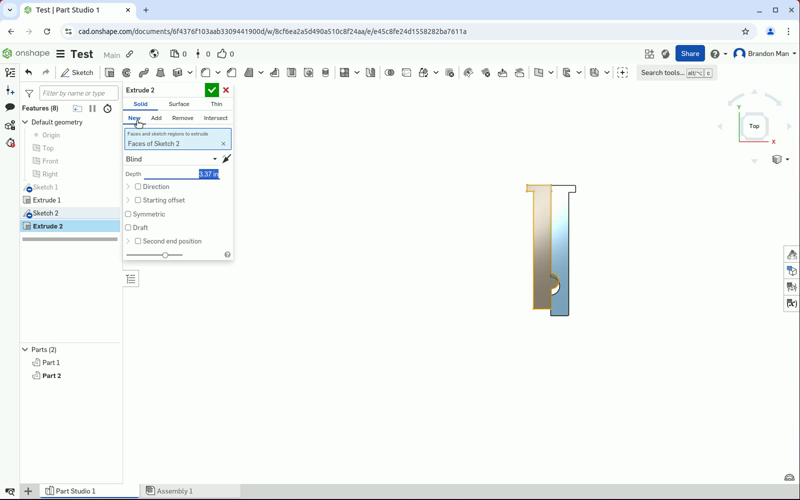
key(shift+7)
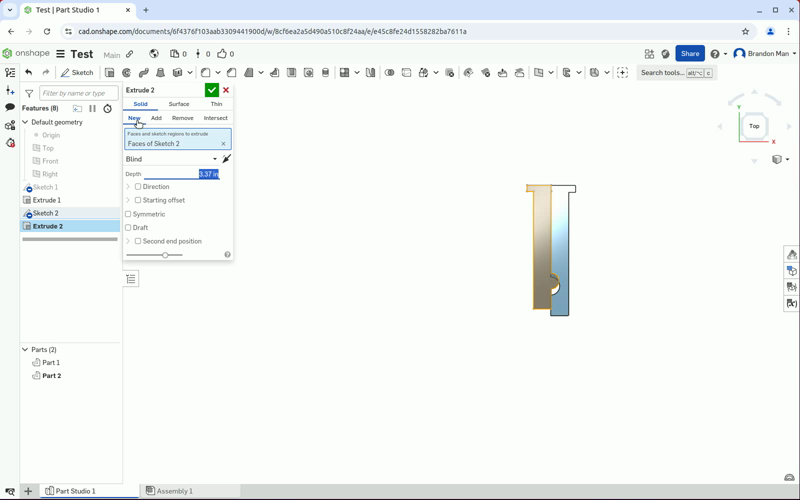
key(up, 3)
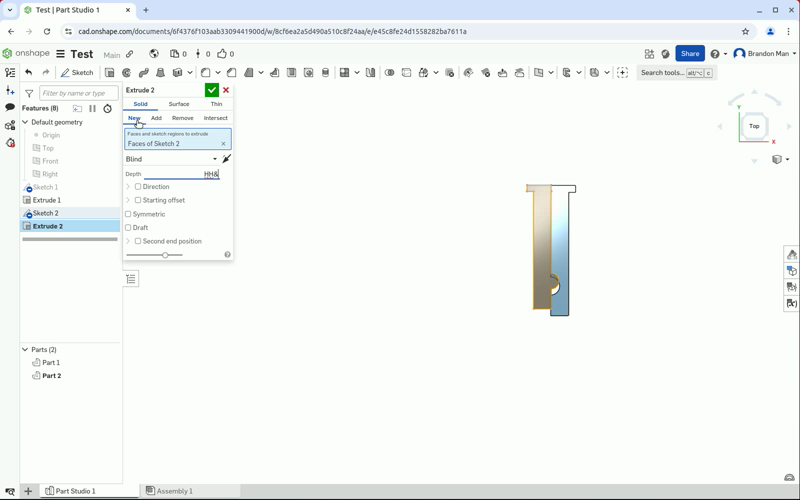
key(left, 3)
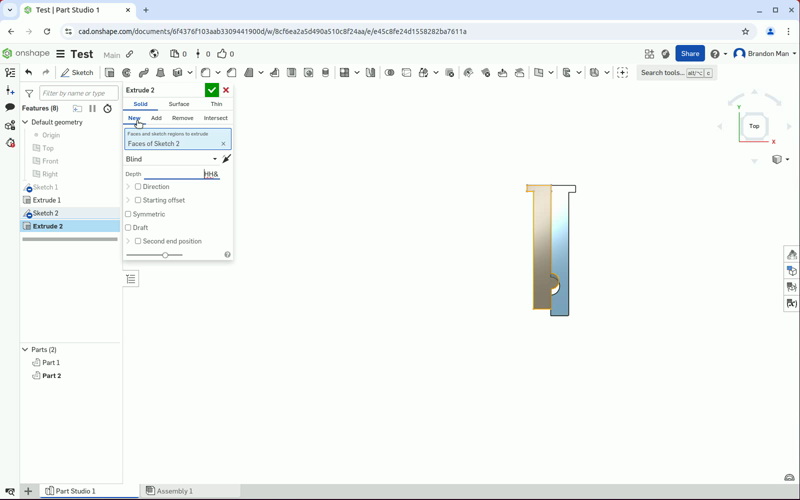
key(right, 3)
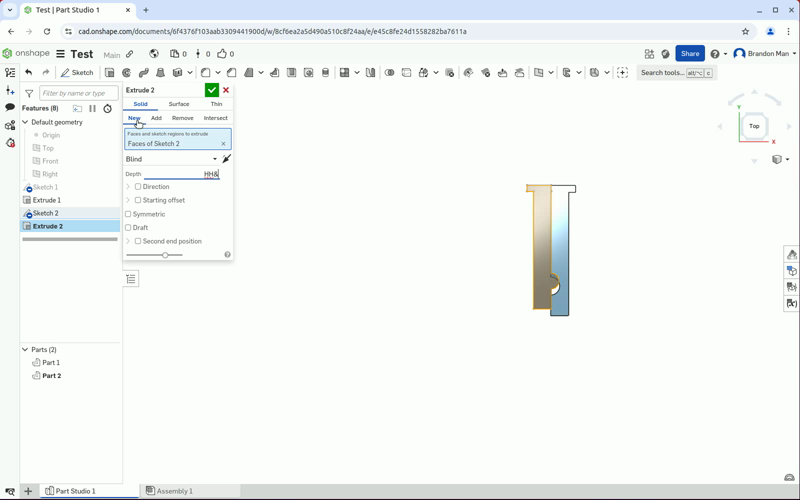
key(down, 3)
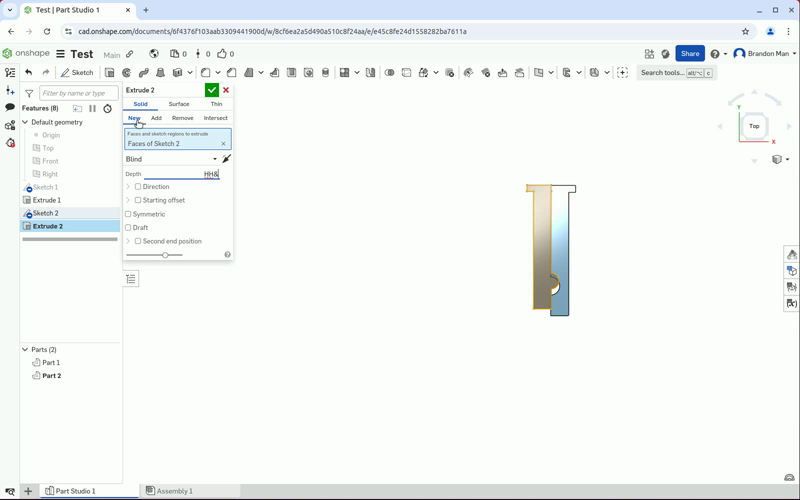
mouse_move(73, 189)
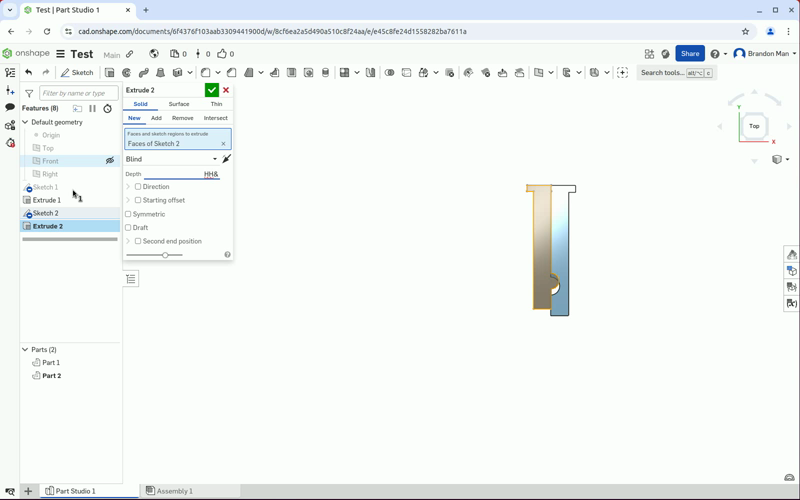
click(73, 189)